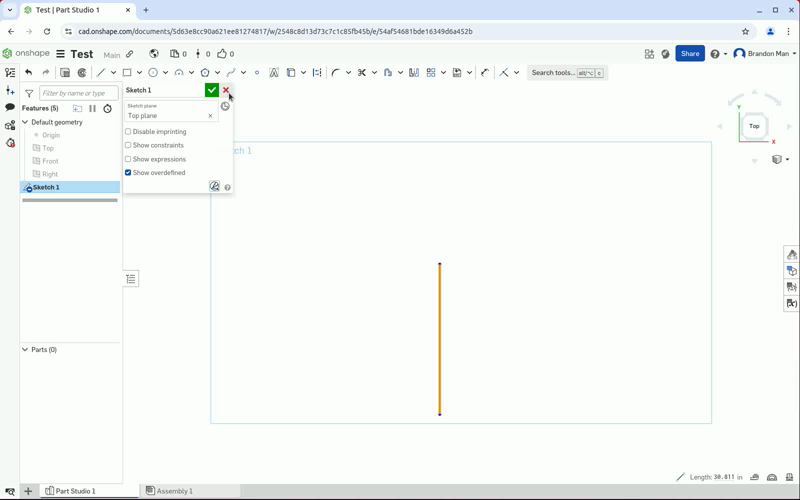
key(shift+h)
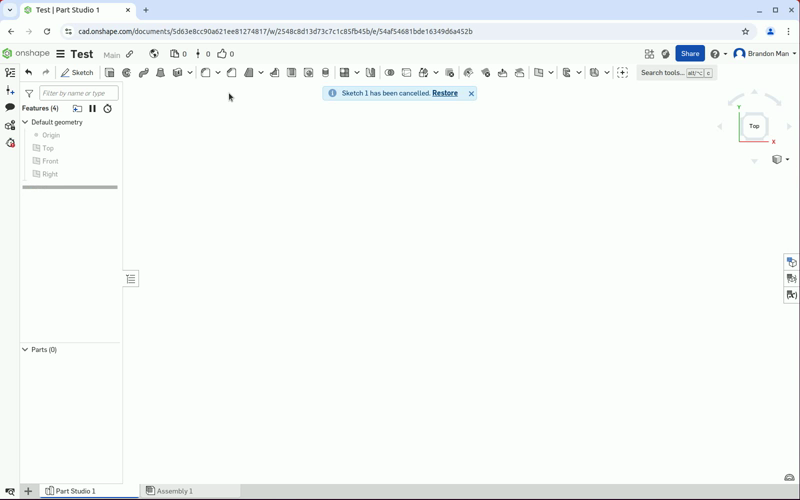
mouse_move(73, 352)
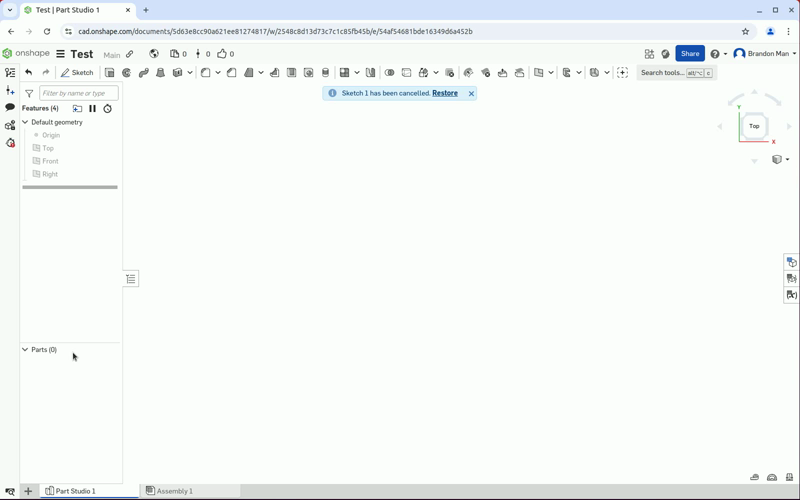
key(y)
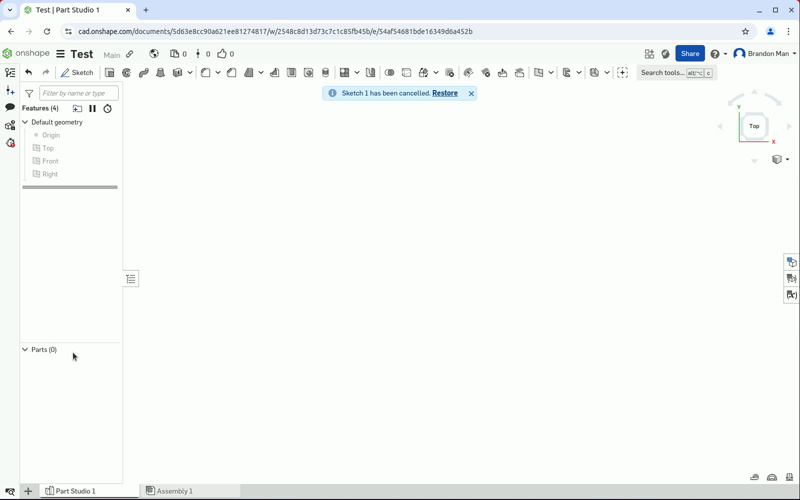
key(shift+p)
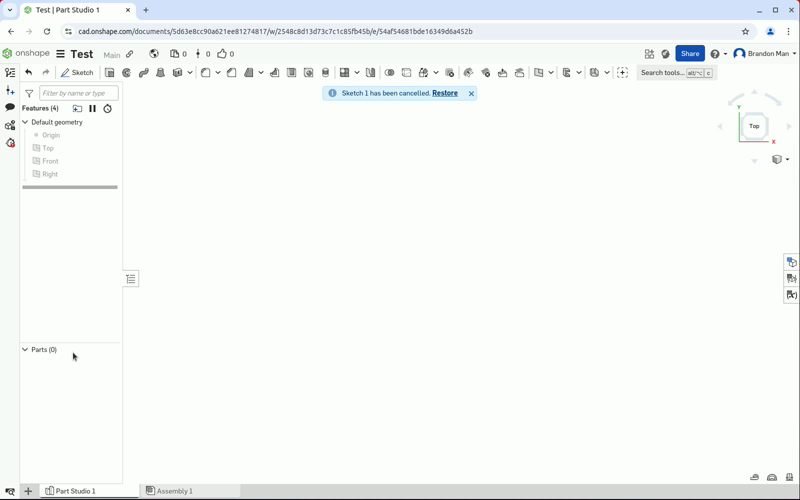
key(space)
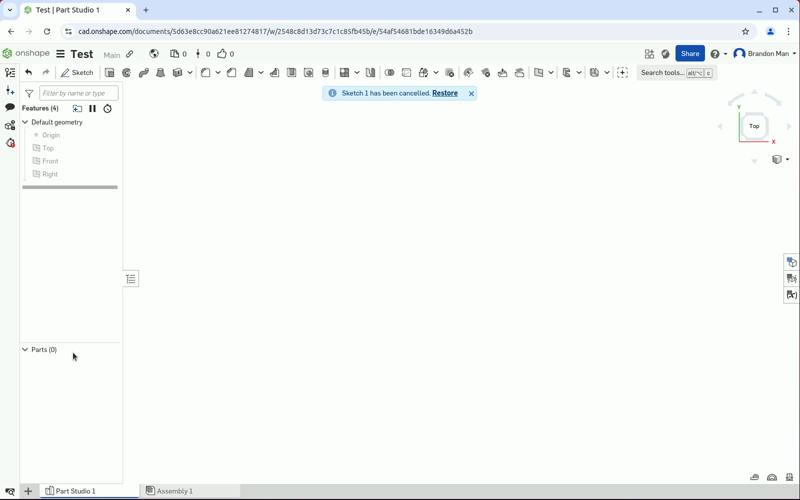
key_down(shift)
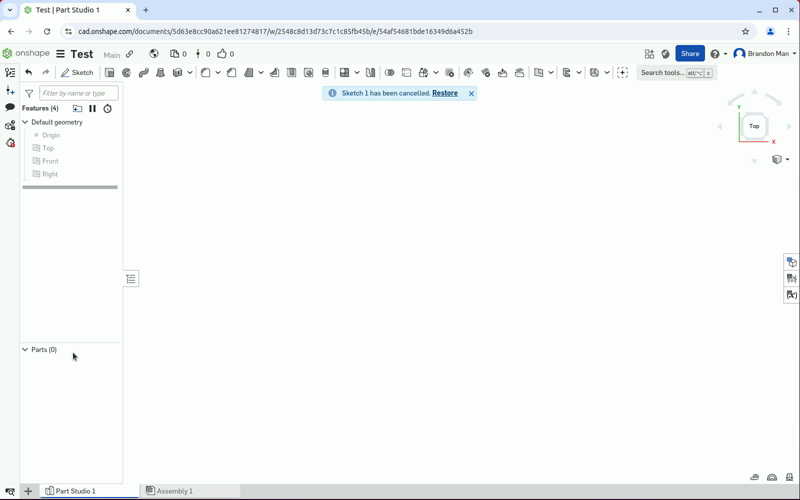
key(up)
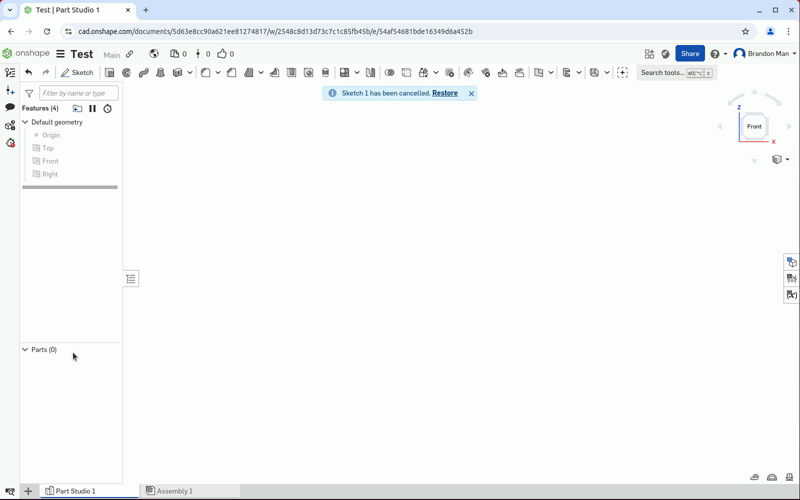
key_up(shift)
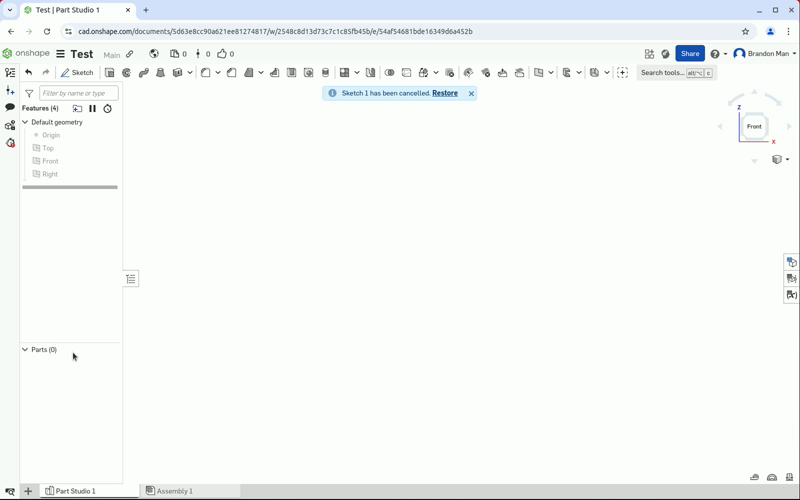
mouse_move(73, 352)
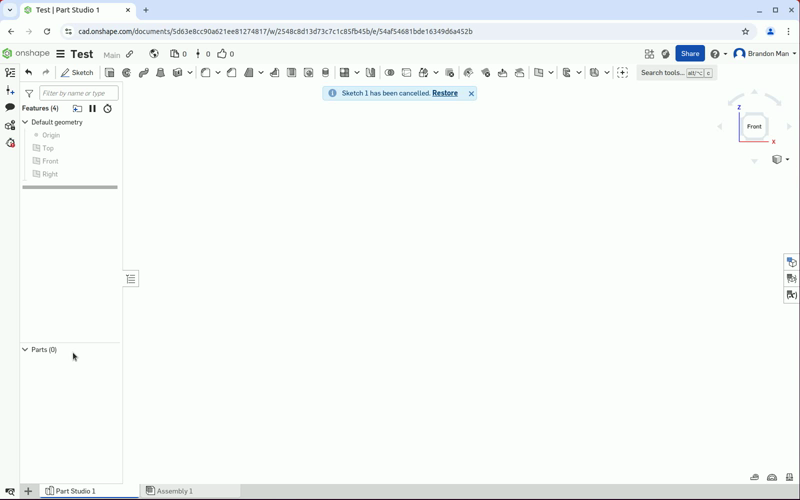
key(shift+y)
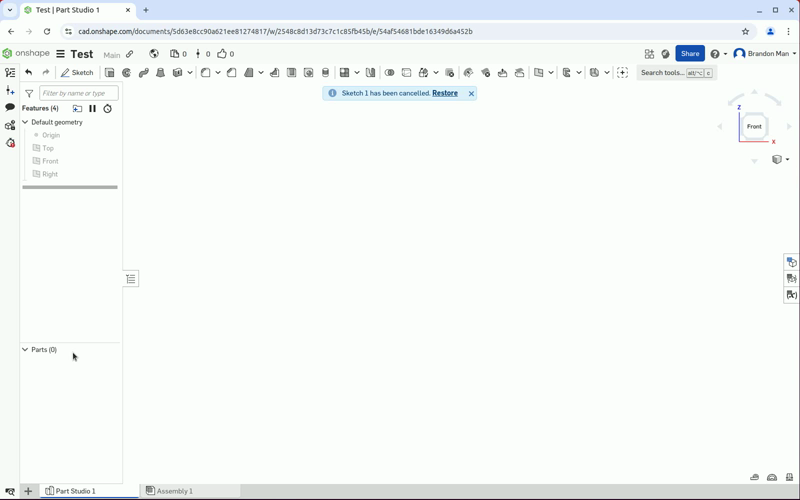
key(shift+s)
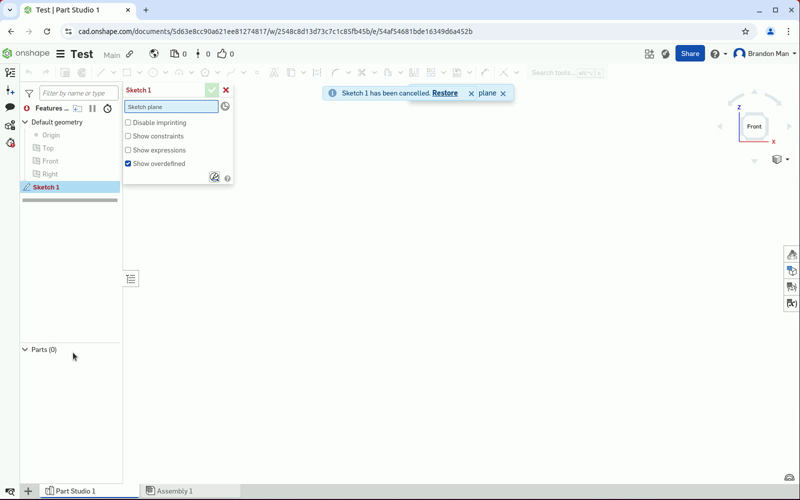
mouse_move(73, 163)
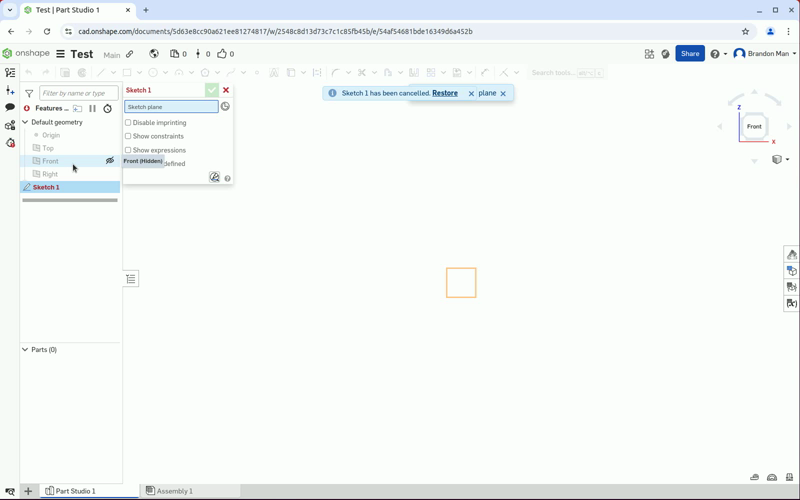
click(73, 163)
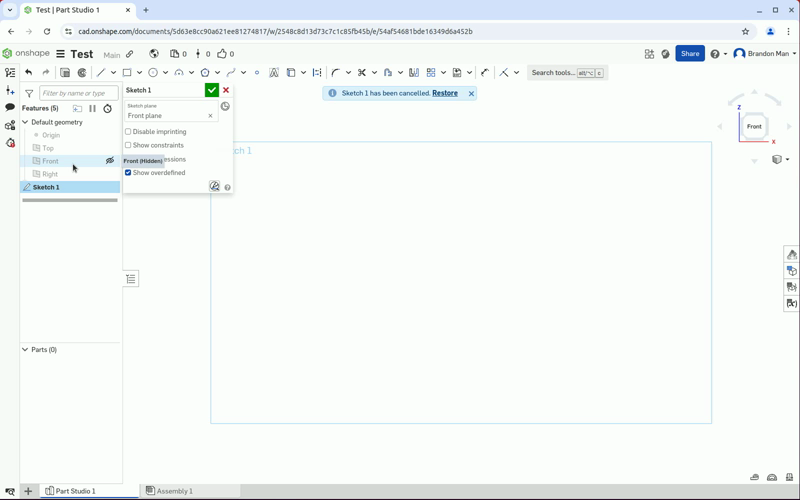
mouse_move(73, 352)
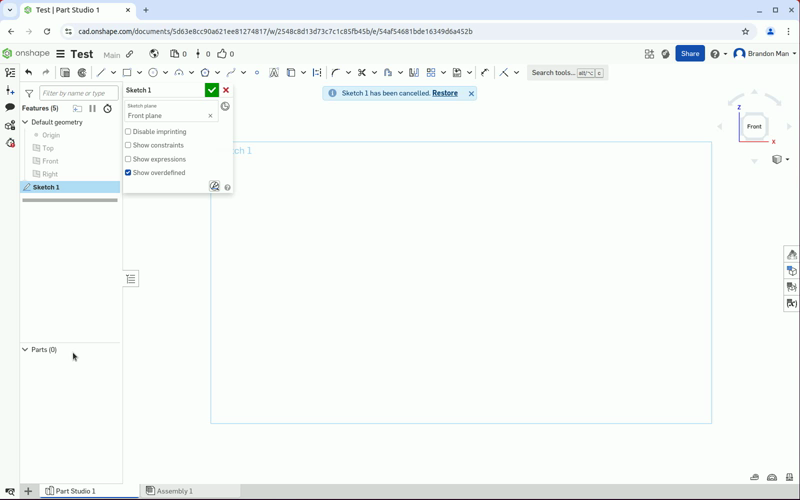
key(y)
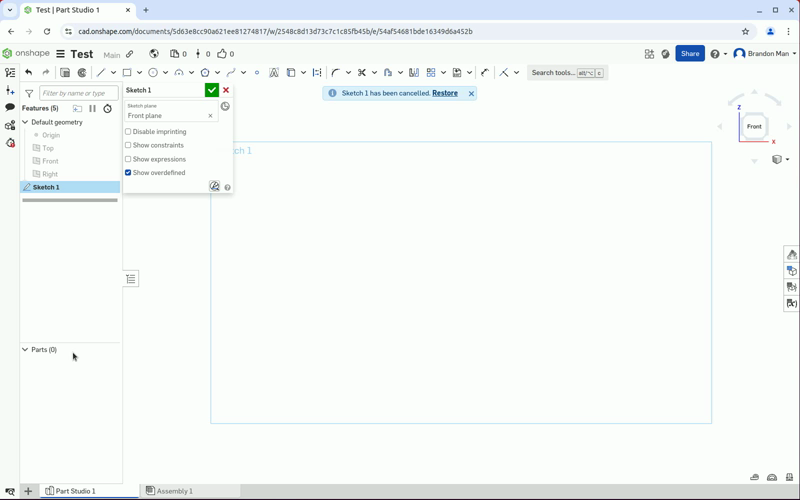
key(l)
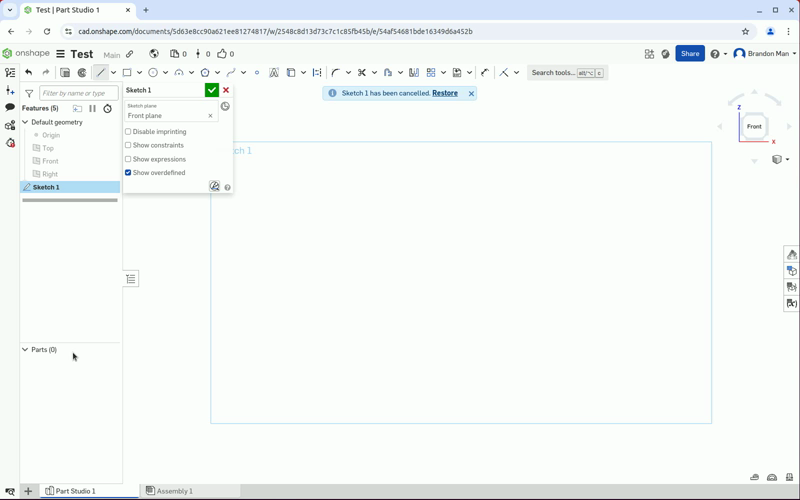
key_down(shift)
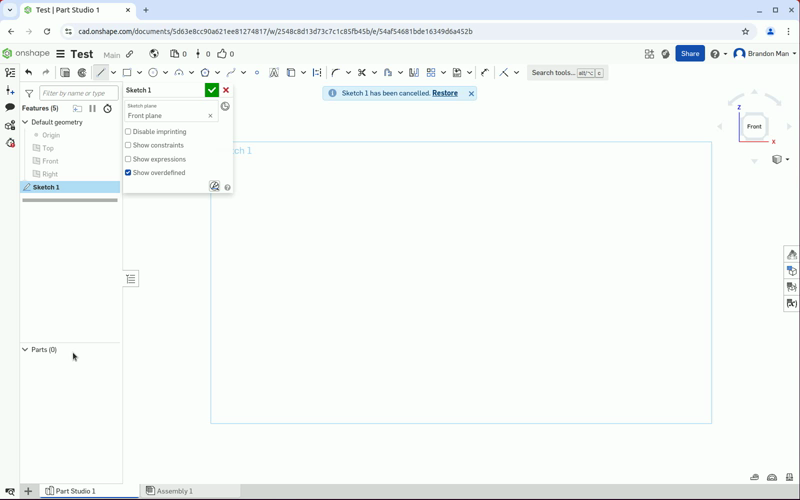
mouse_move(460, 282)
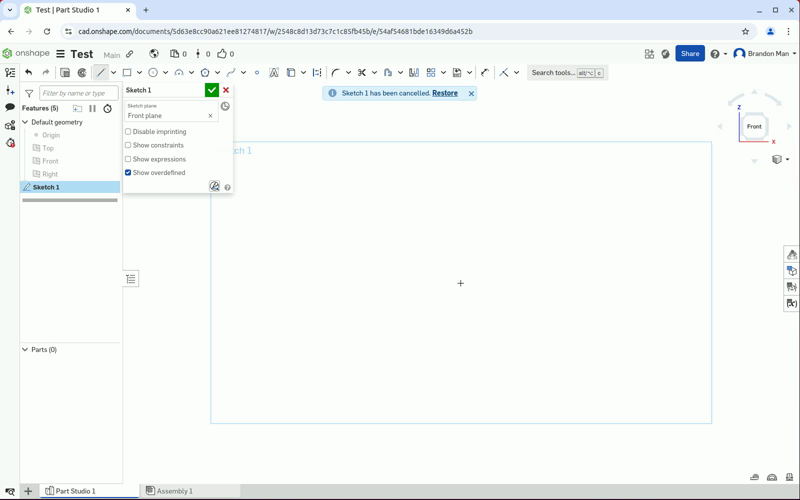
click(460, 282)
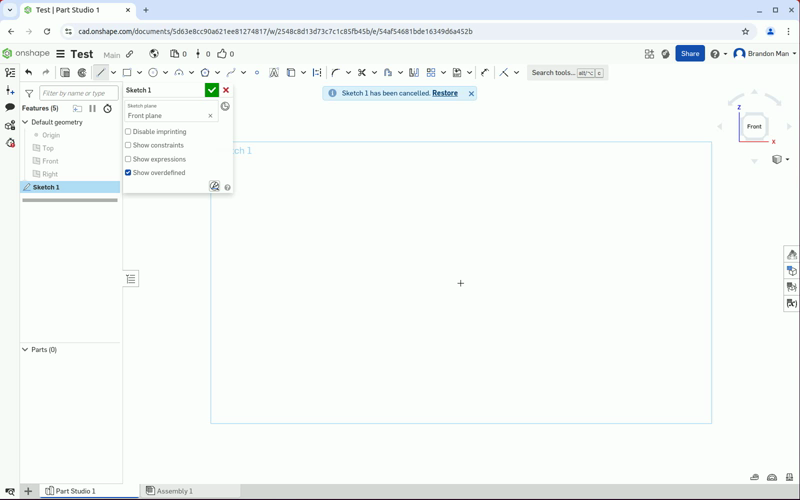
key_up(shift)
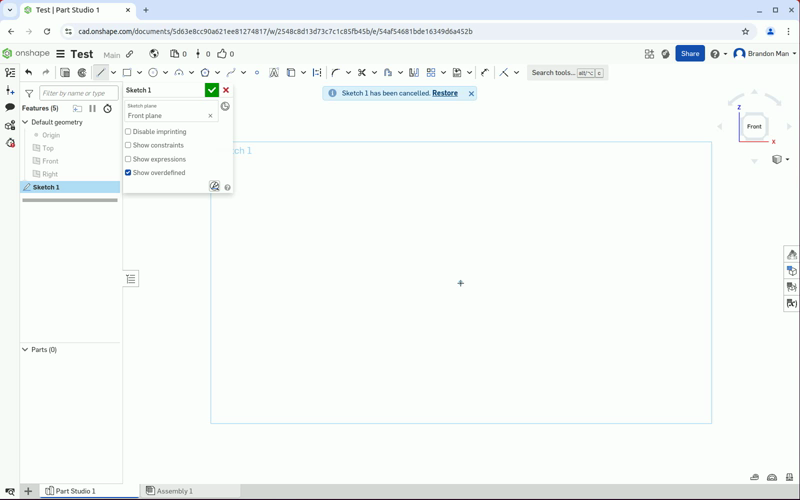
key_down(shift)
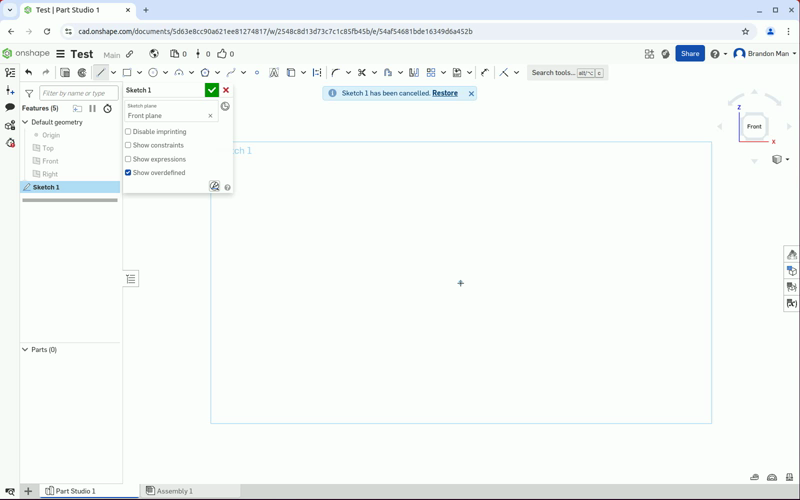
mouse_move(573, 282)
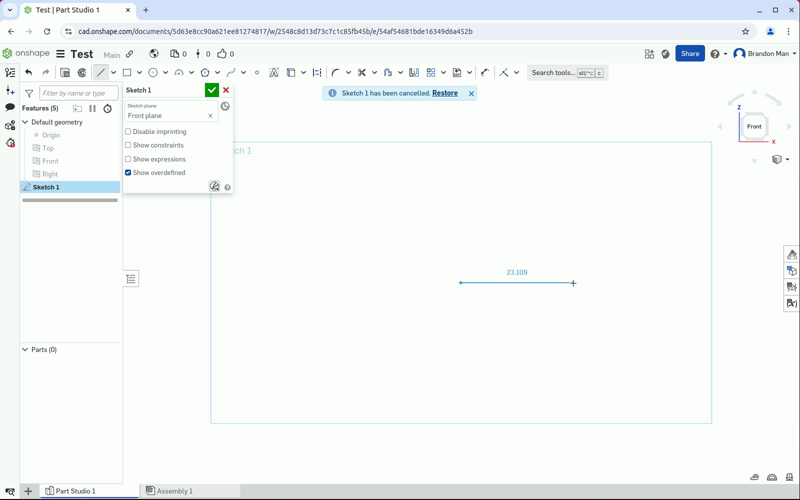
click(573, 282)
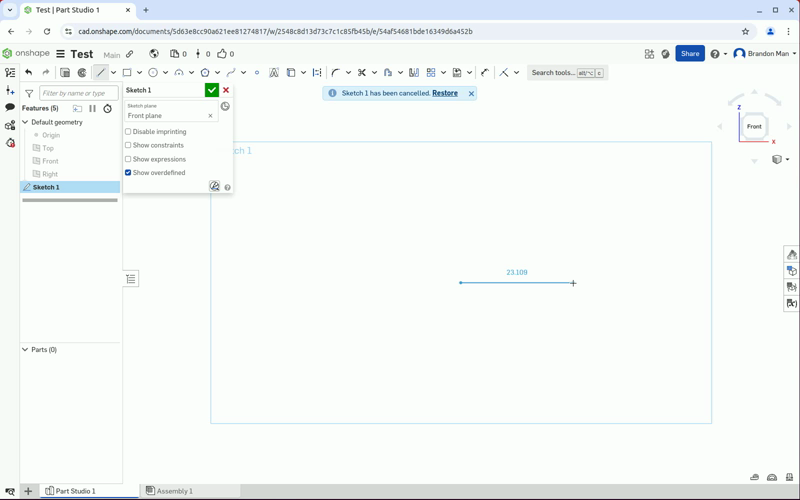
key_up(shift)
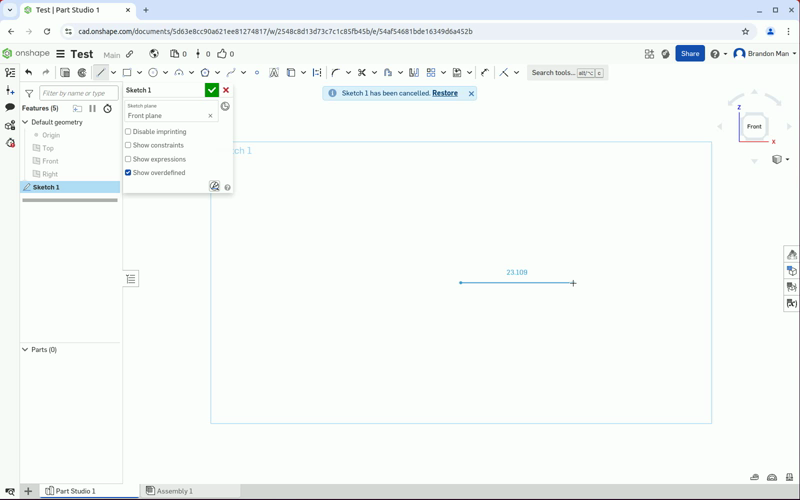
key_down(shift)
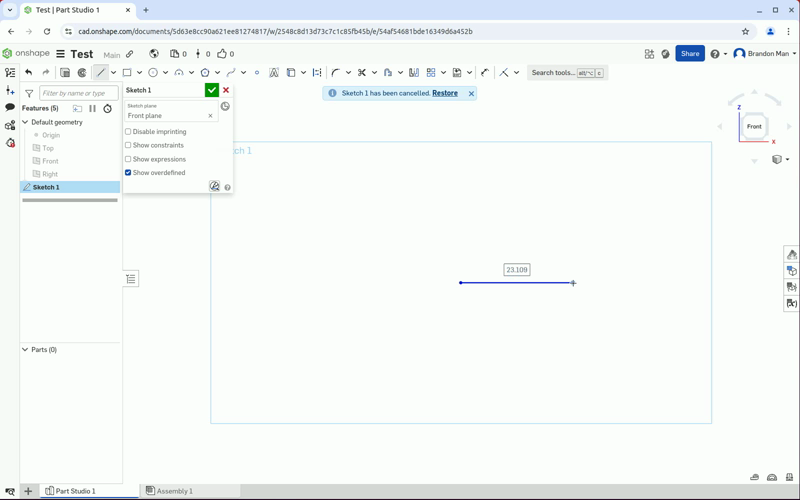
mouse_move(589, 282)
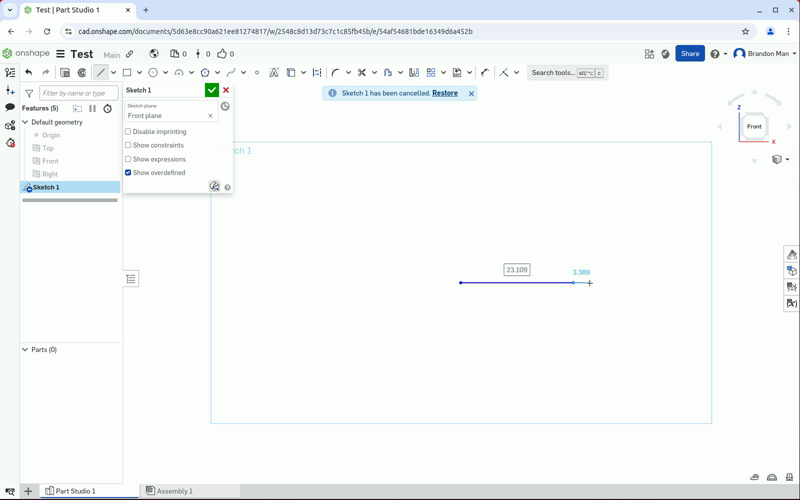
mouse_move(573, 245)
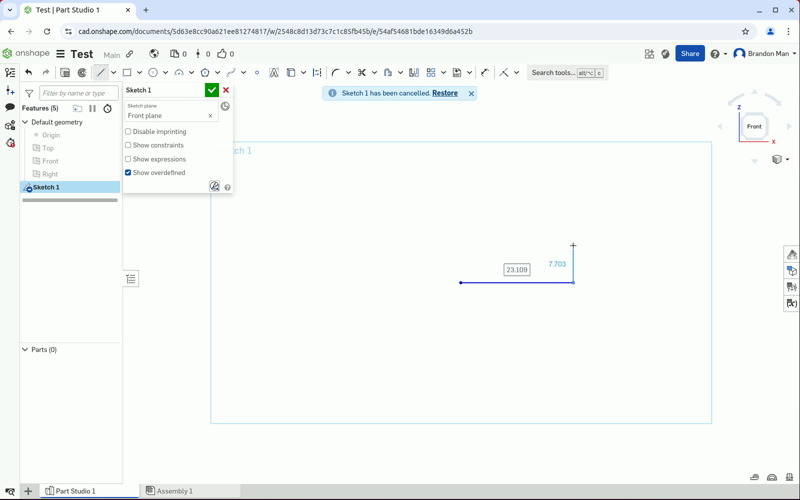
click(573, 245)
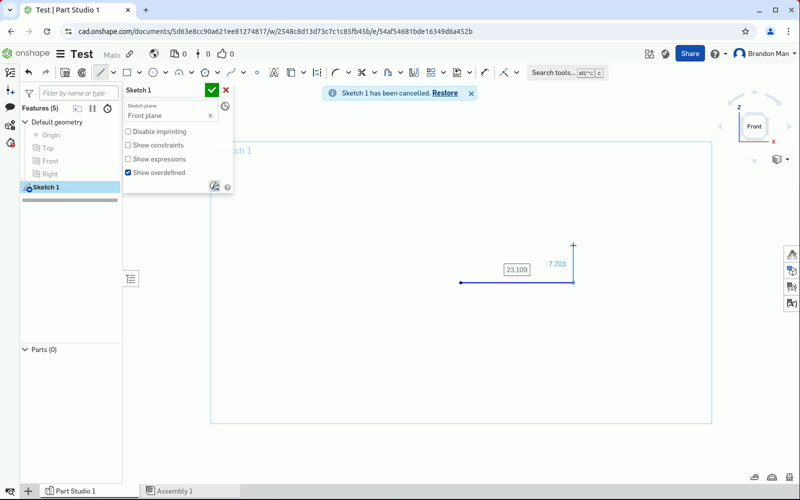
key_up(shift)
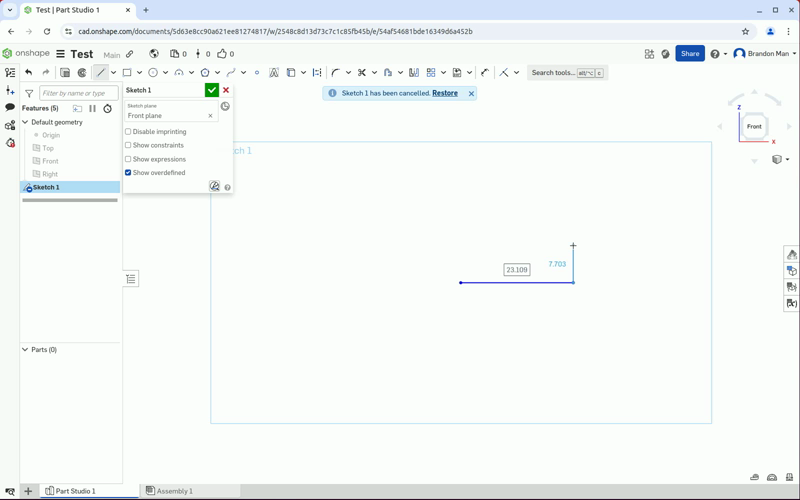
key_down(shift)
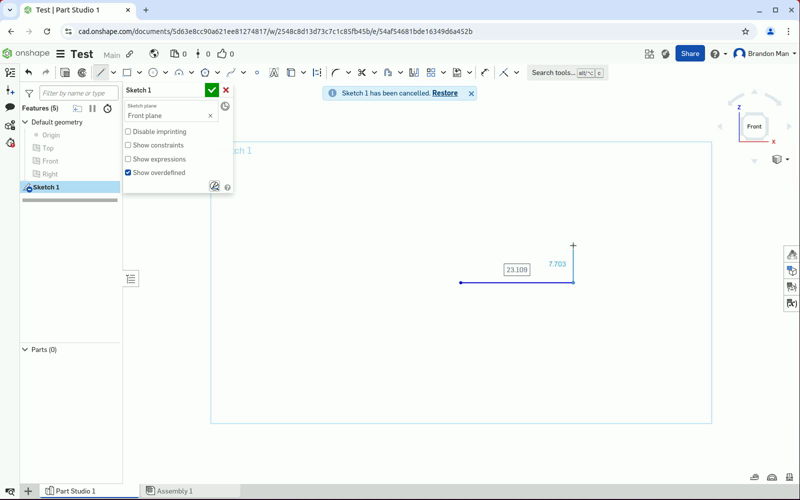
mouse_move(479, 245)
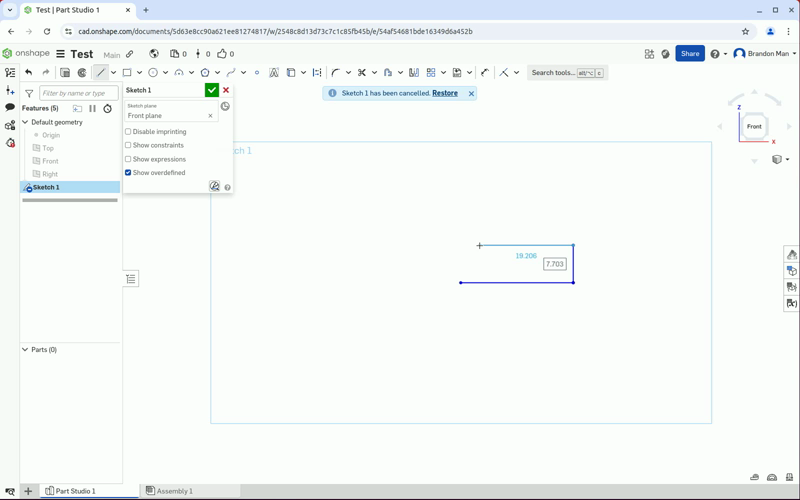
click(479, 245)
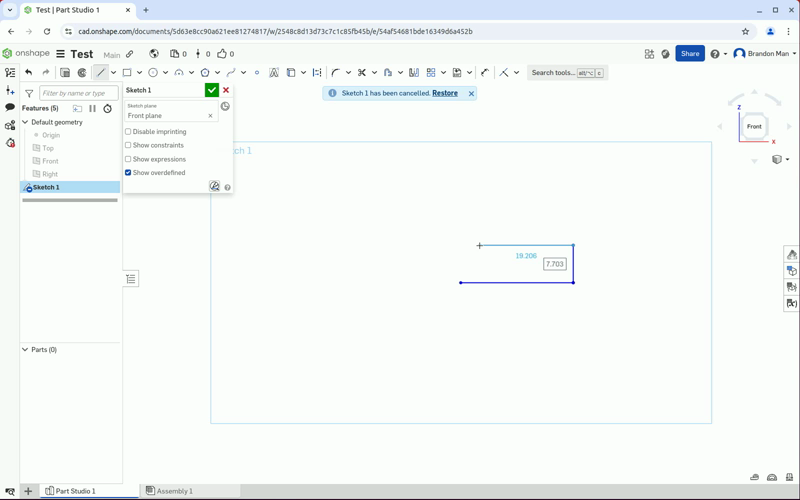
key_up(shift)
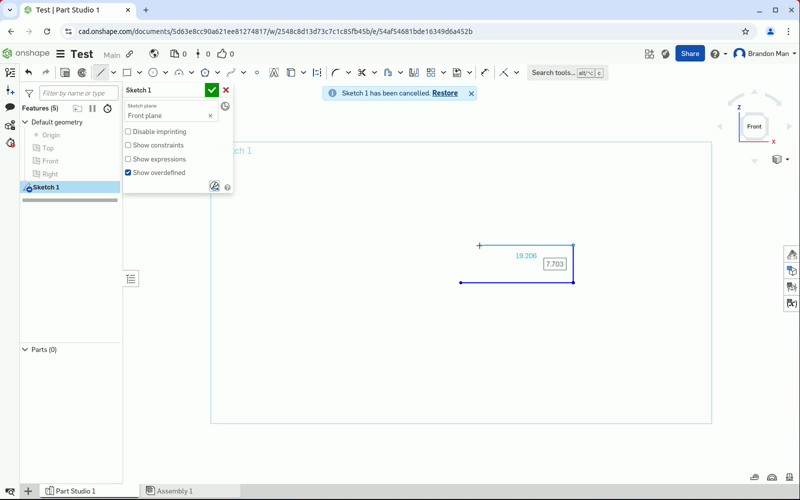
key_down(shift)
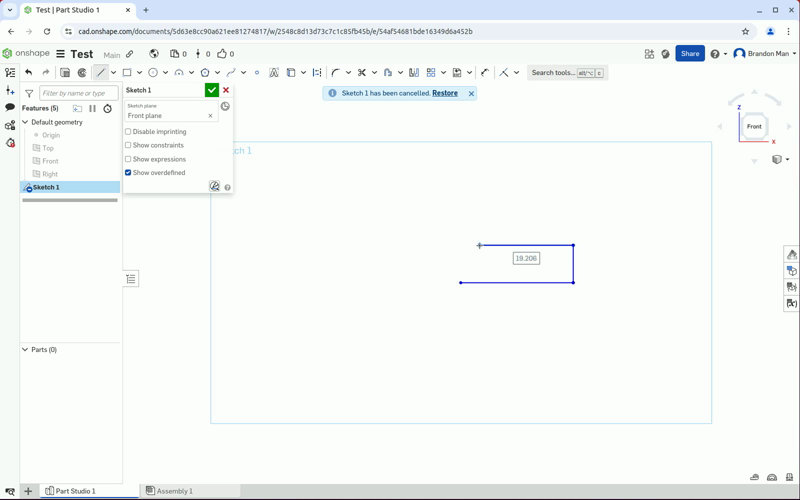
mouse_move(509, 245)
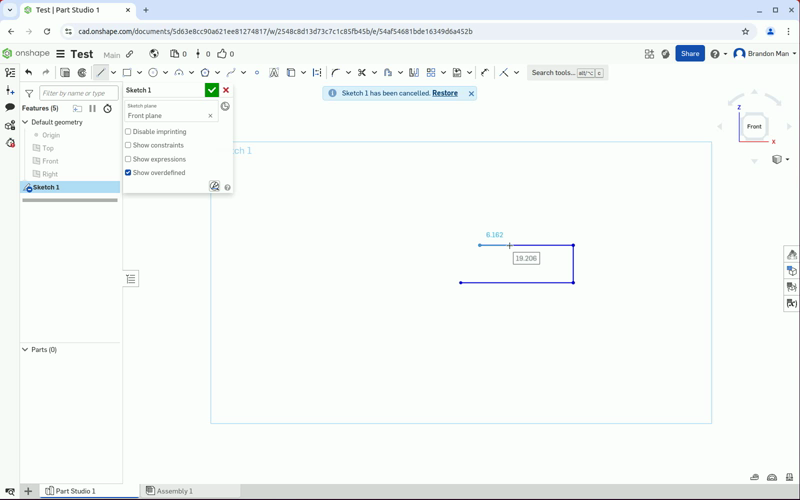
mouse_move(479, 208)
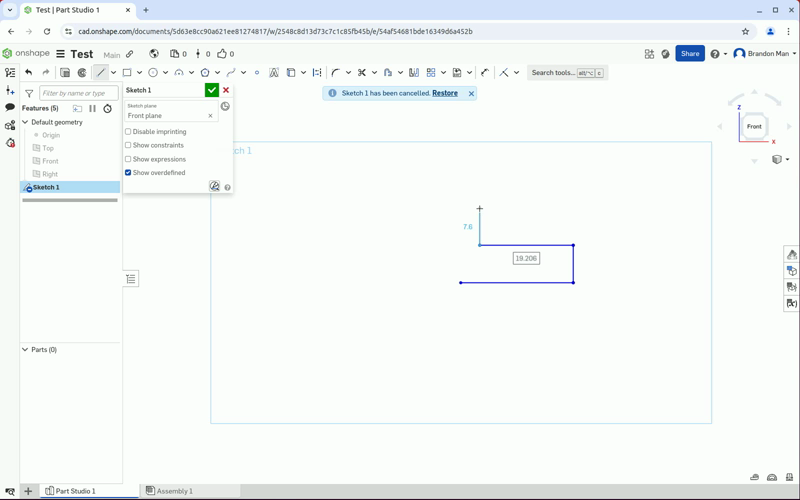
click(479, 208)
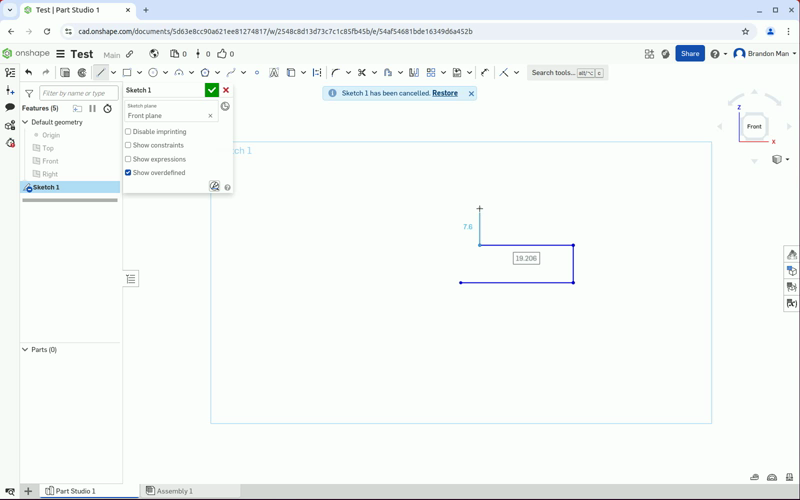
key_up(shift)
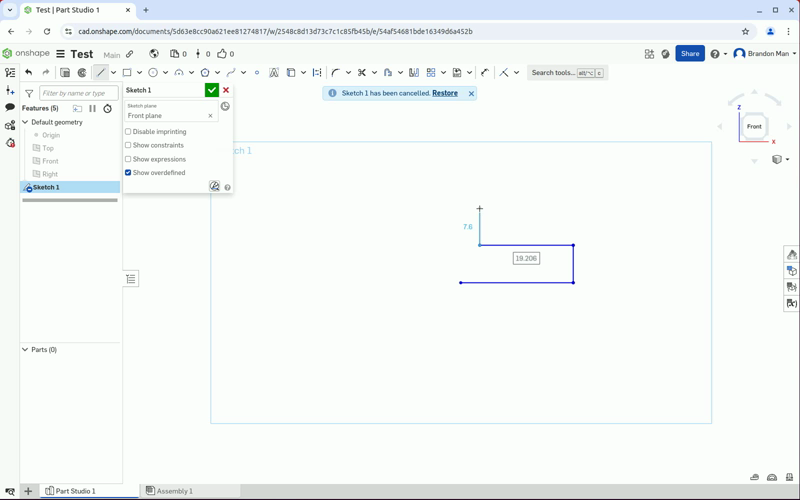
key_down(shift)
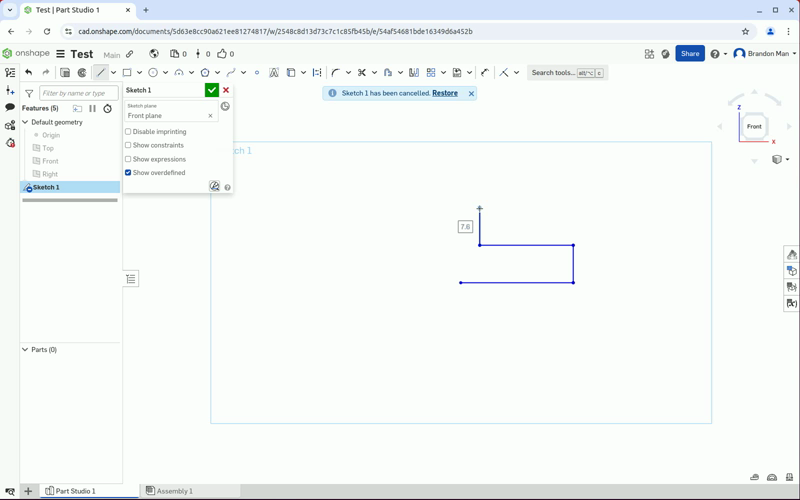
mouse_move(509, 208)
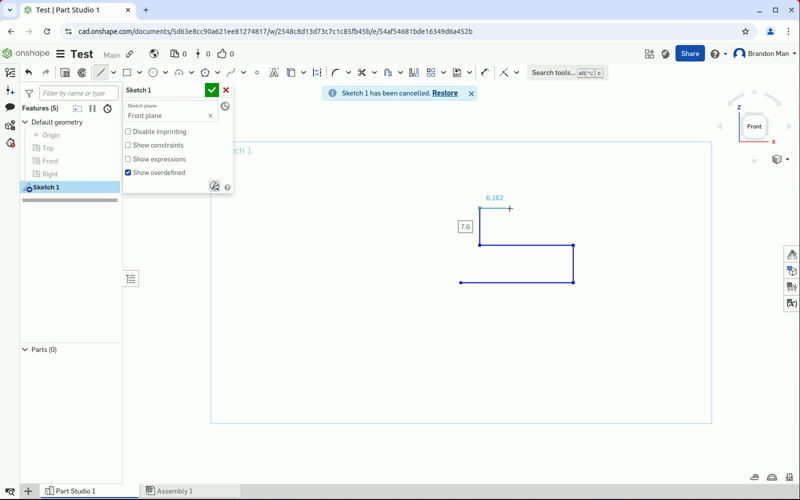
mouse_move(460, 208)
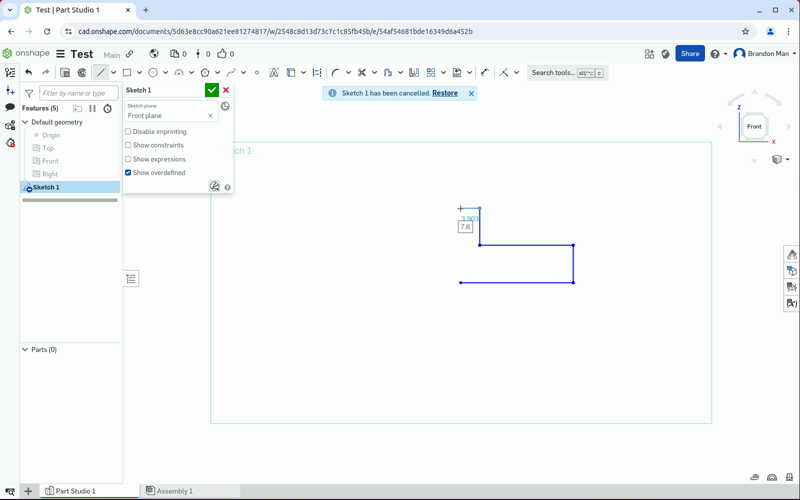
click(460, 208)
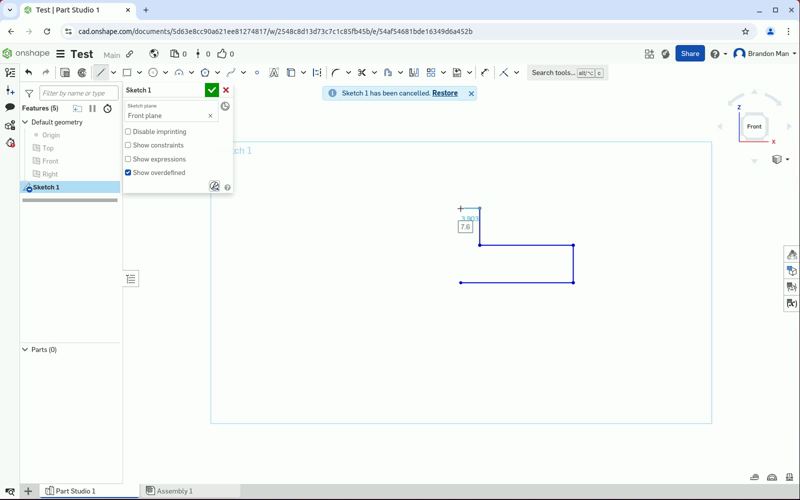
key_up(shift)
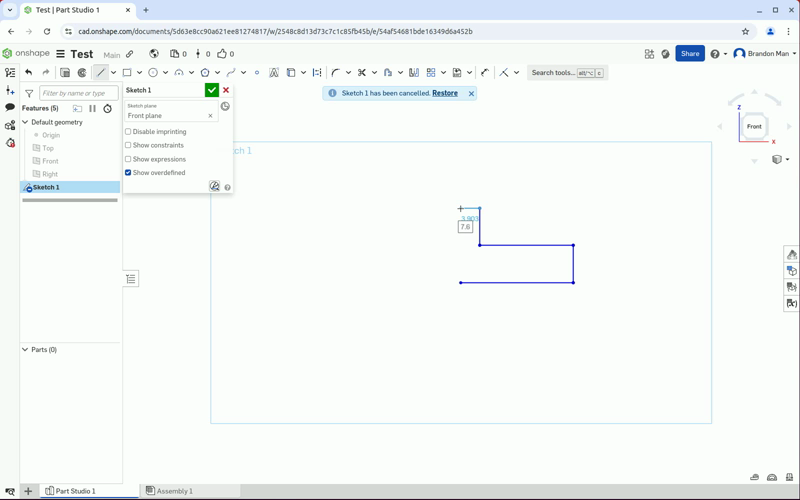
key_down(shift)
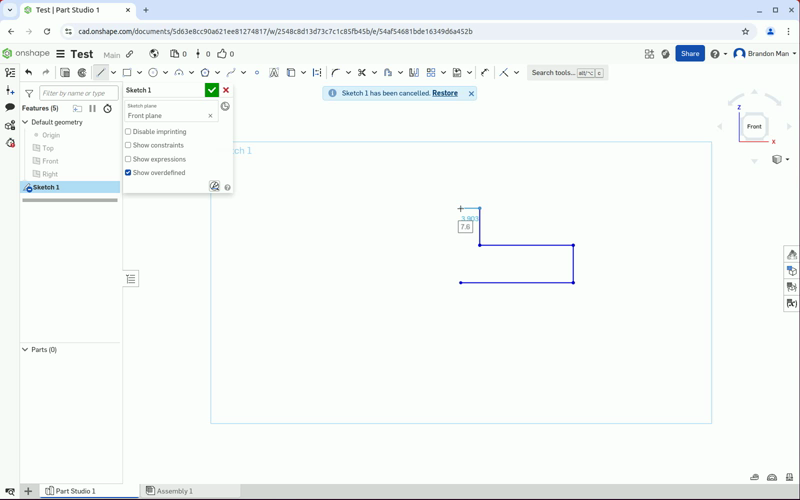
mouse_move(460, 282)
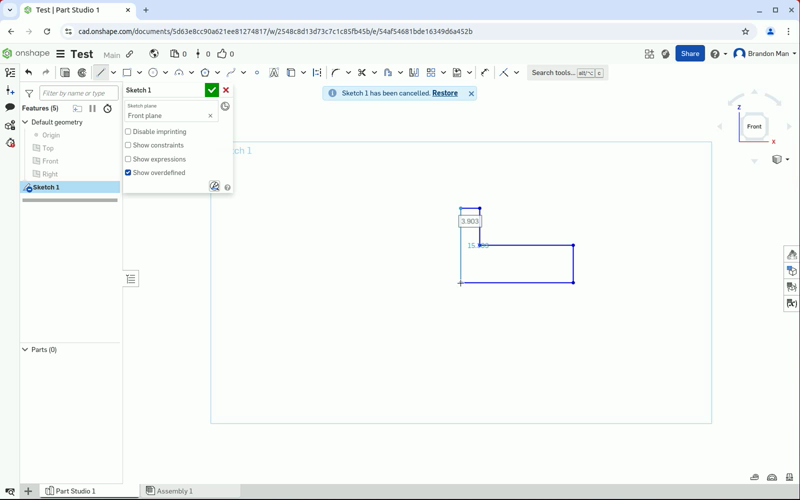
key_up(shift)
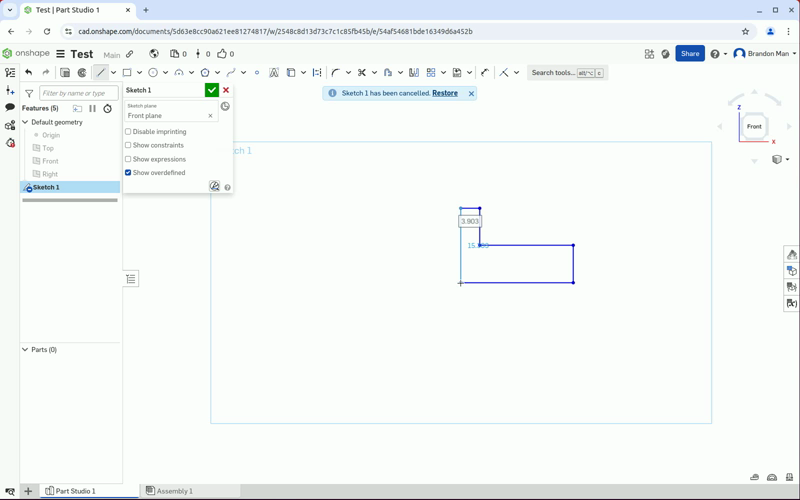
click(460, 282)
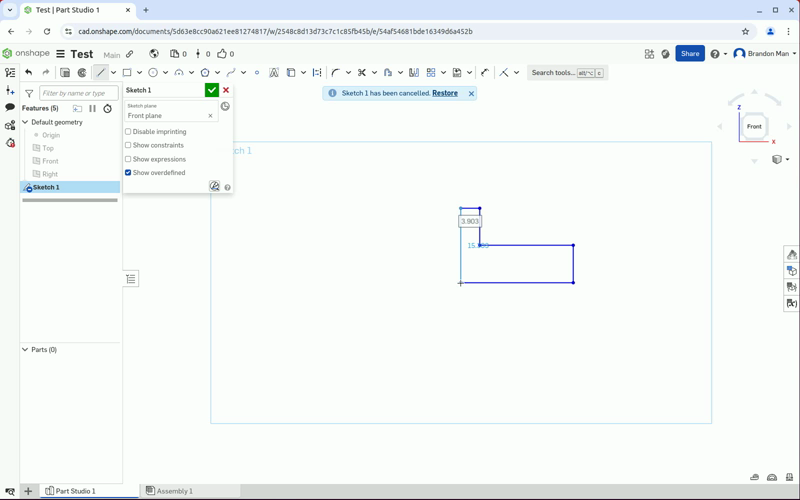
key(esc)
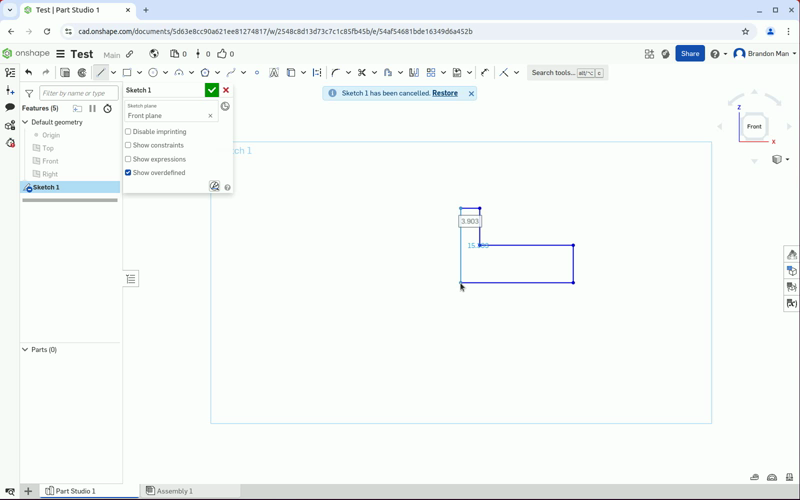
mouse_move(472, 246)
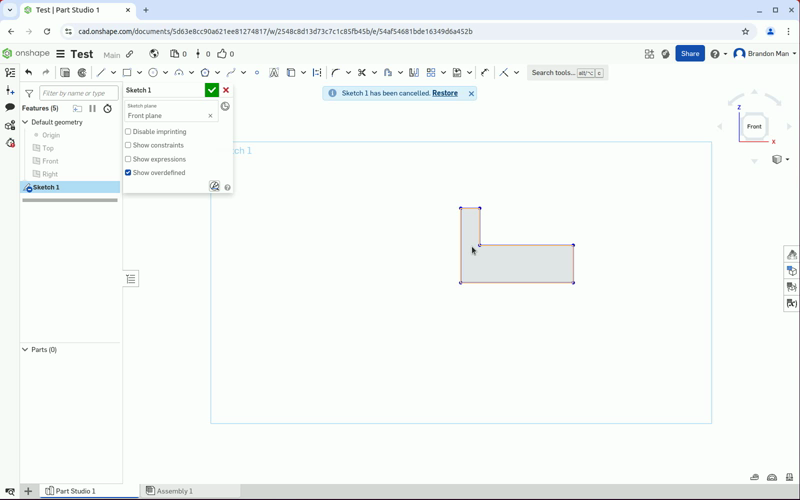
click(472, 246)
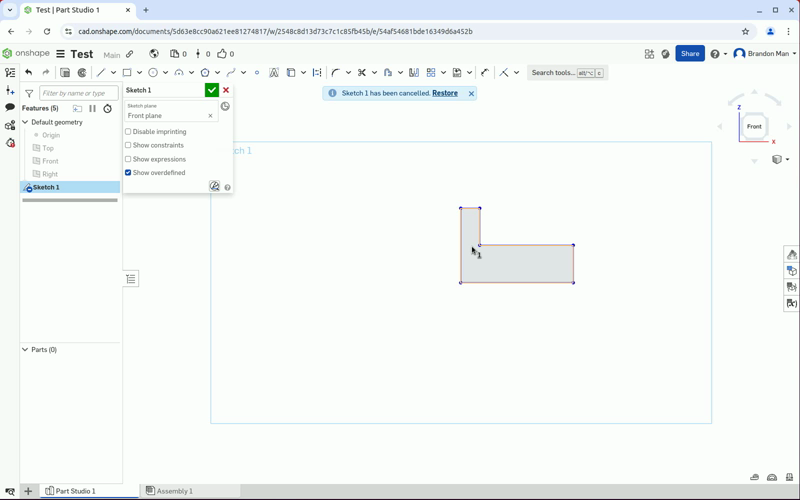
mouse_move(73, 352)
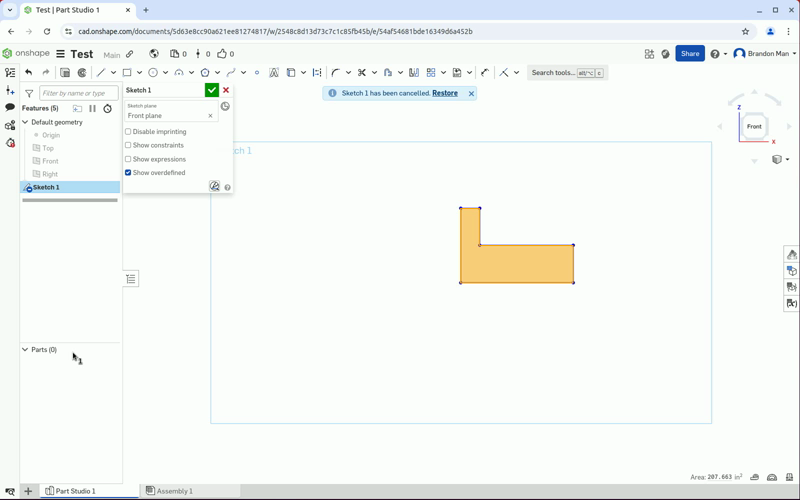
key(shift+y)
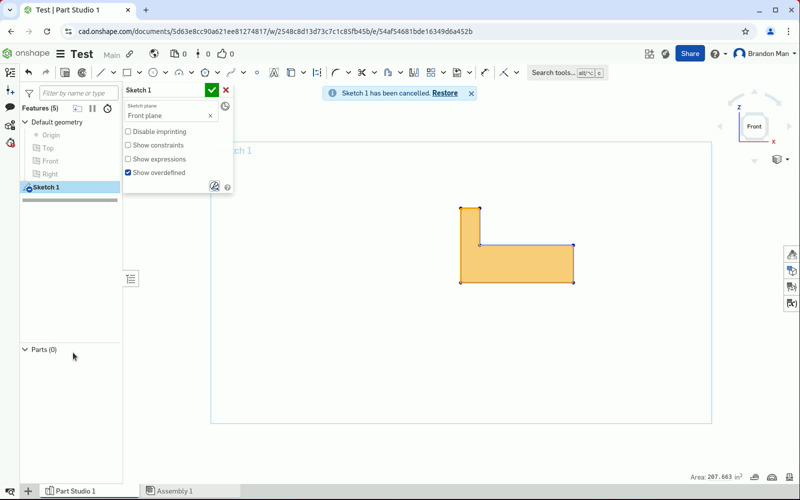
key(shift+e)
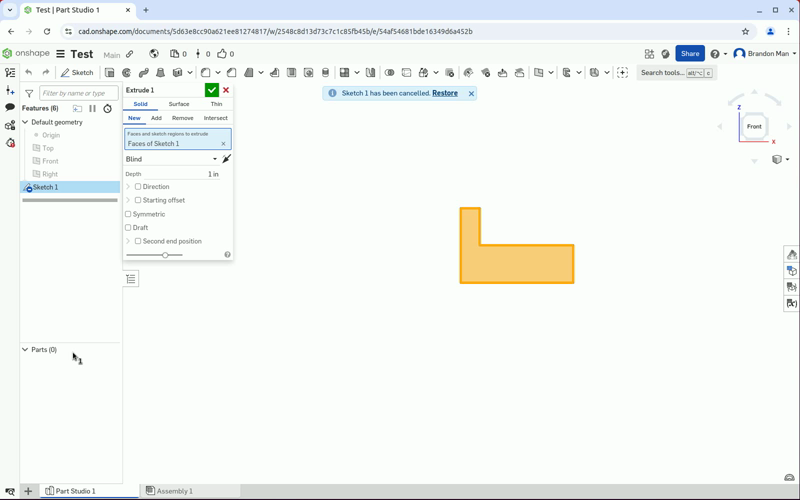
mouse_move(143, 106)
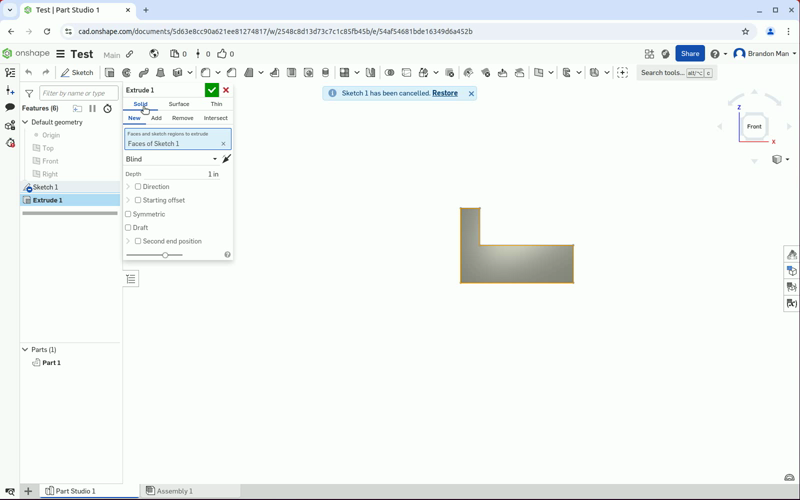
click(143, 106)
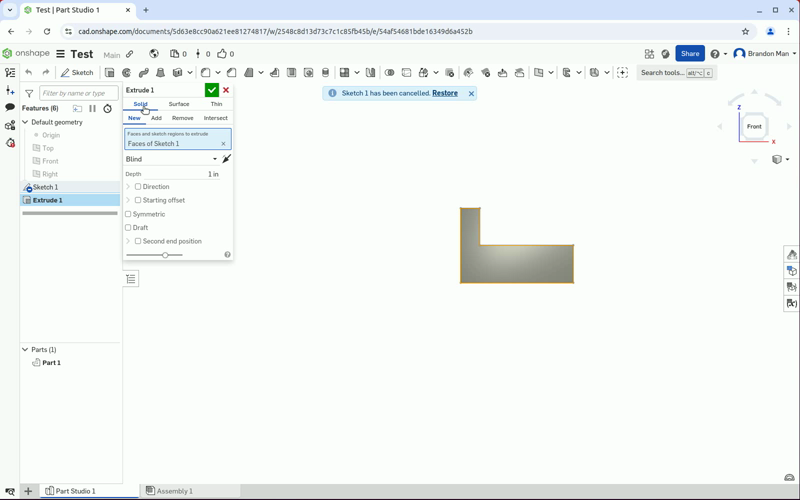
mouse_move(137, 120)
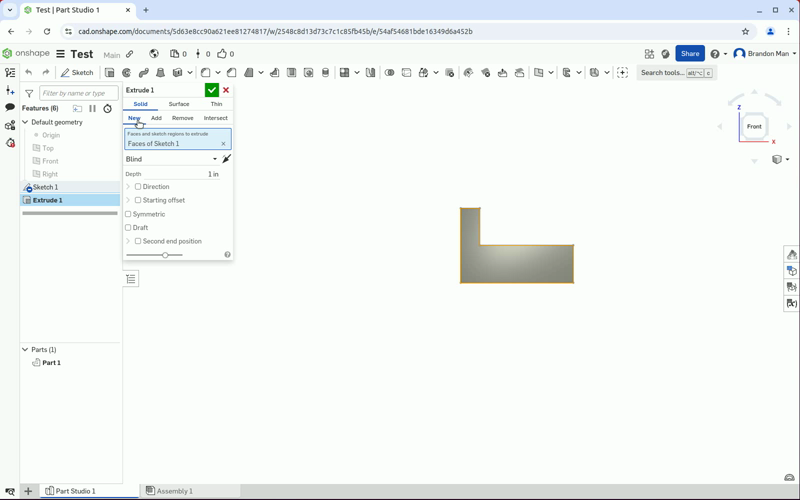
click(137, 120)
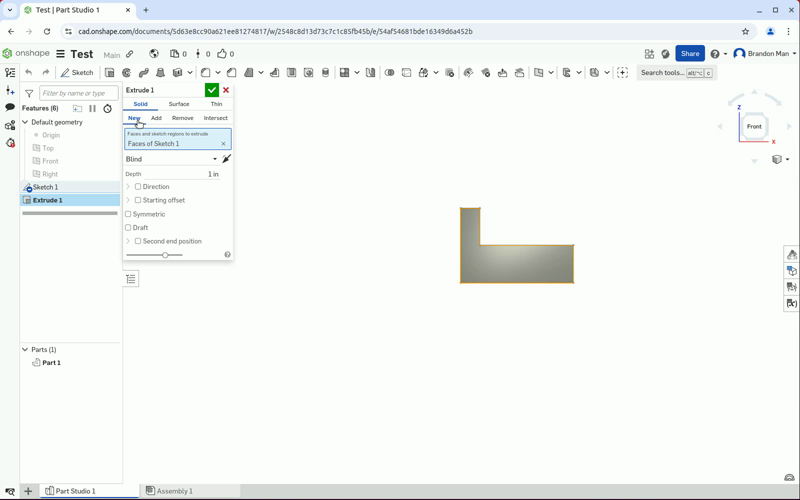
key(tab, 4)
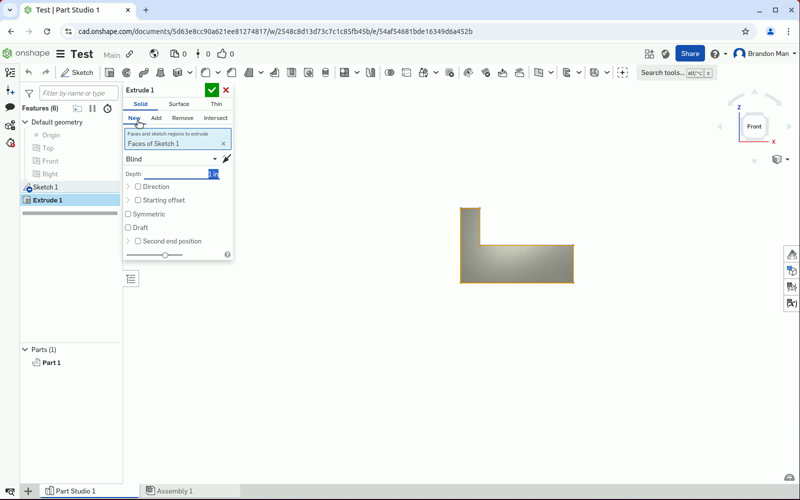
text(-15.405)
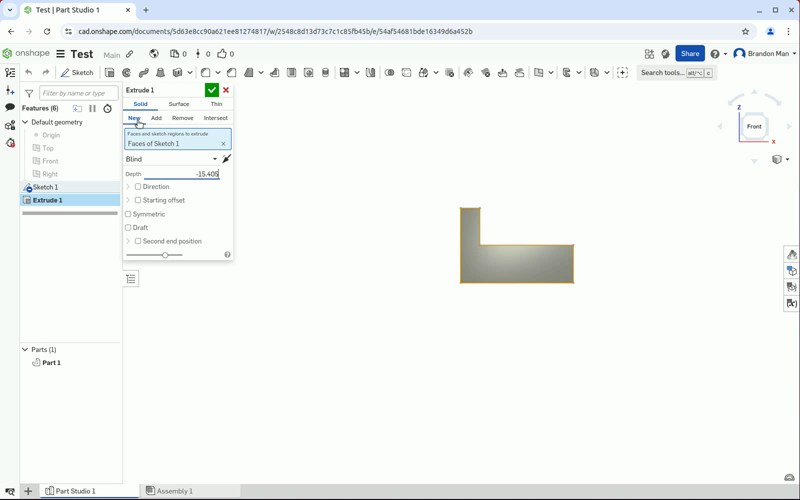
key(enter)
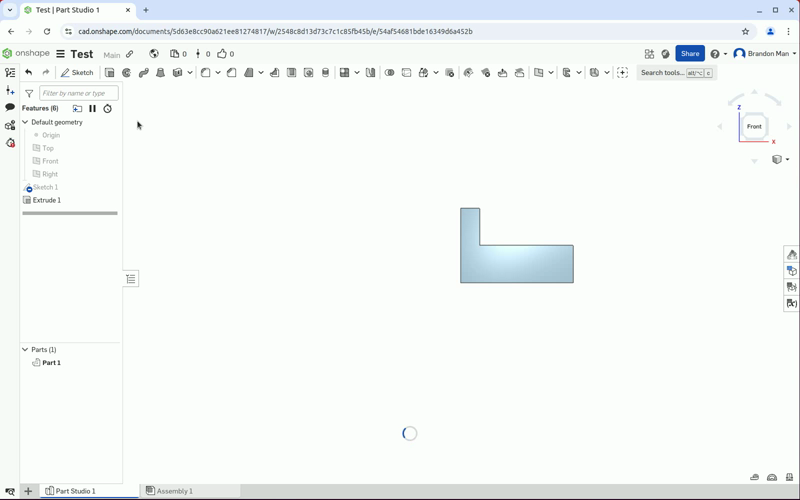
key(shift+h)
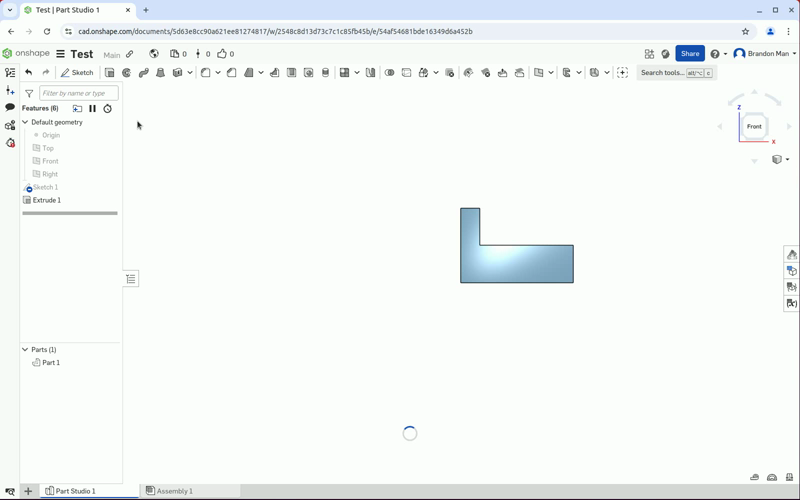
key(shift+h)
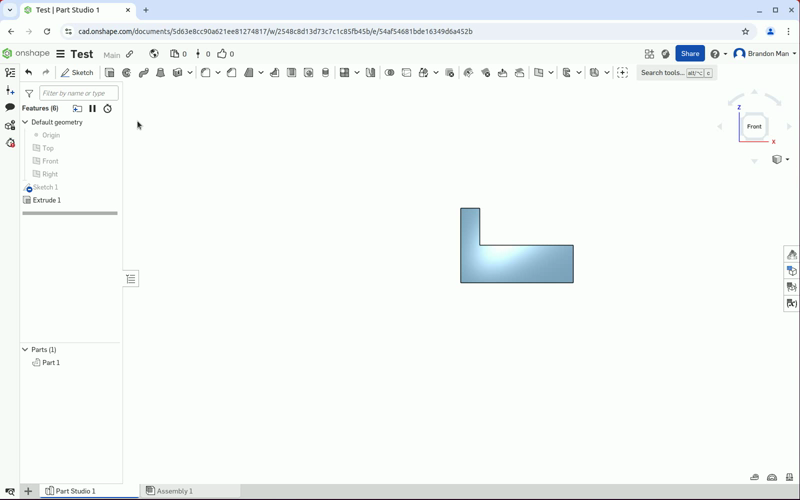
mouse_move(73, 189)
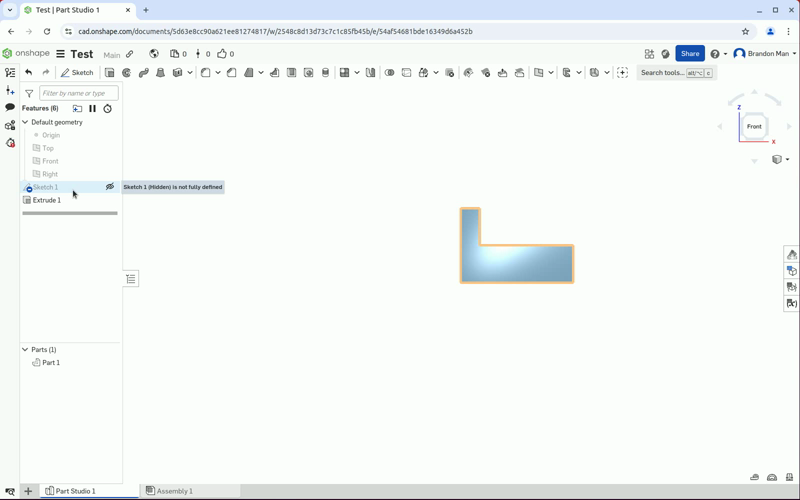
click(73, 189)
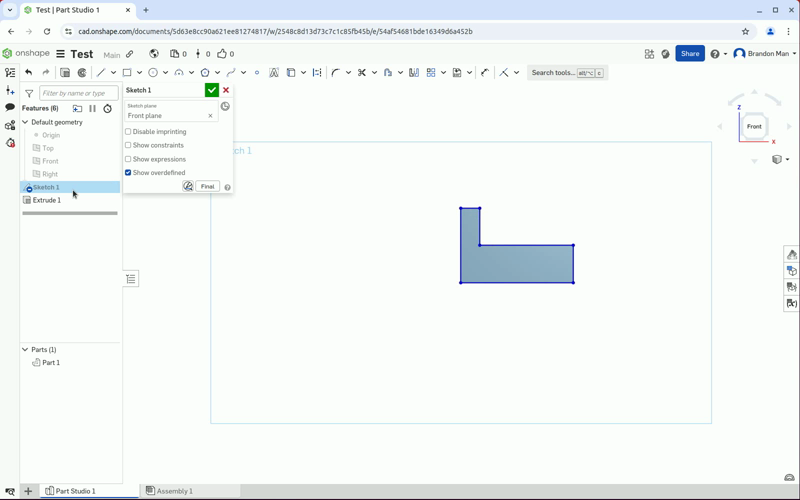
mouse_move(229, 92)
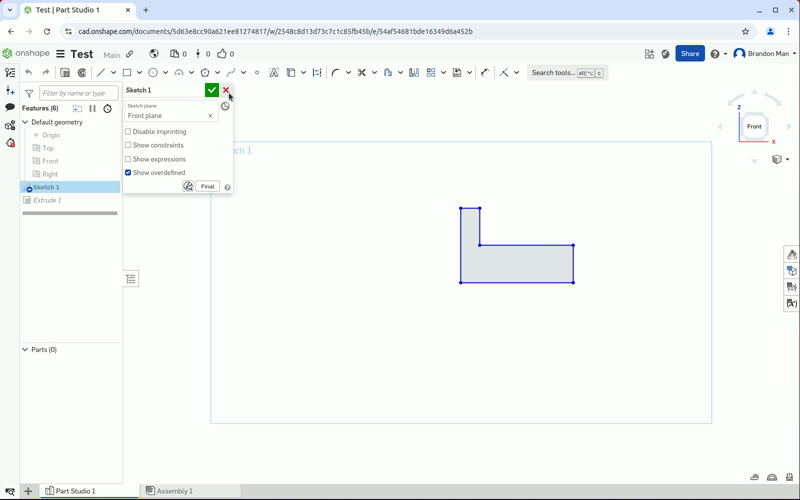
click(229, 92)
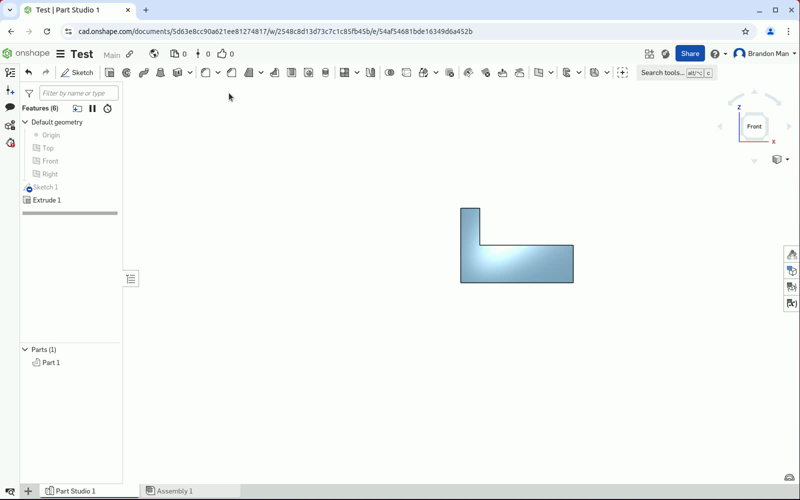
mouse_move(73, 352)
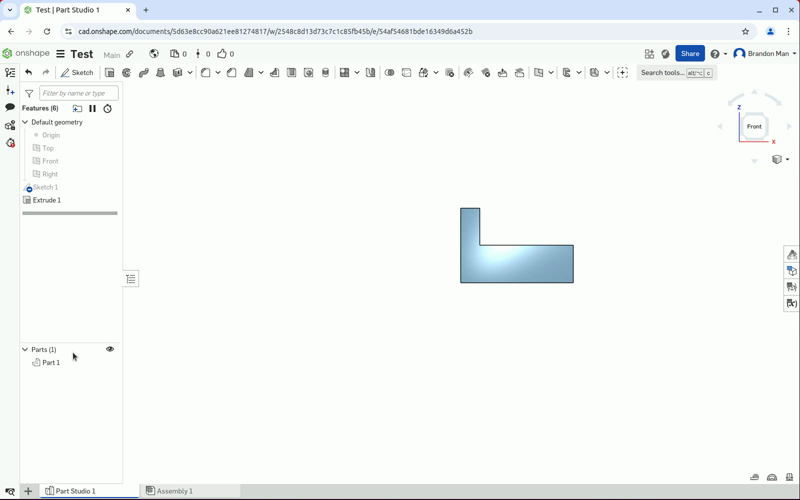
key(y)
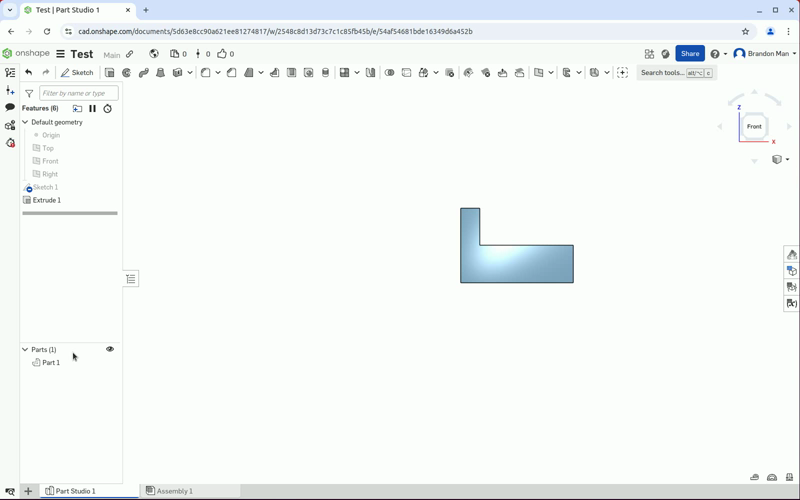
key(shift+p)
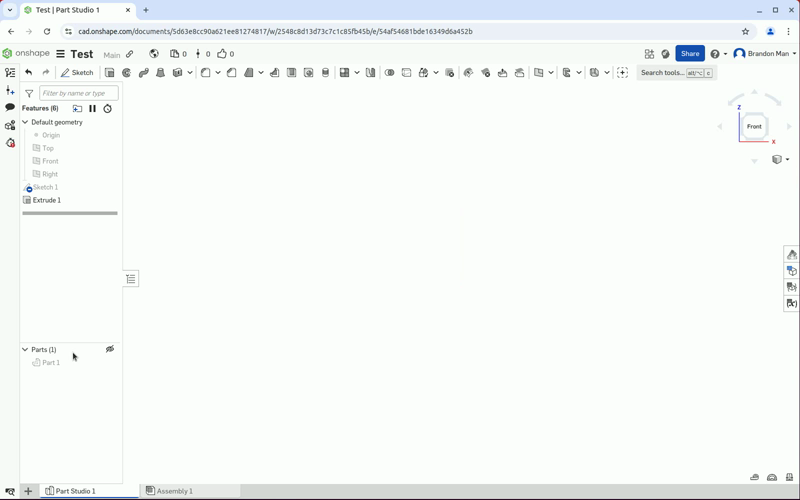
key(space)
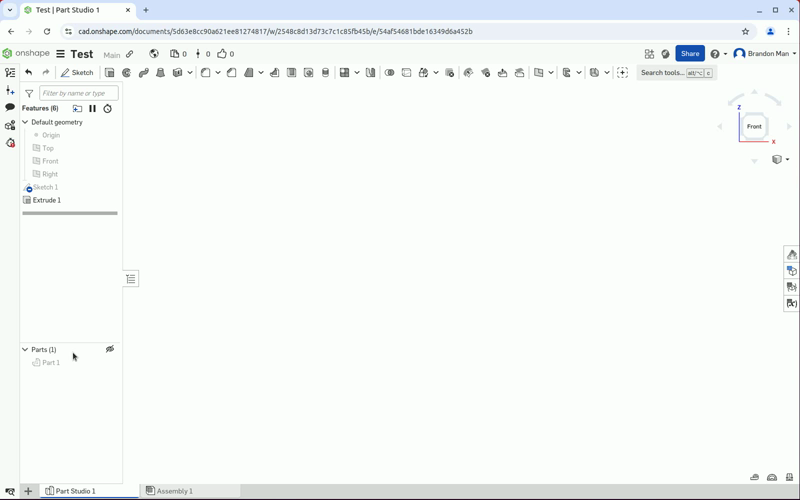
key_down(shift)
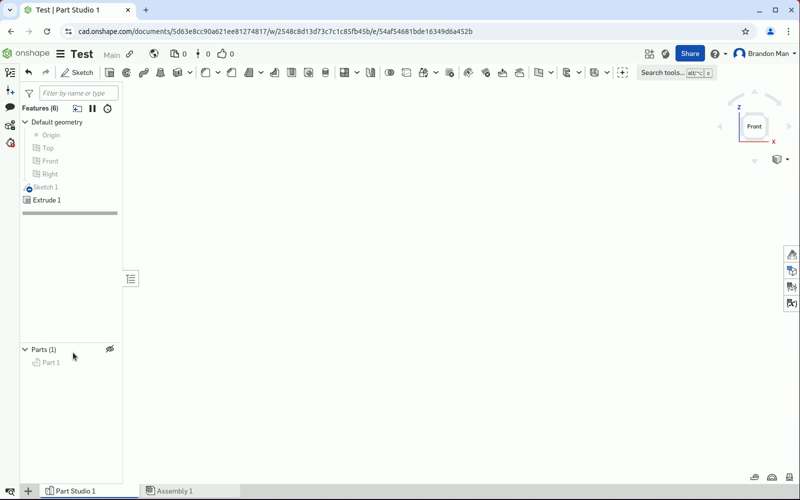
key(down)
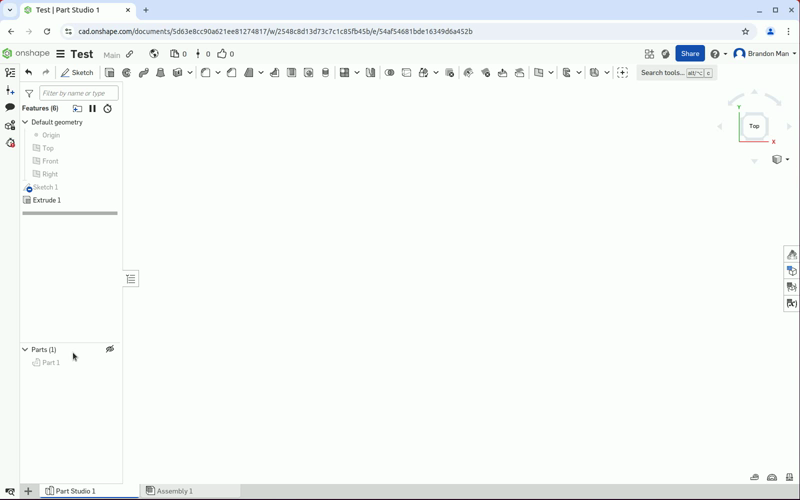
key_up(shift)
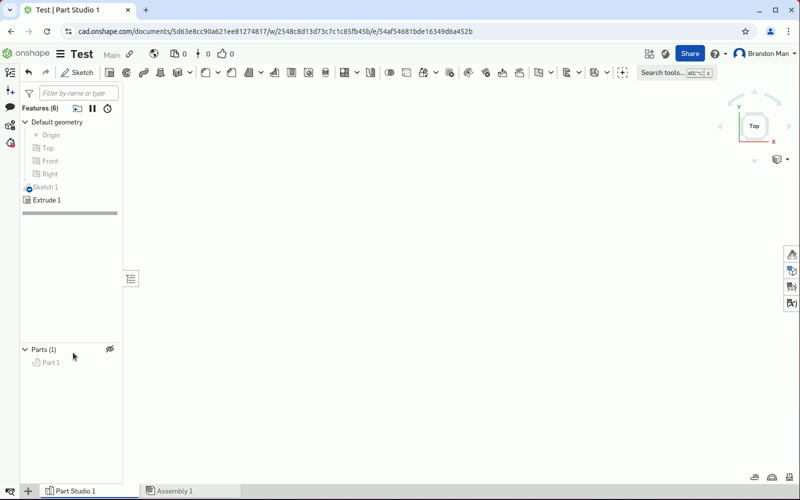
mouse_move(73, 352)
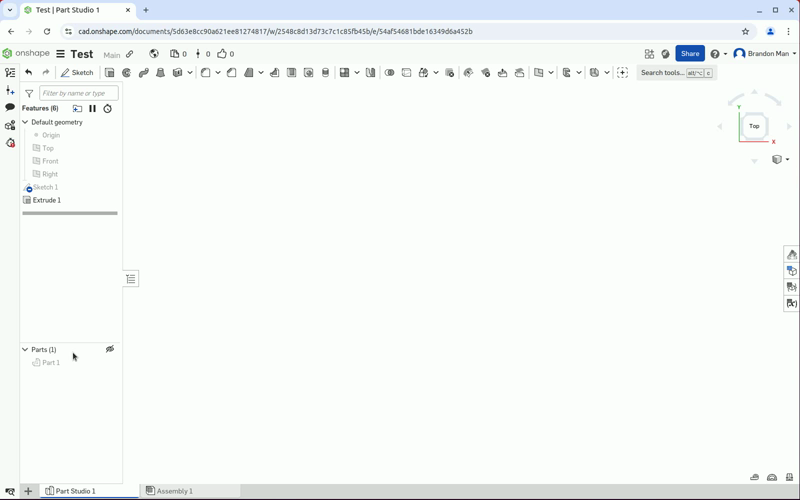
key(shift+y)
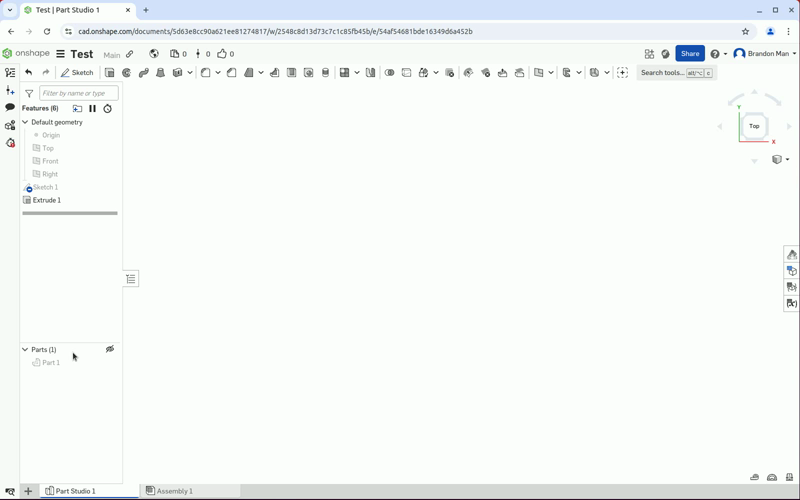
key(shift+s)
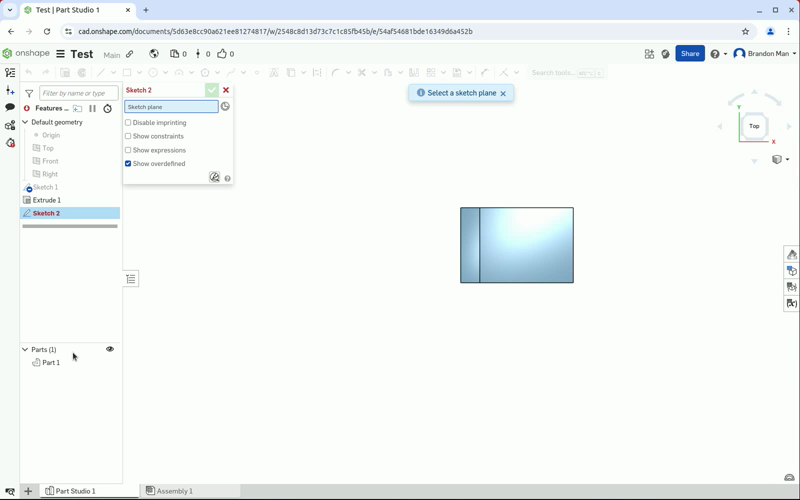
mouse_move(73, 150)
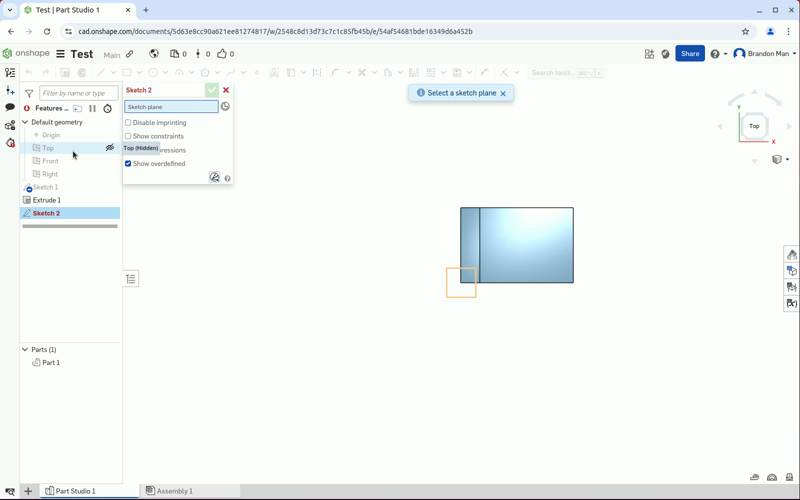
click(73, 150)
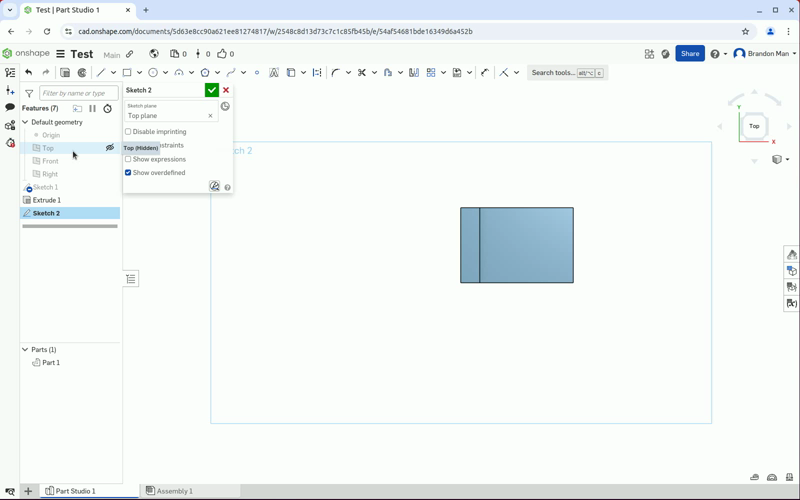
mouse_move(73, 352)
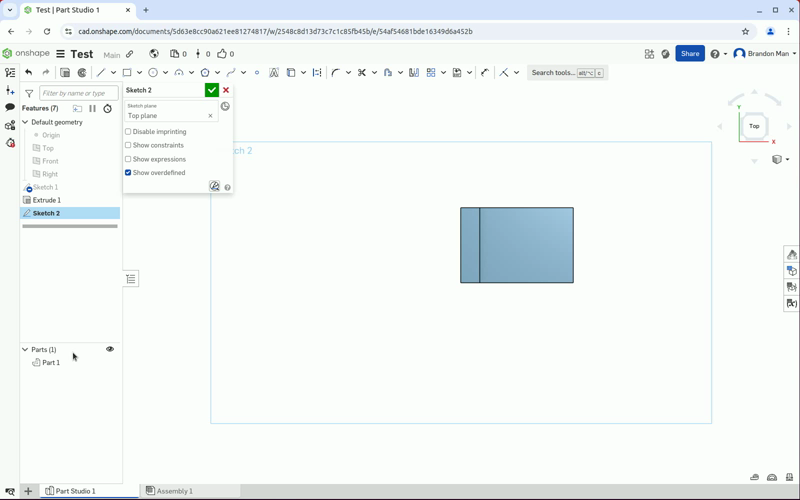
key(y)
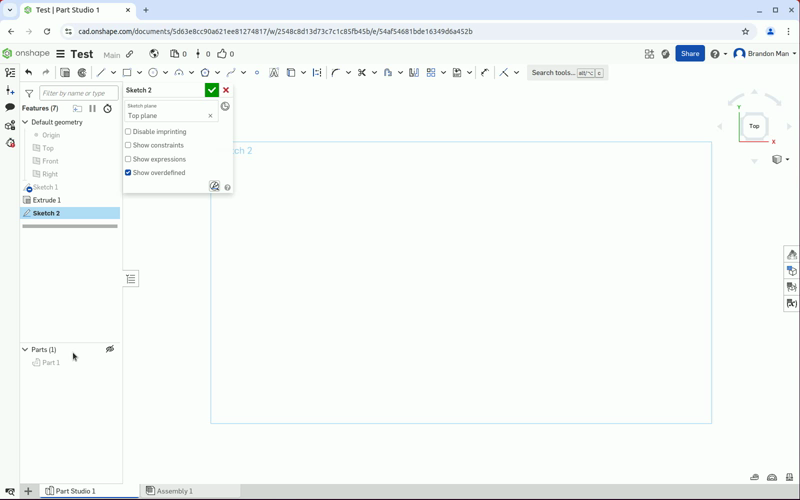
key(l)
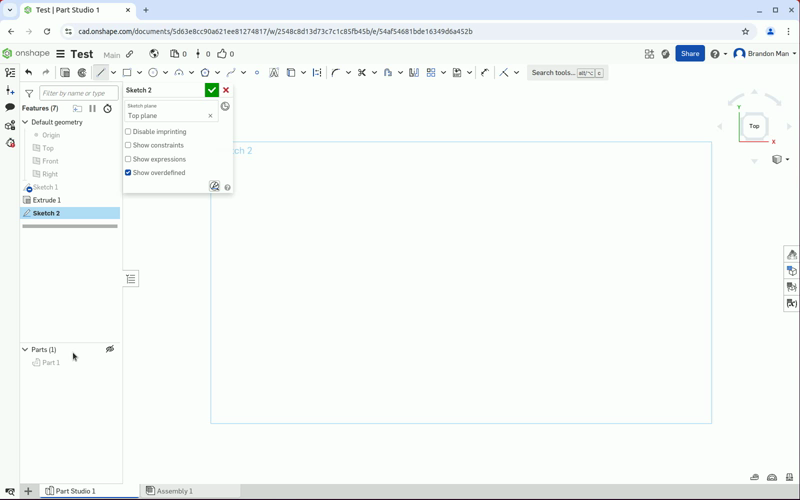
key_down(shift)
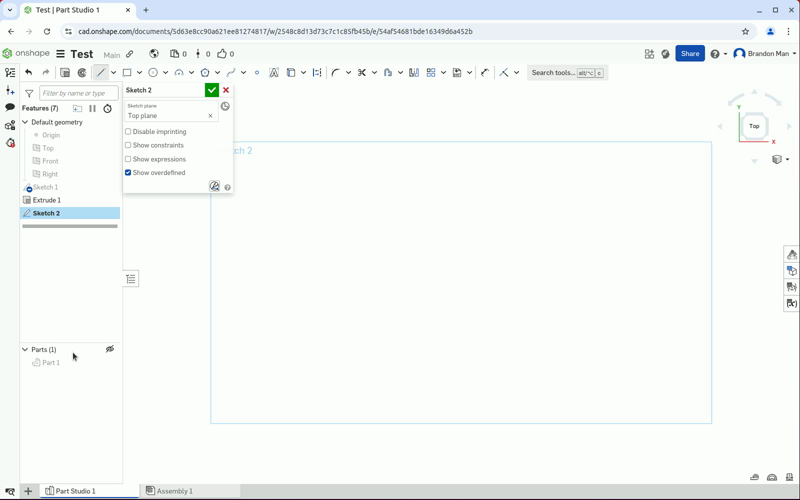
mouse_move(460, 282)
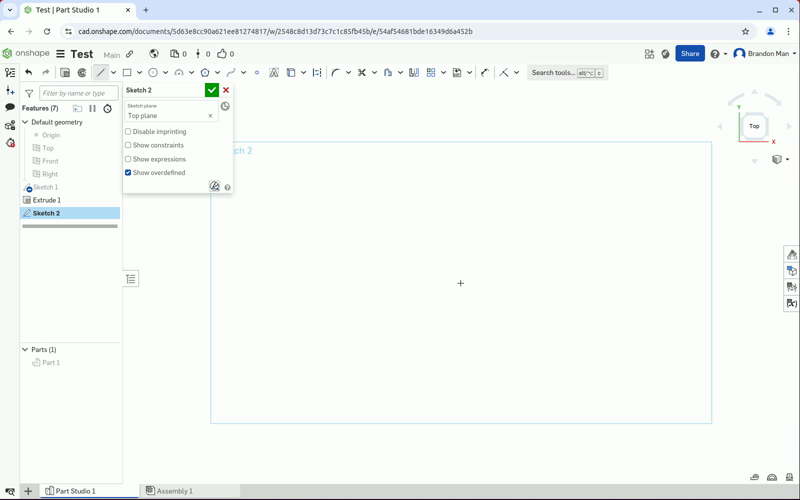
click(460, 282)
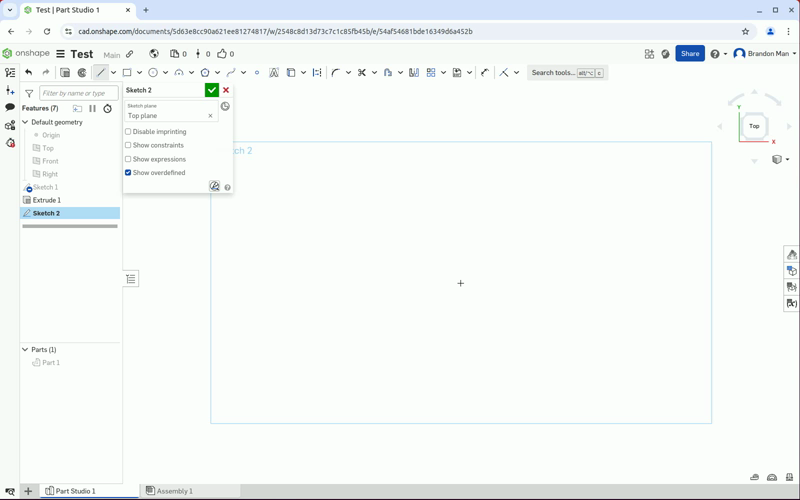
key_up(shift)
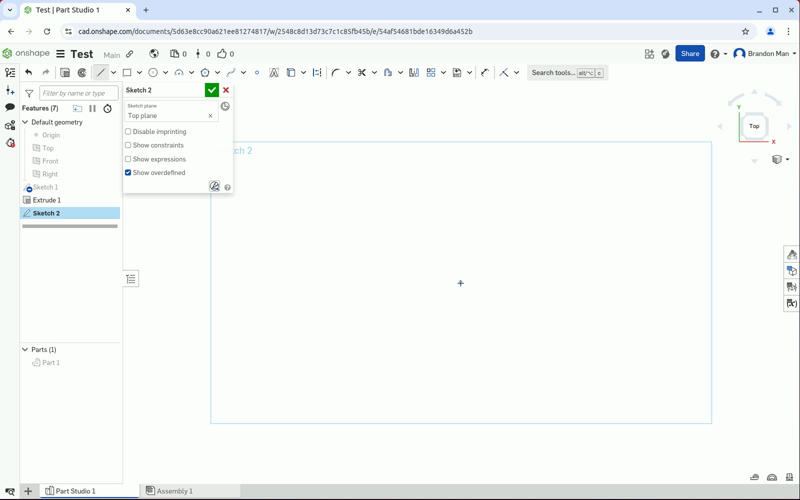
key_down(shift)
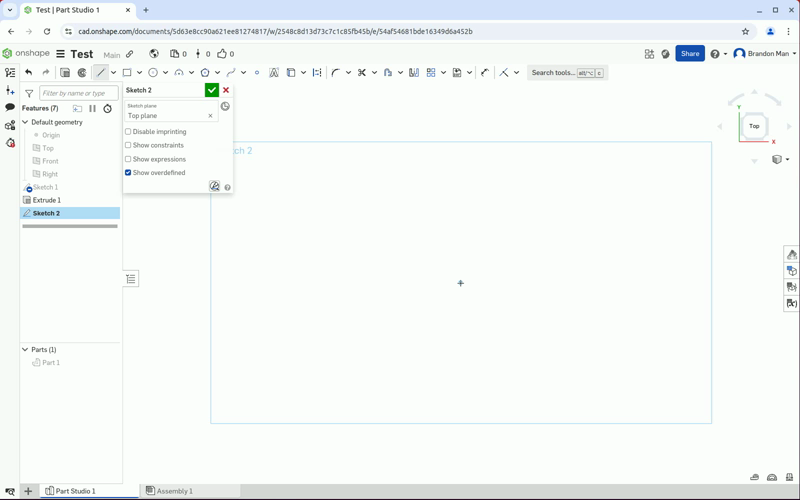
mouse_move(490, 282)
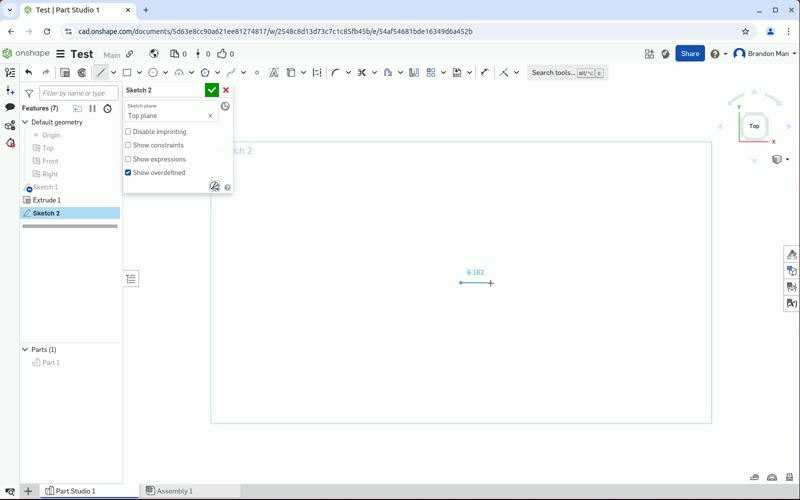
mouse_move(517, 282)
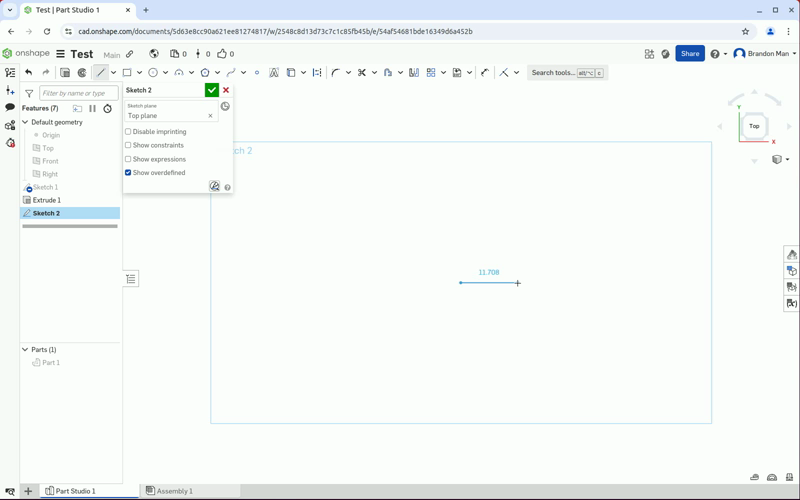
click(517, 282)
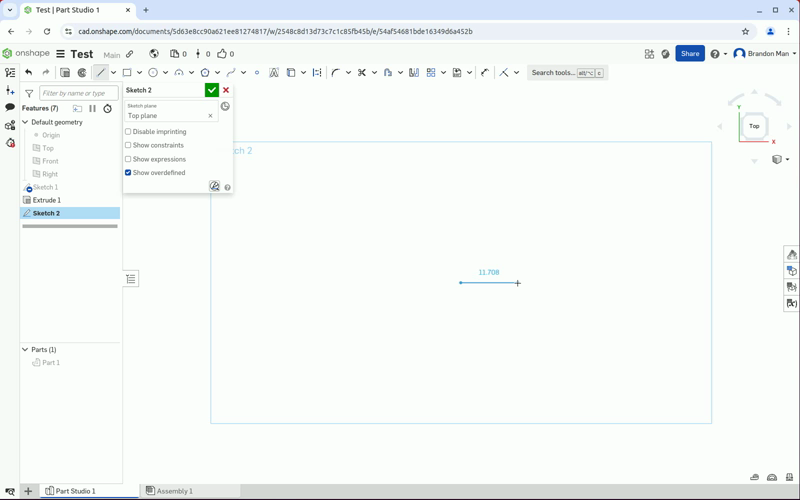
key_up(shift)
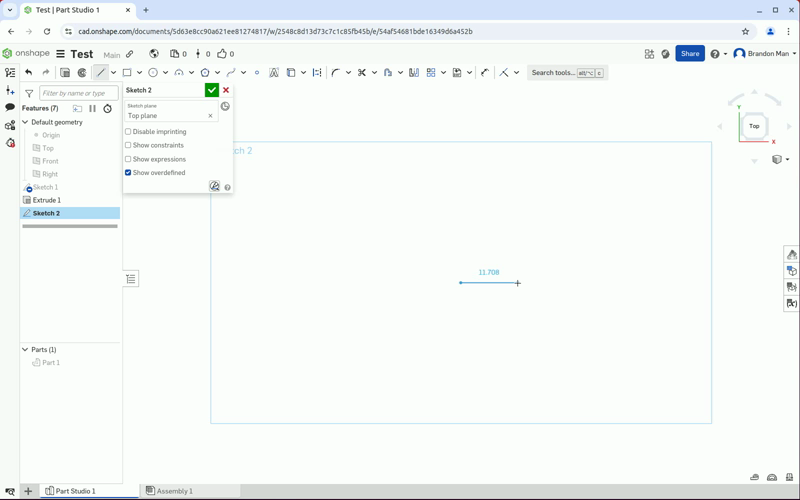
key_down(shift)
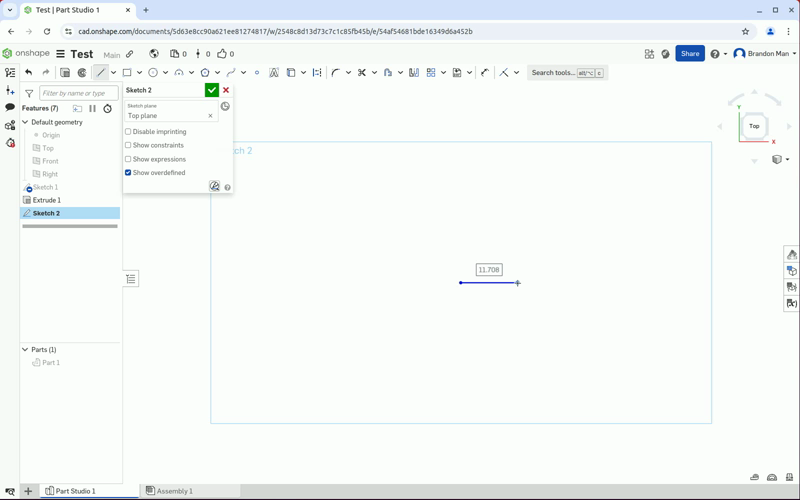
mouse_move(547, 282)
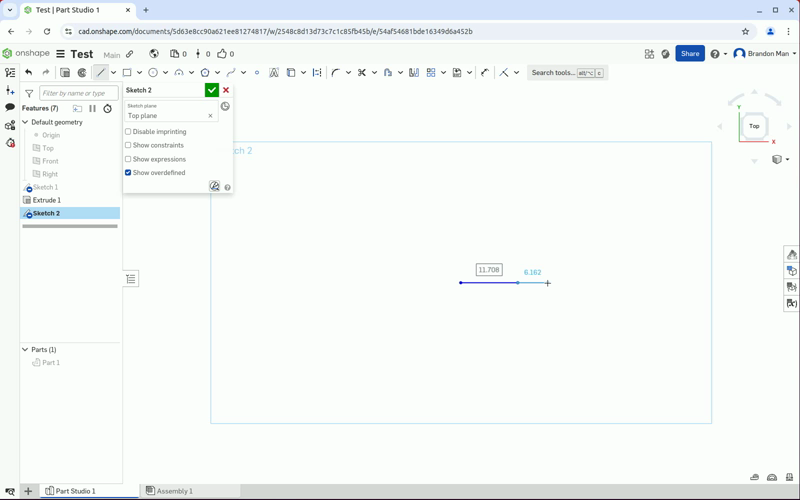
mouse_move(517, 245)
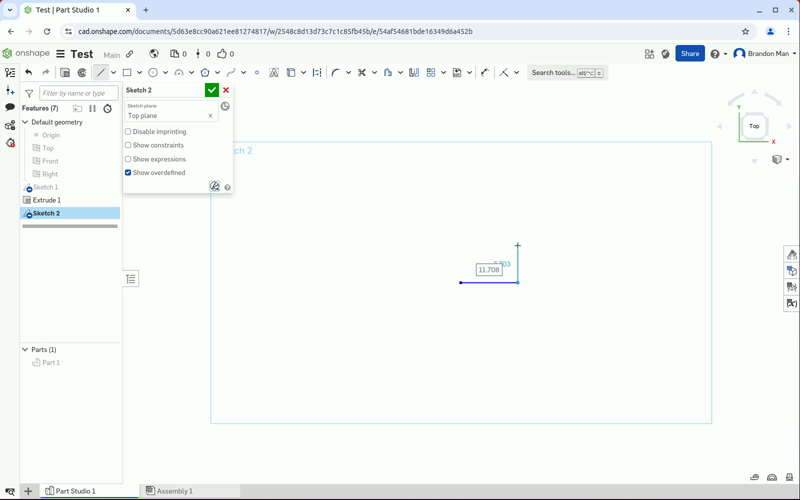
click(517, 245)
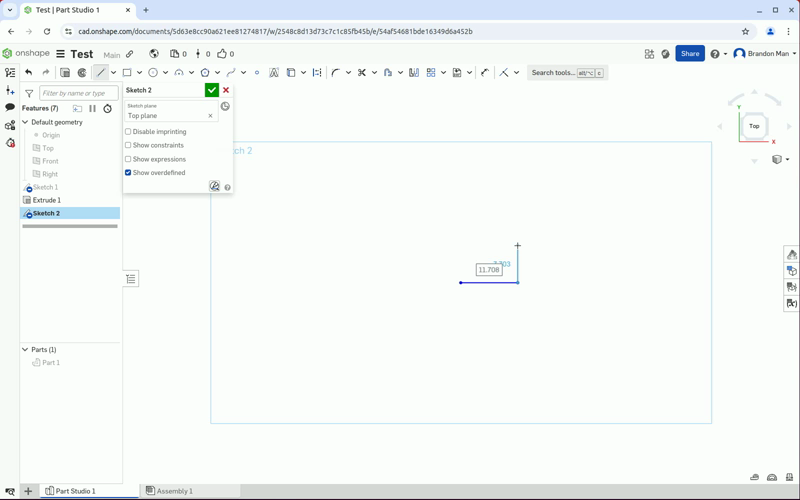
key_up(shift)
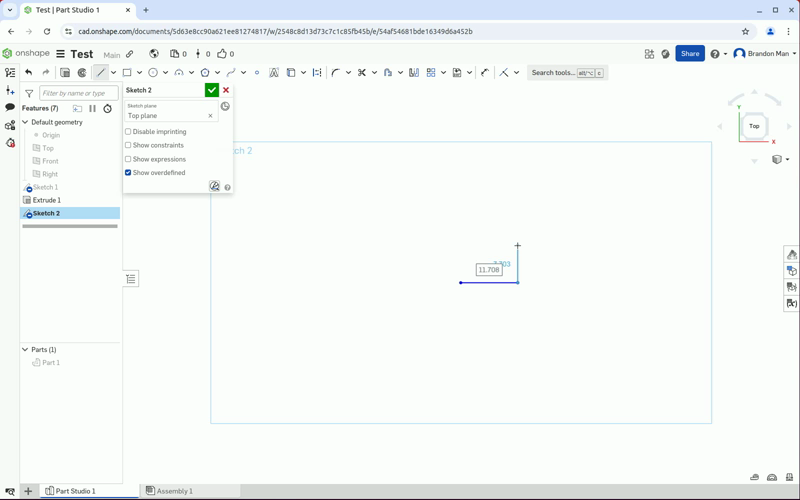
key_down(shift)
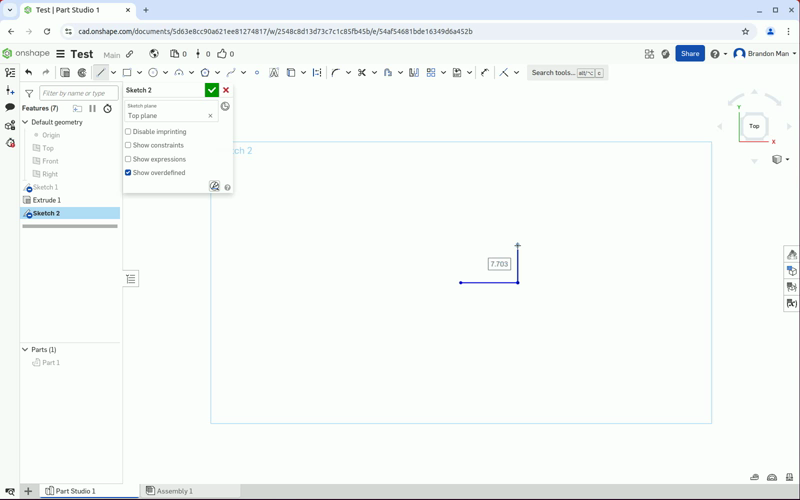
mouse_move(547, 245)
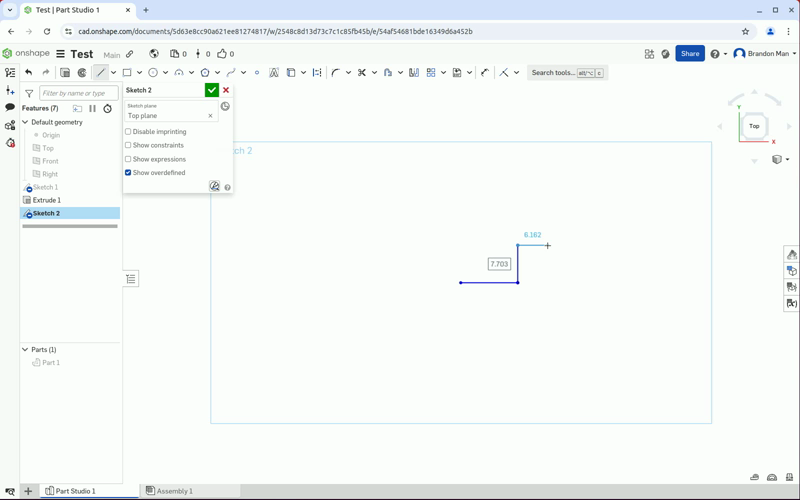
mouse_move(573, 245)
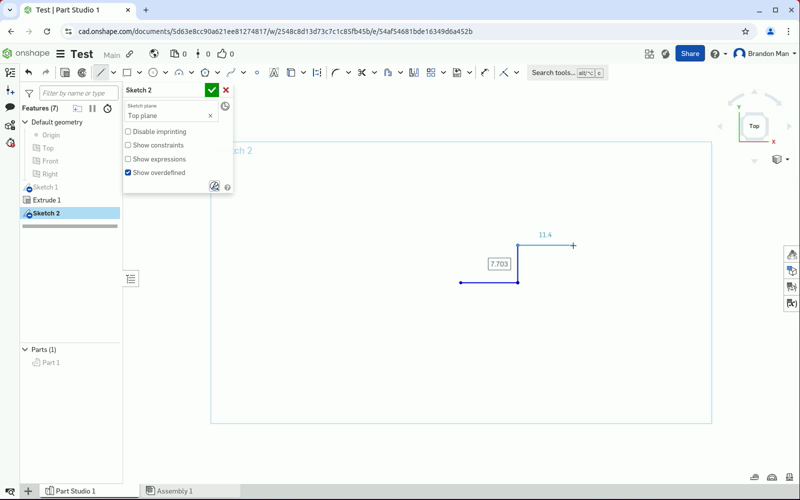
click(573, 245)
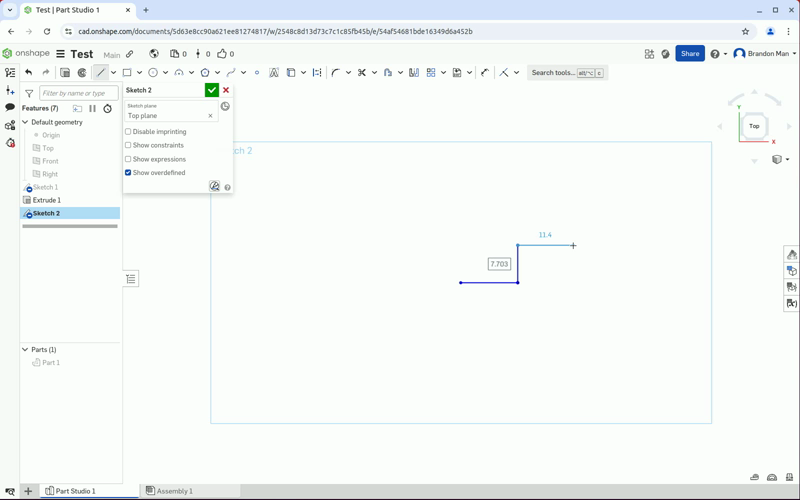
key_up(shift)
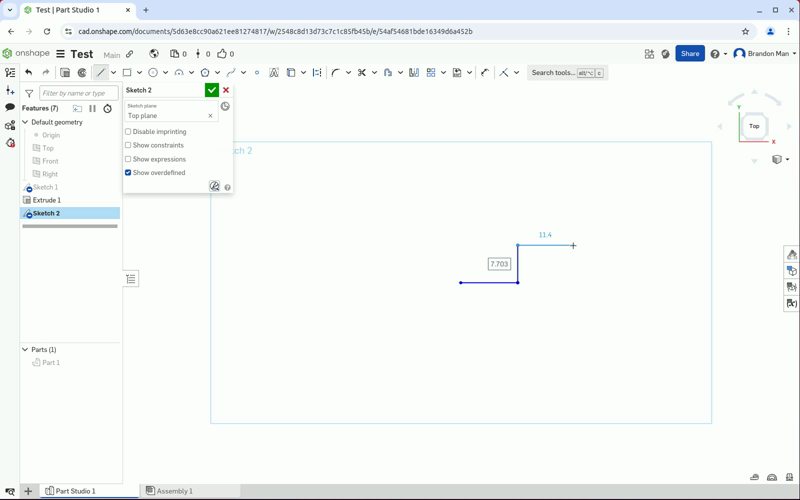
key_down(shift)
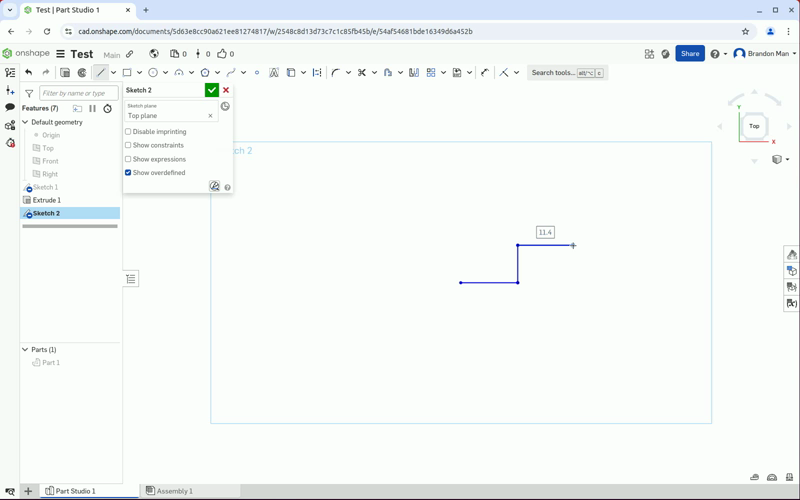
mouse_move(589, 245)
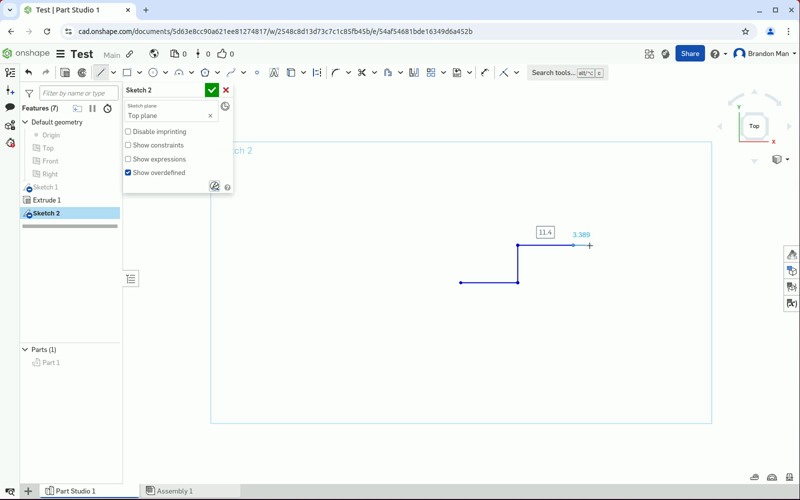
mouse_move(573, 208)
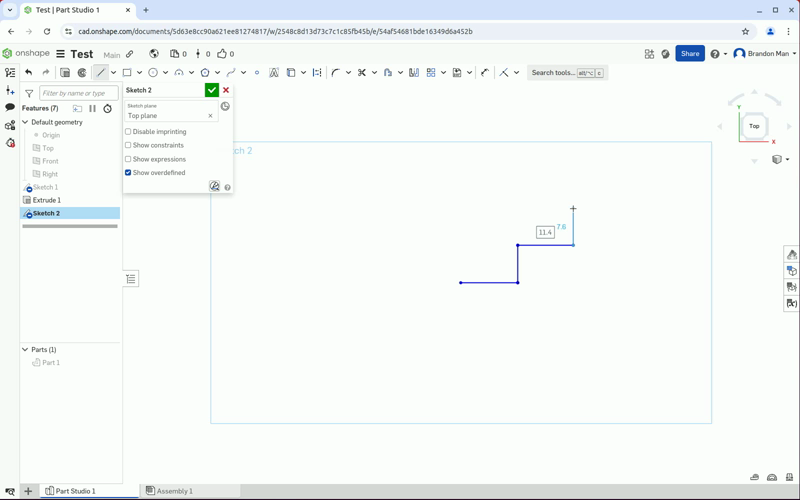
click(573, 208)
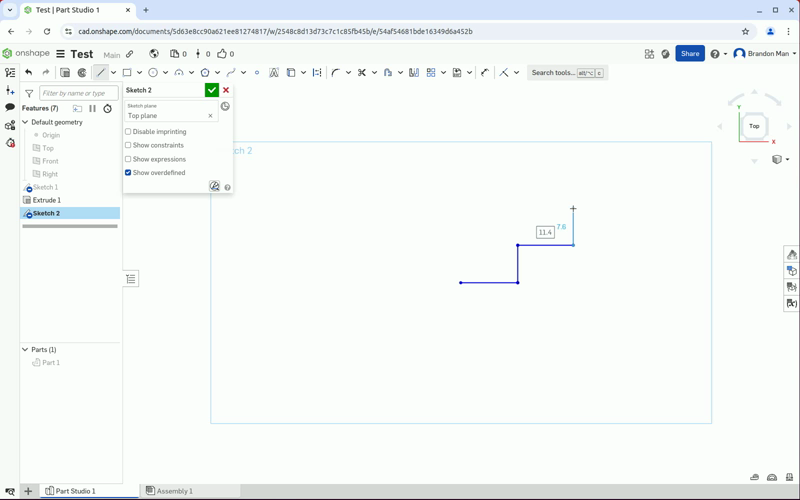
key_up(shift)
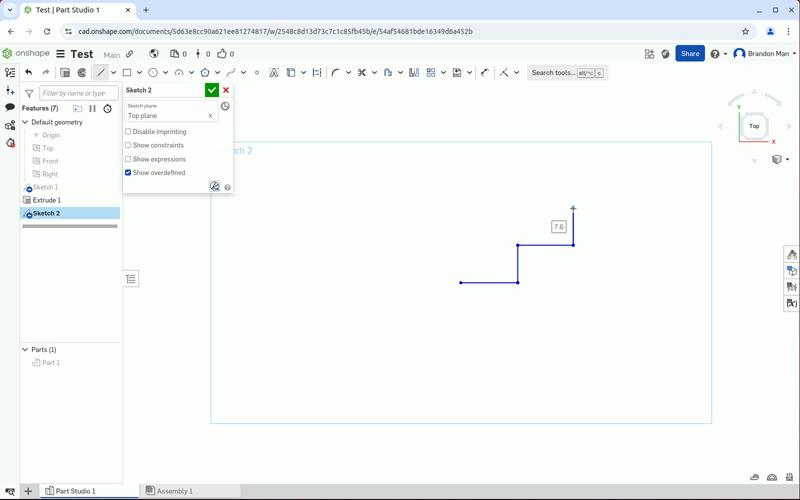
key_down(shift)
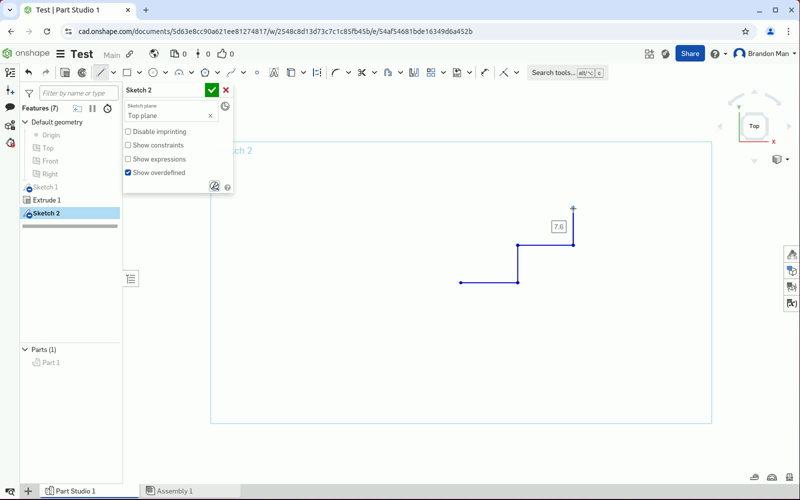
mouse_move(460, 208)
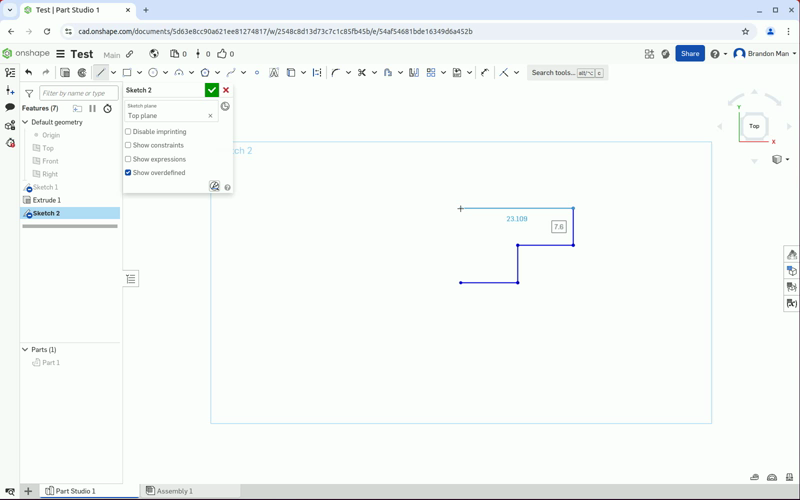
click(460, 208)
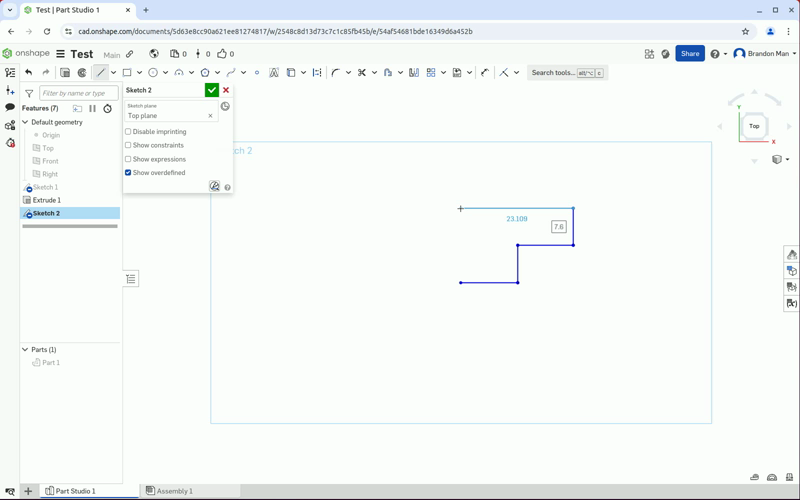
key_up(shift)
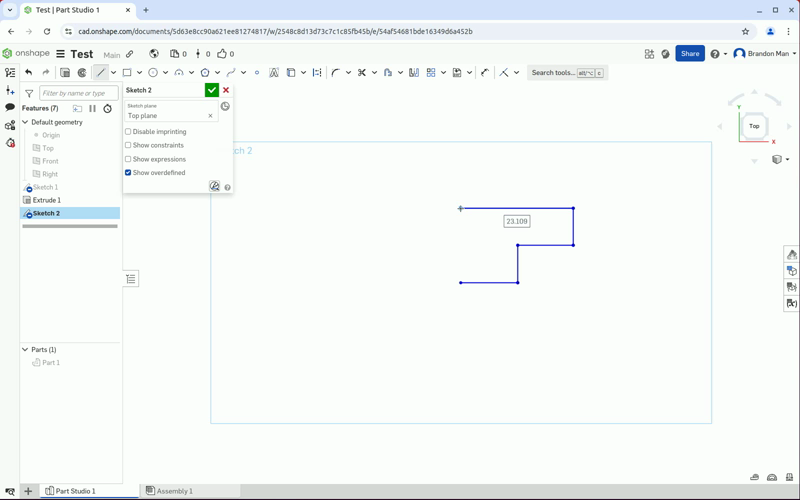
key_down(shift)
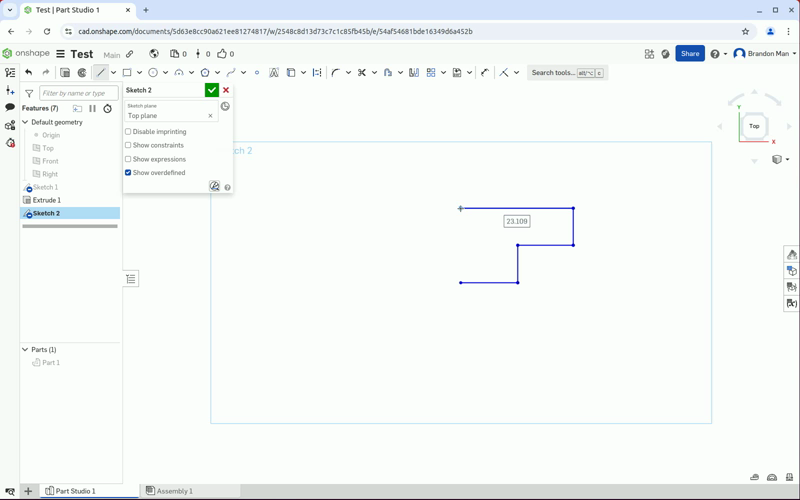
mouse_move(460, 282)
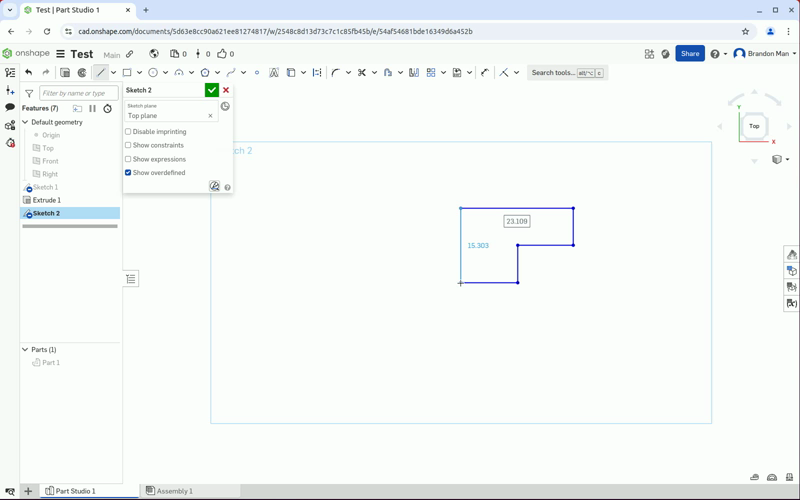
key_up(shift)
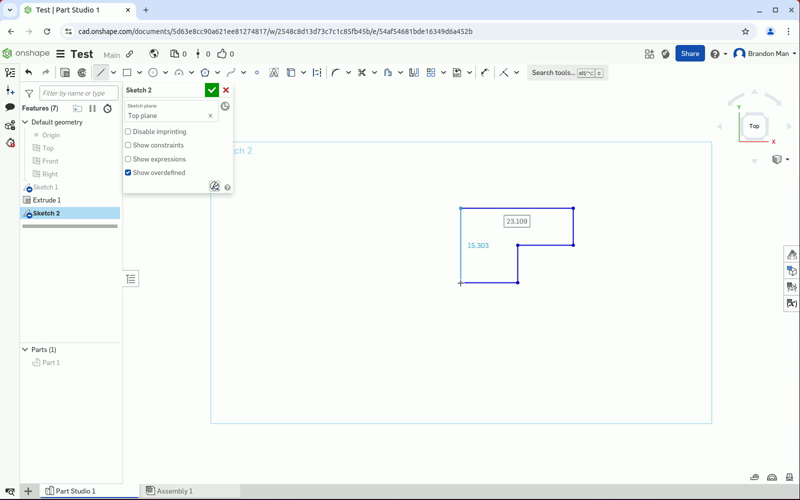
click(460, 282)
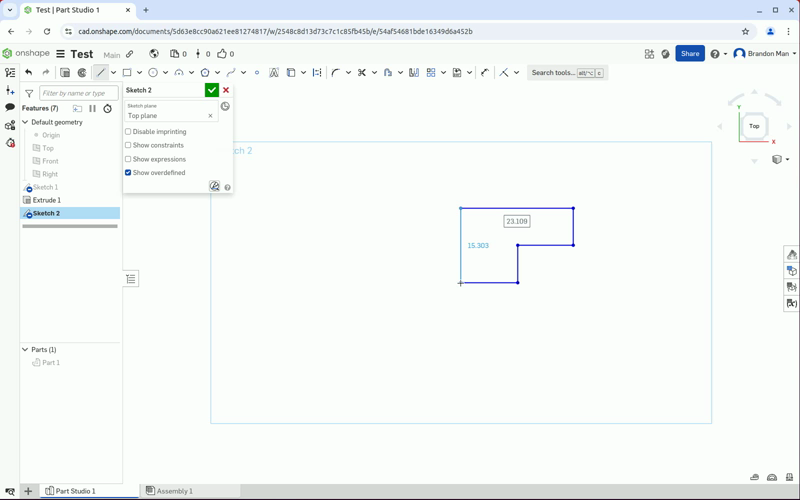
key(esc)
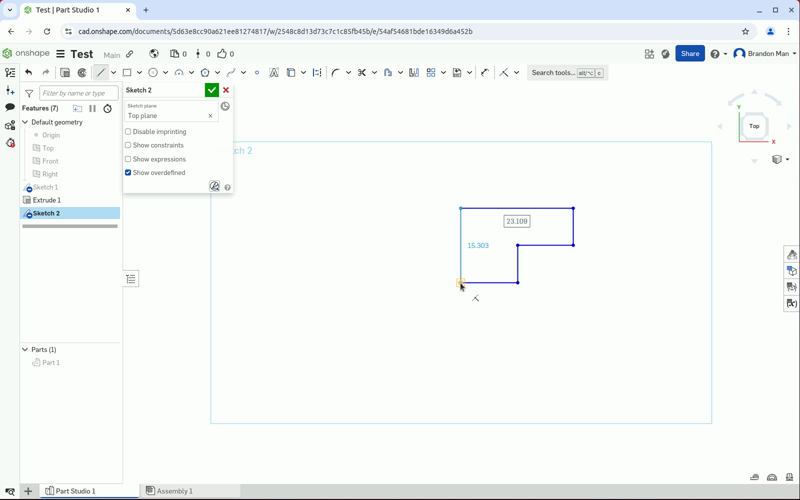
mouse_move(468, 224)
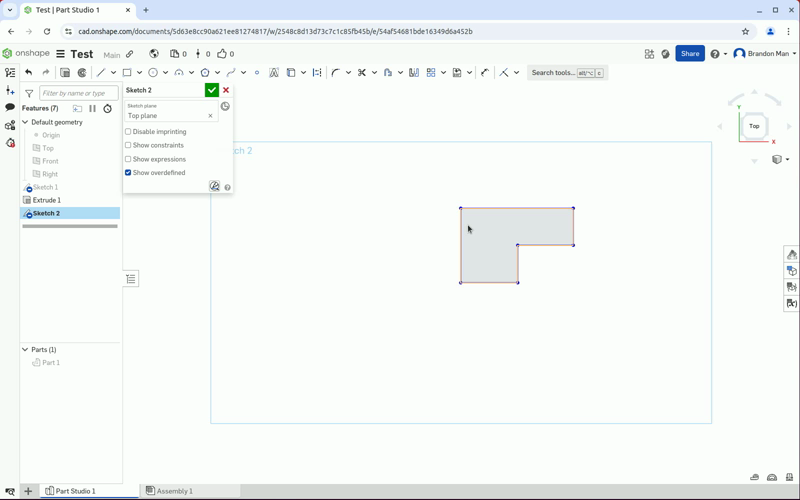
click(468, 224)
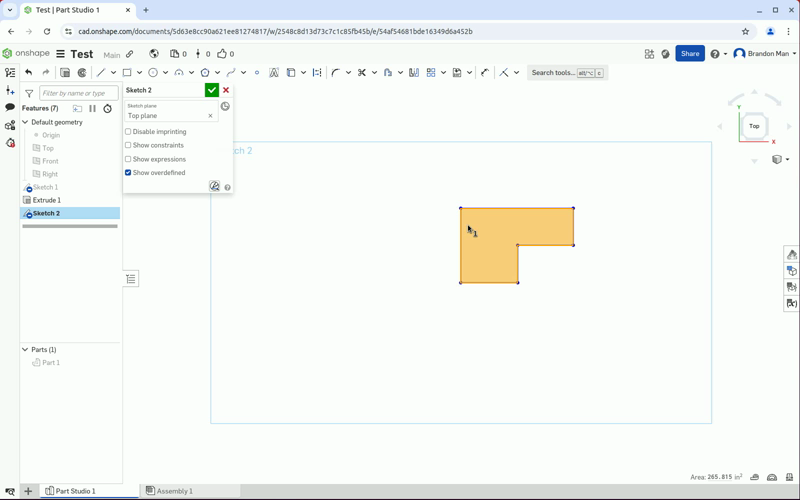
mouse_move(73, 352)
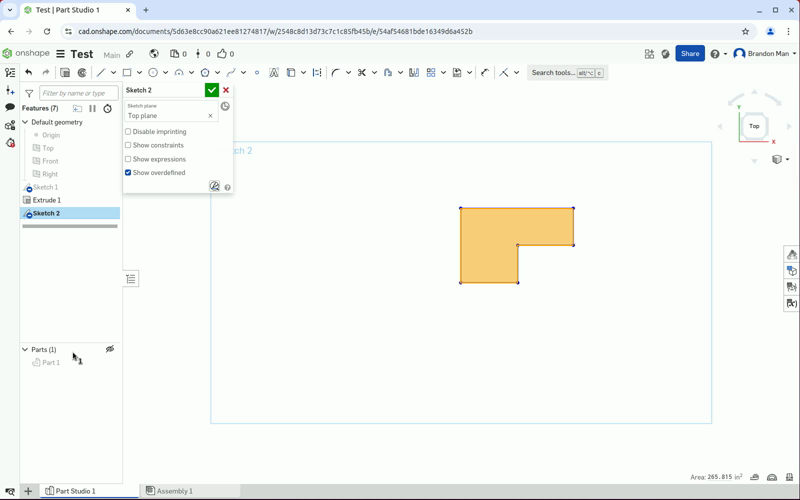
key(shift+y)
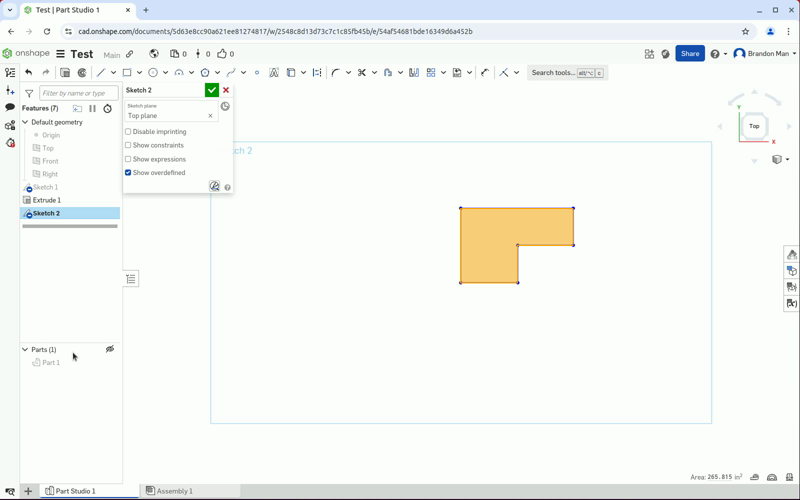
key(shift+e)
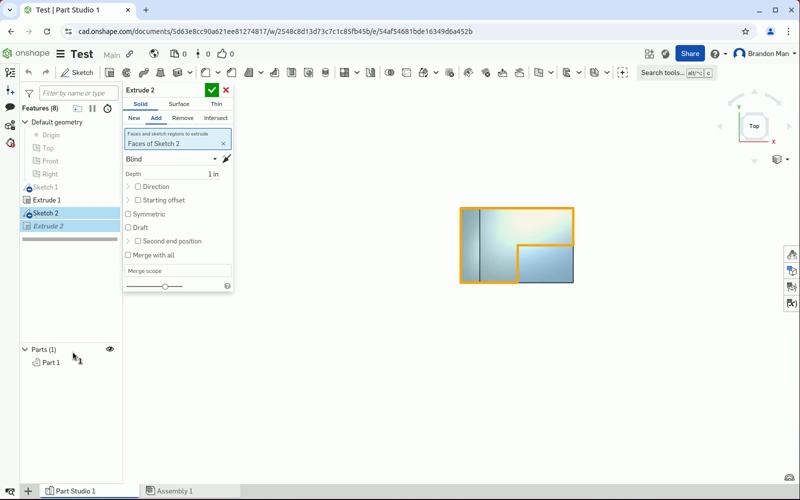
mouse_move(143, 106)
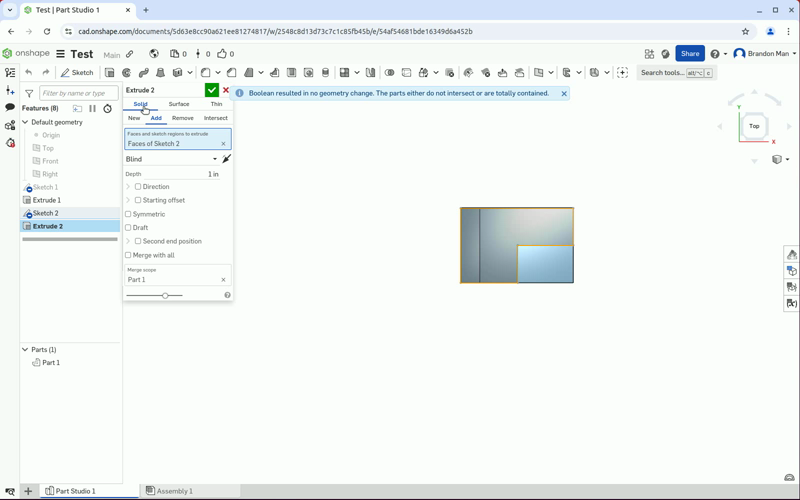
click(143, 106)
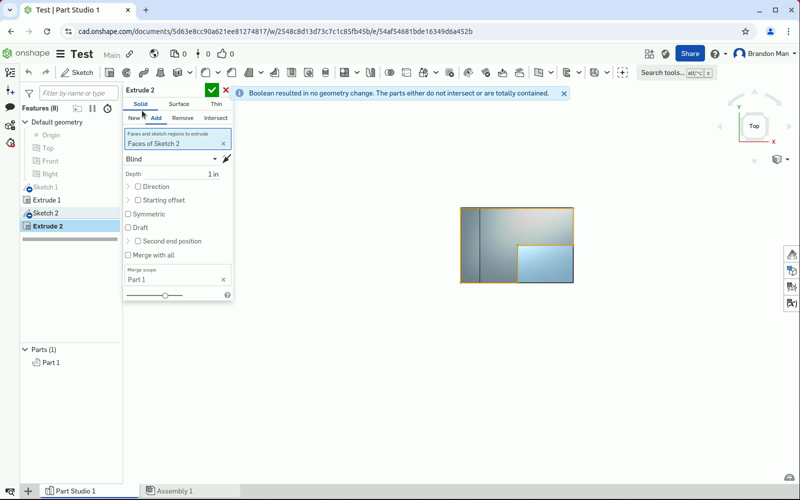
mouse_move(137, 120)
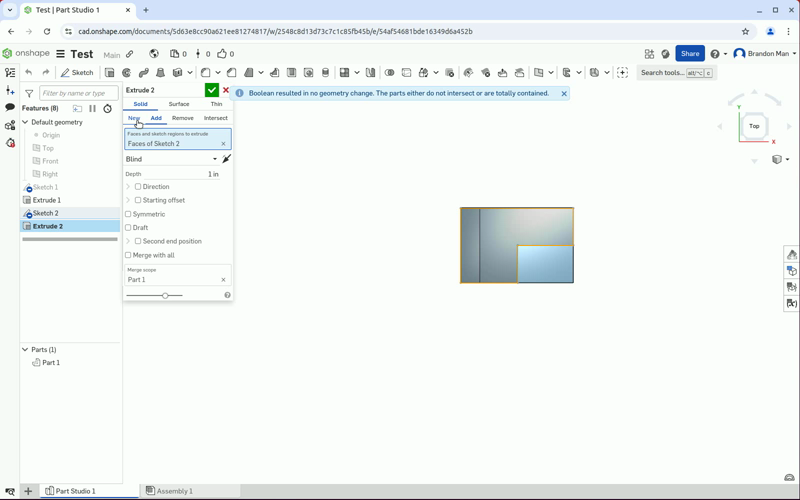
click(137, 120)
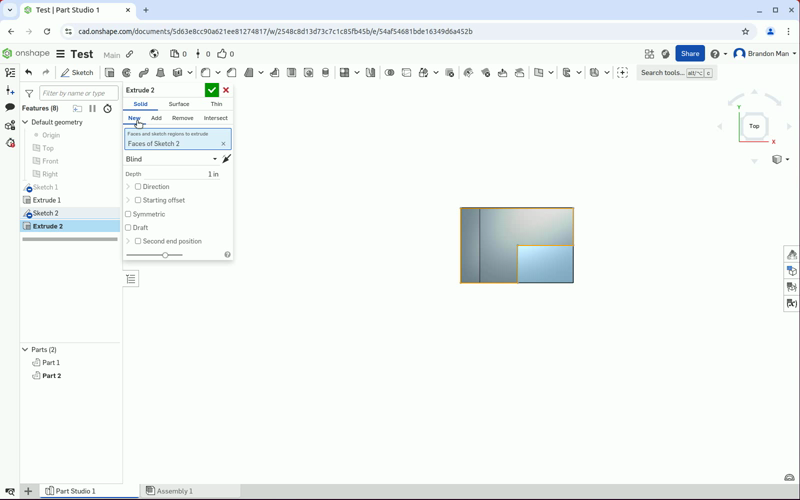
key(tab, 4)
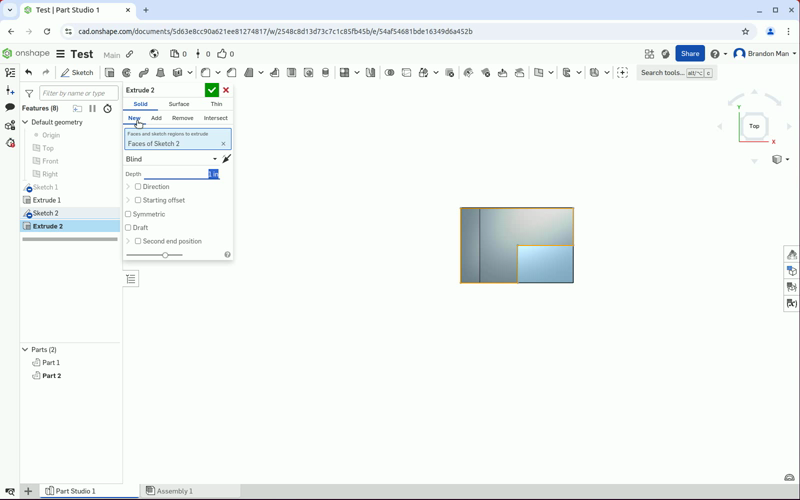
text(-7.703)
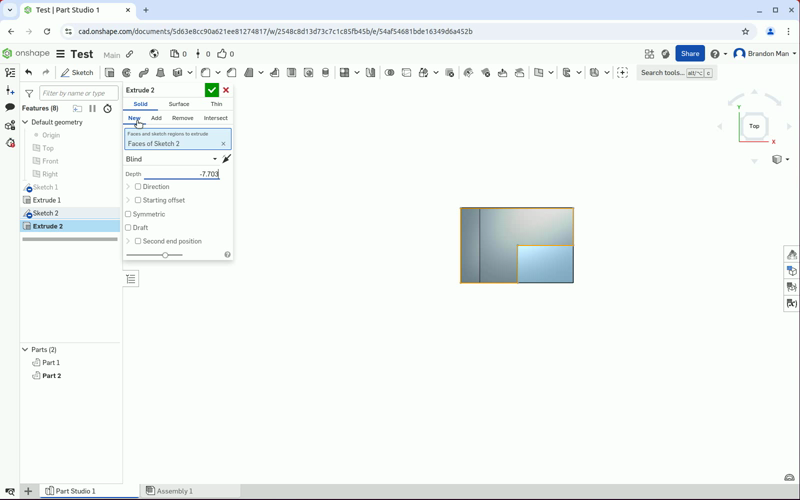
key(enter)
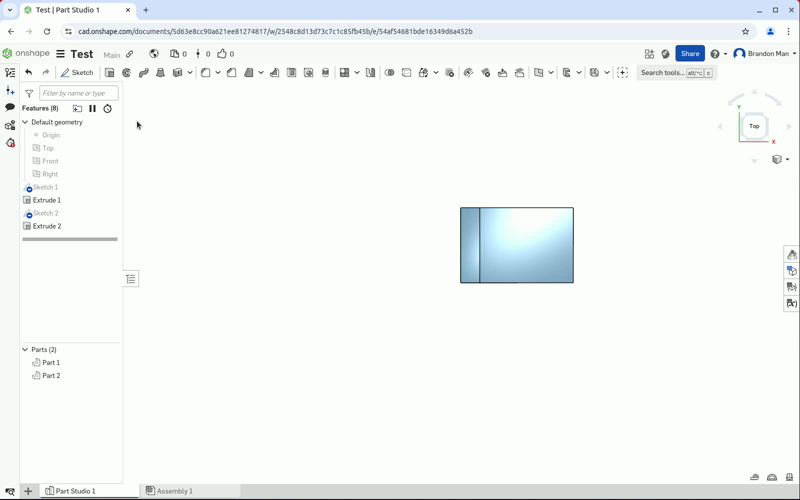
key(shift+h)
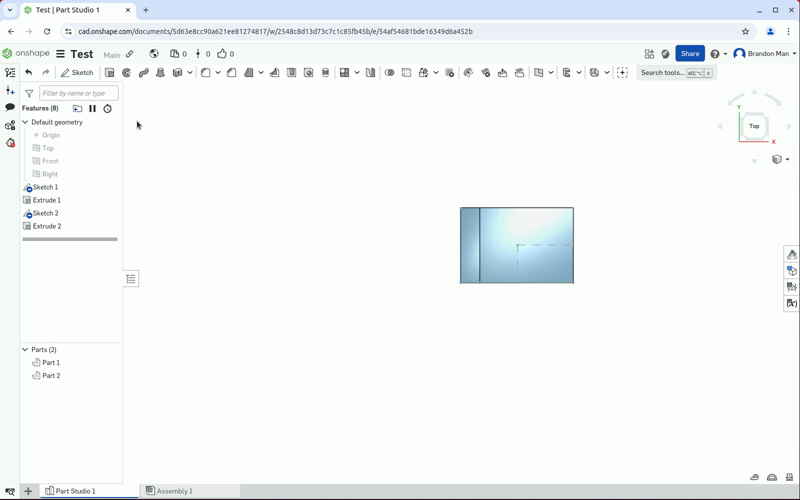
key(shift+h)
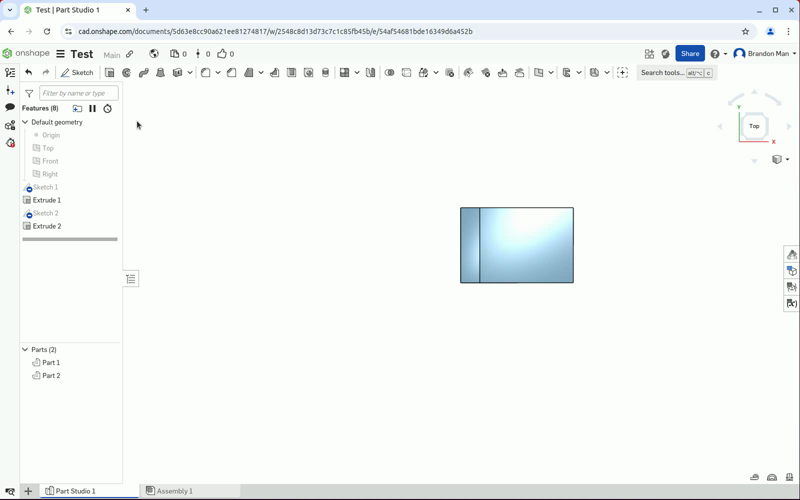
mouse_move(73, 189)
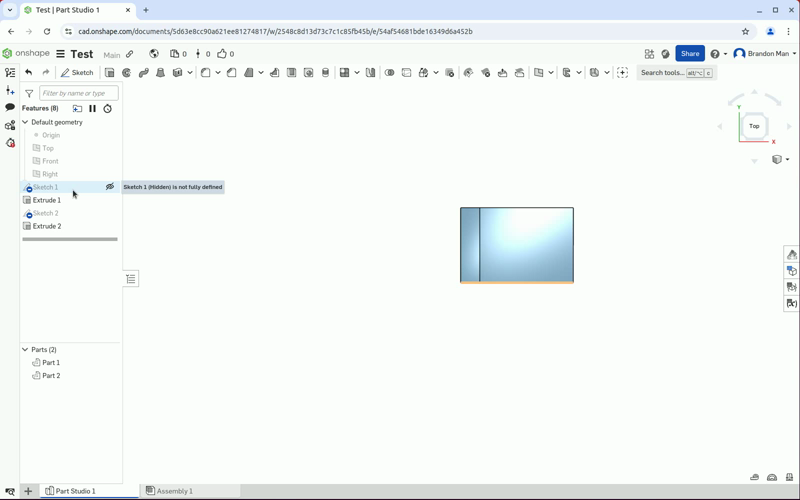
click(73, 189)
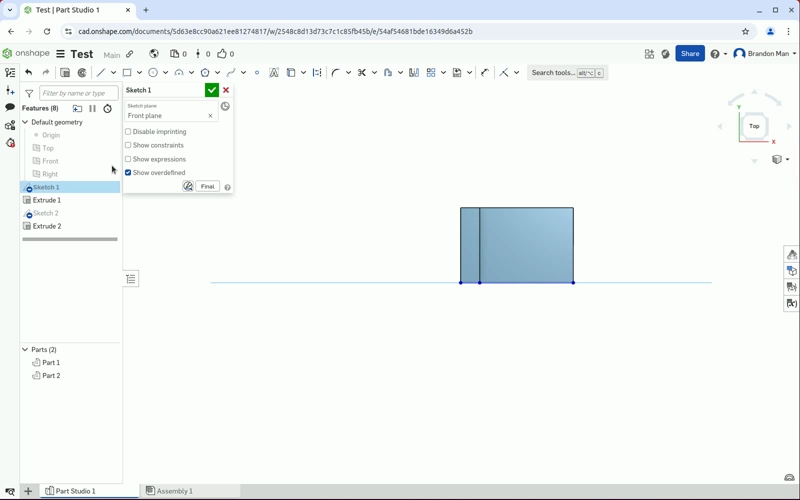
mouse_move(229, 92)
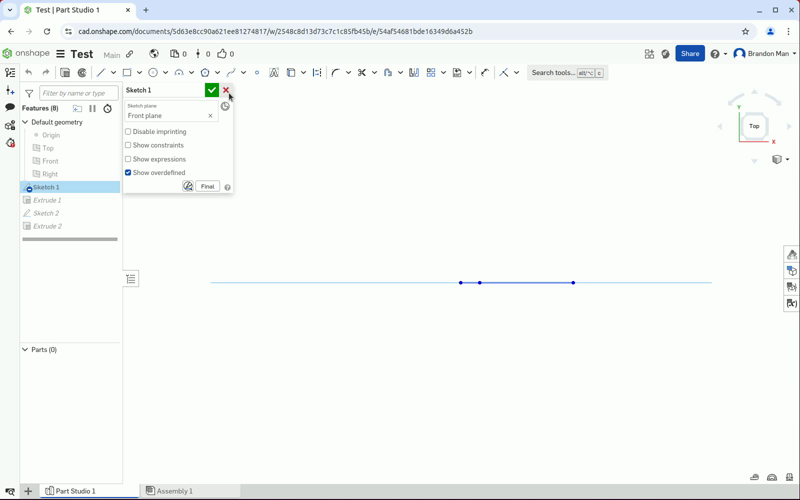
click(229, 92)
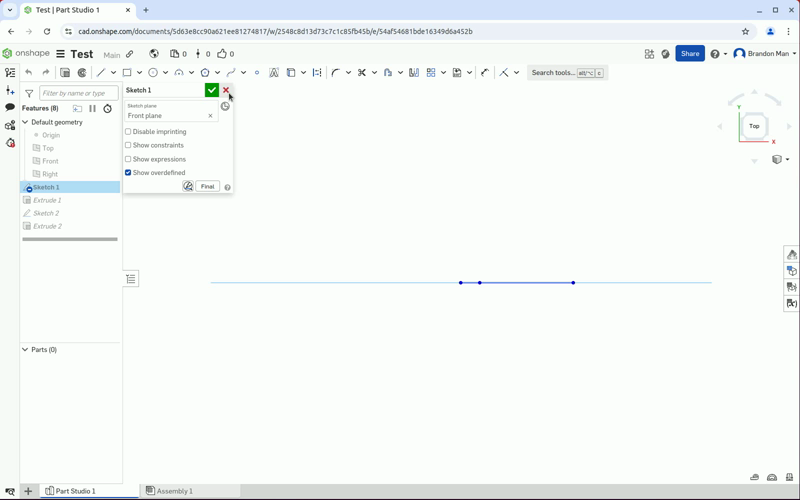
key(shift+s)
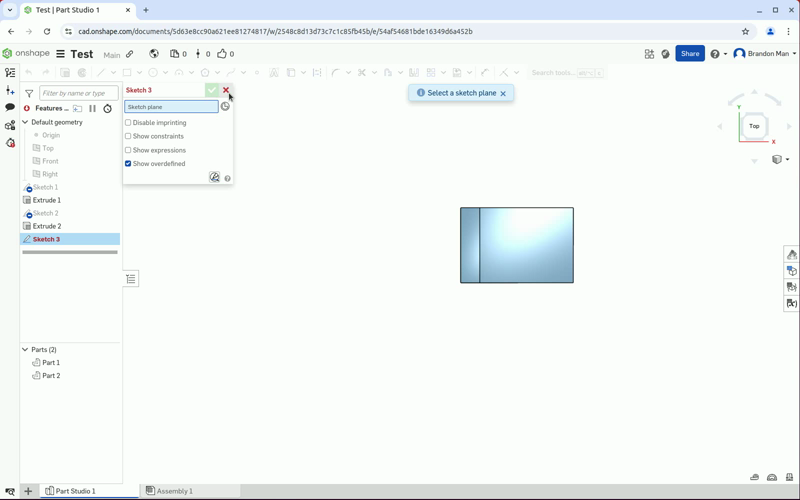
mouse_move(73, 150)
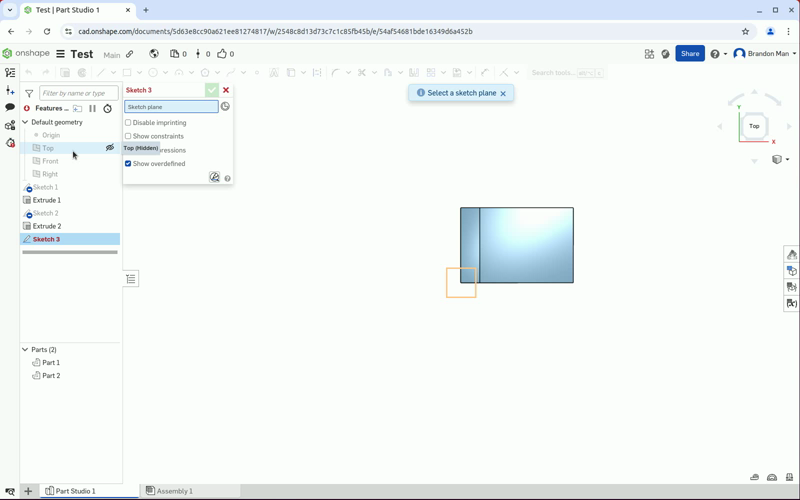
click(73, 150)
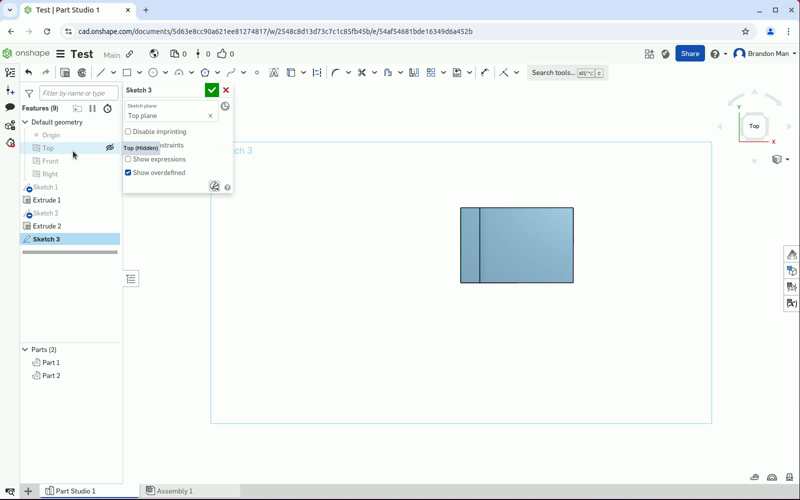
mouse_move(73, 352)
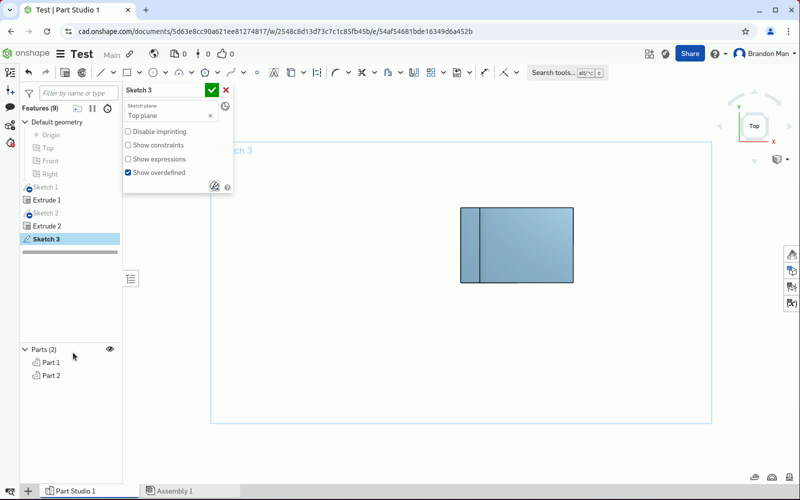
key(y)
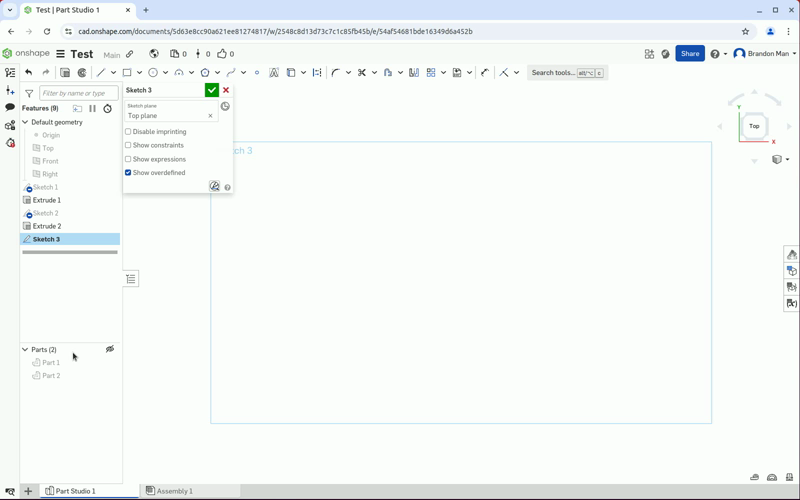
key(l)
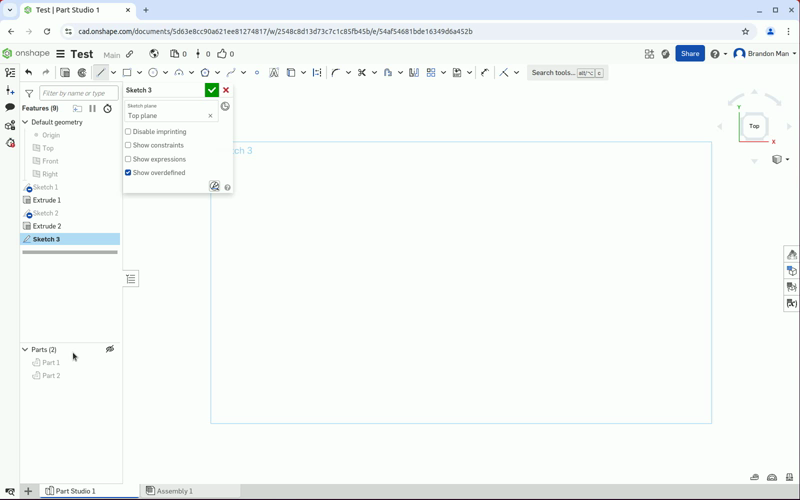
key_down(shift)
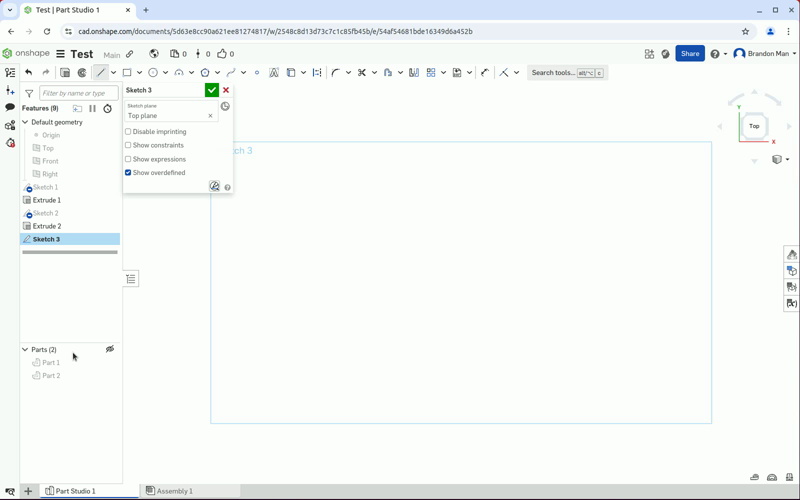
mouse_move(460, 264)
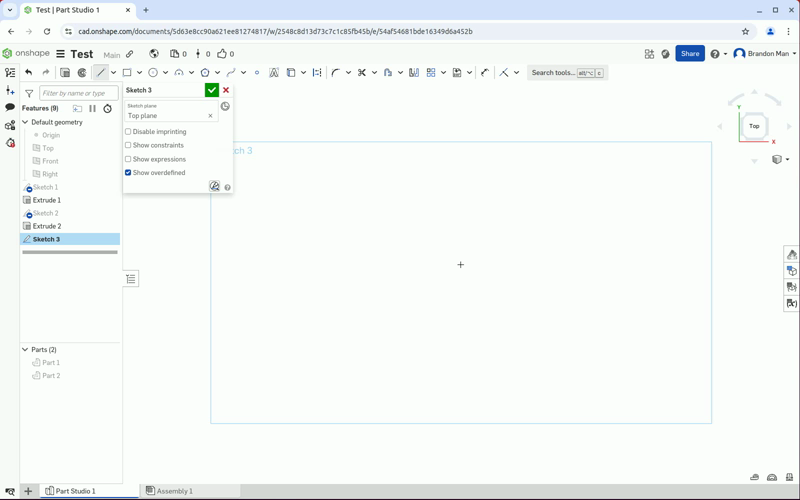
click(460, 264)
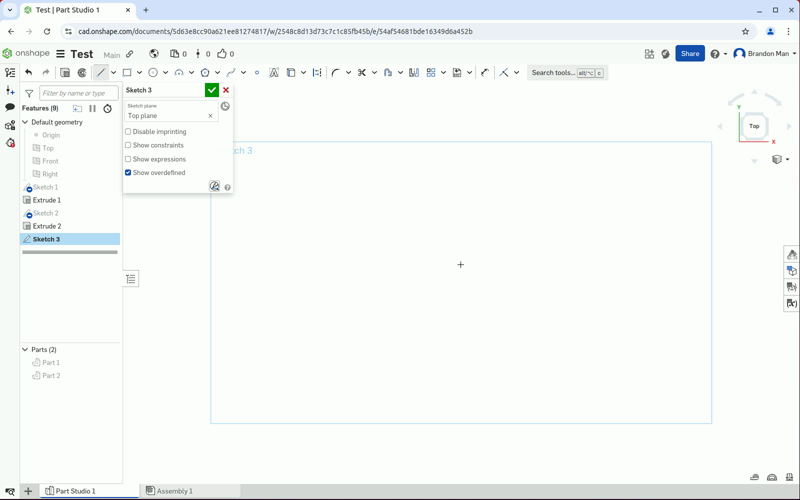
key_up(shift)
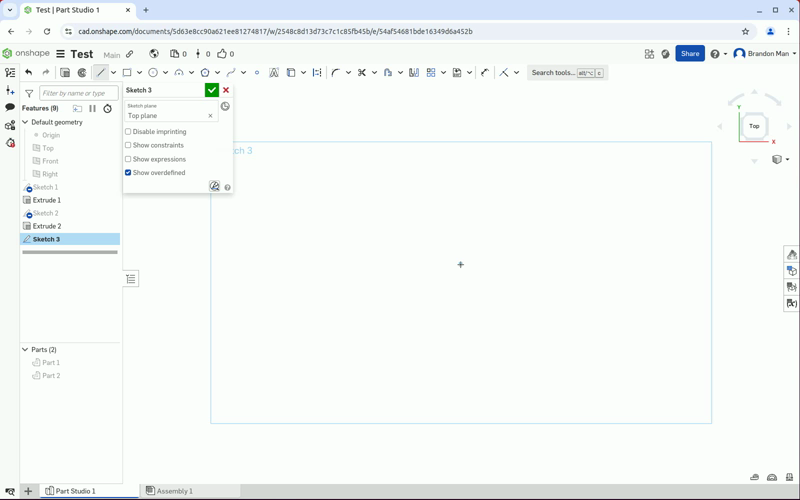
key_down(shift)
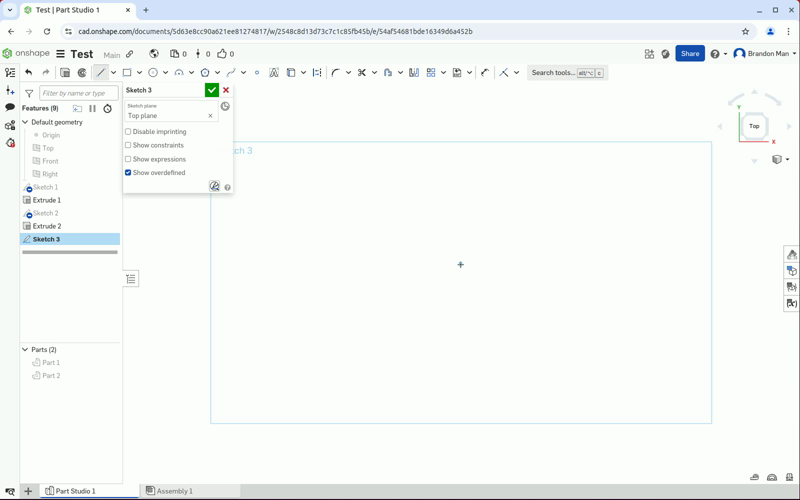
mouse_move(490, 264)
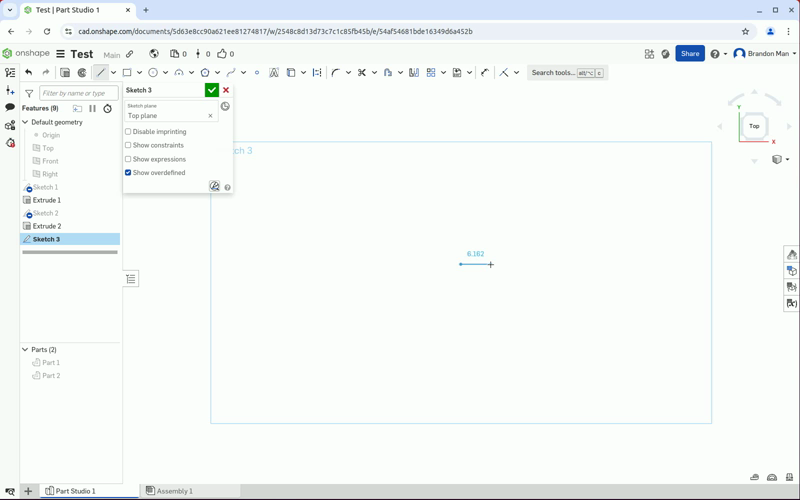
mouse_move(480, 264)
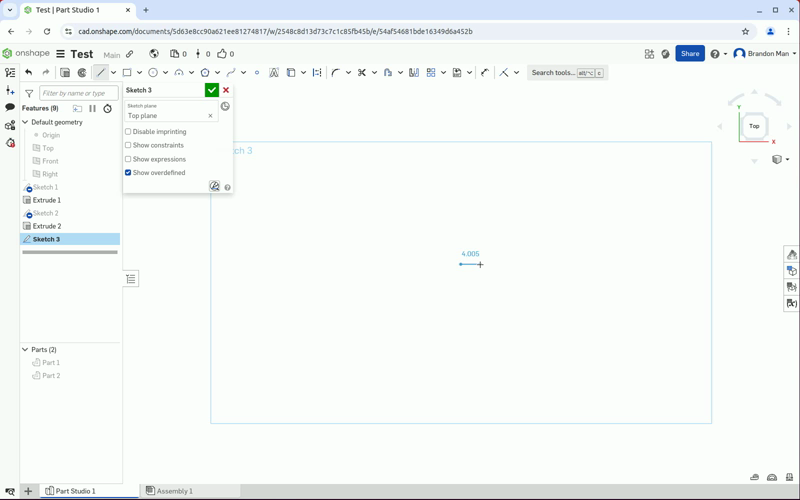
click(480, 264)
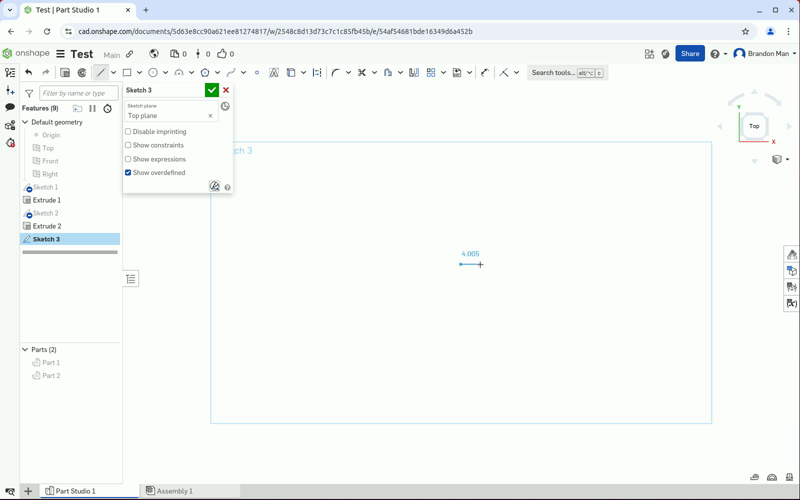
key_up(shift)
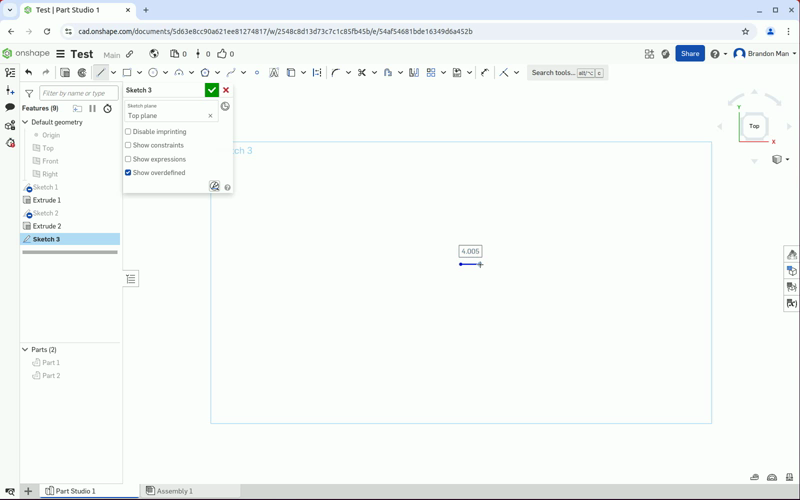
key_down(shift)
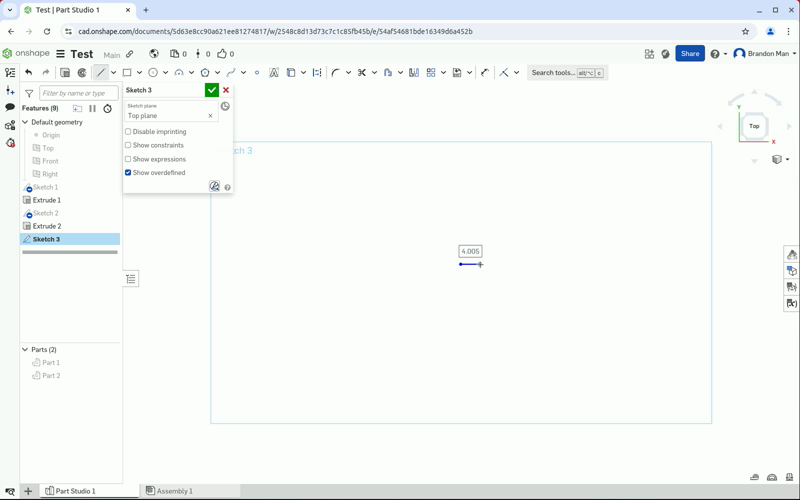
mouse_move(510, 264)
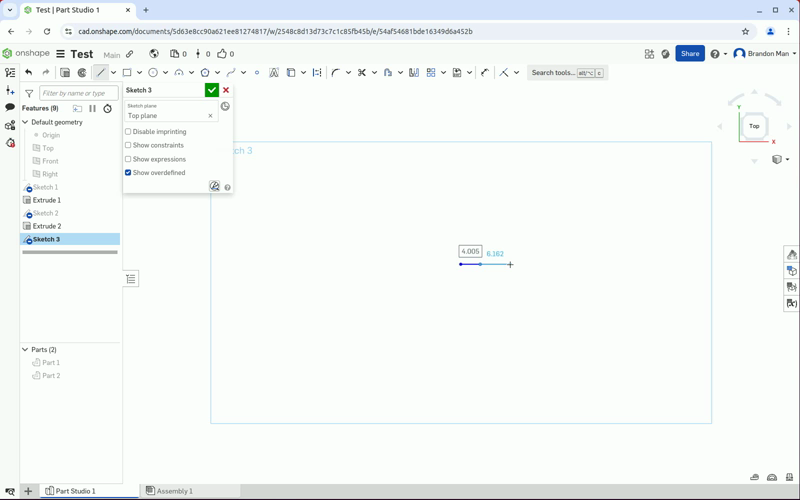
mouse_move(480, 207)
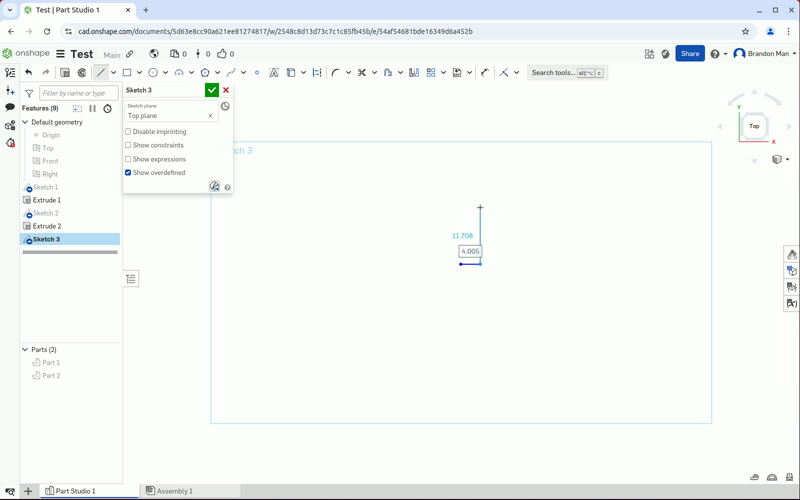
click(480, 207)
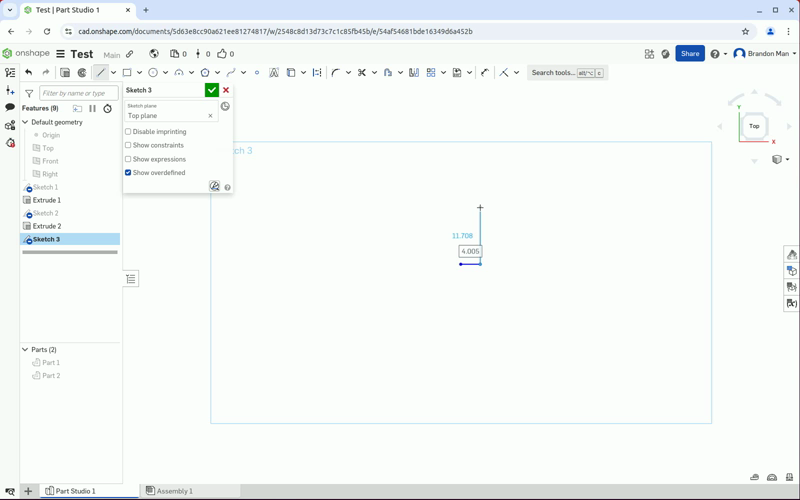
key_up(shift)
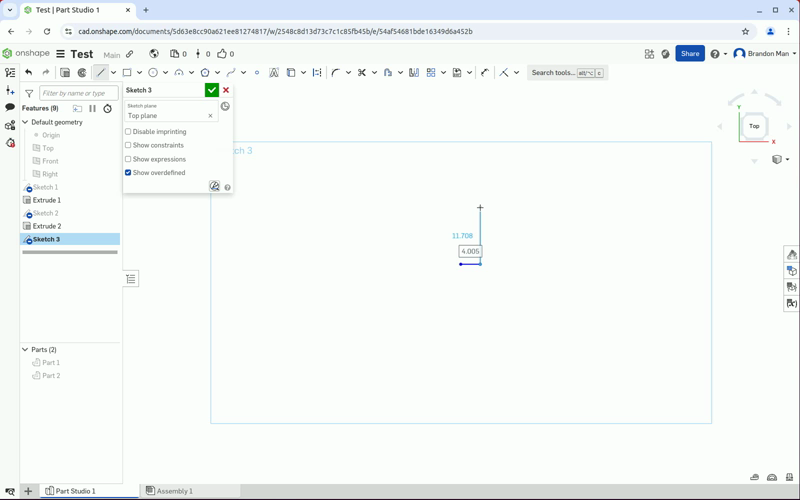
key_down(shift)
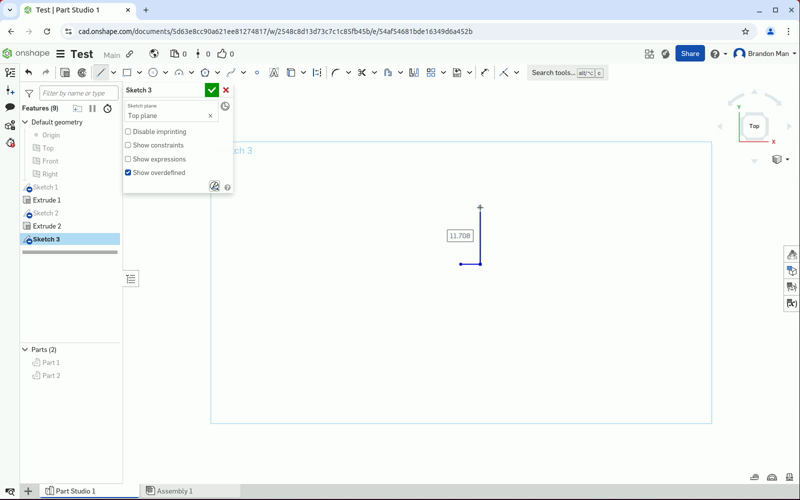
mouse_move(510, 207)
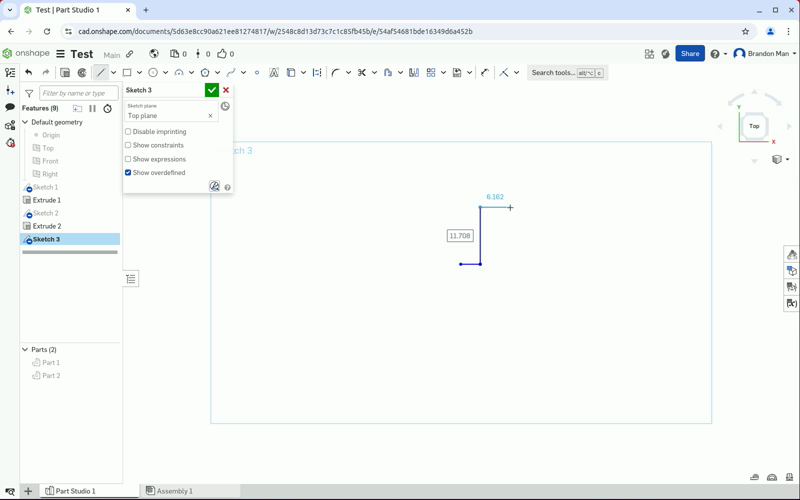
mouse_move(460, 207)
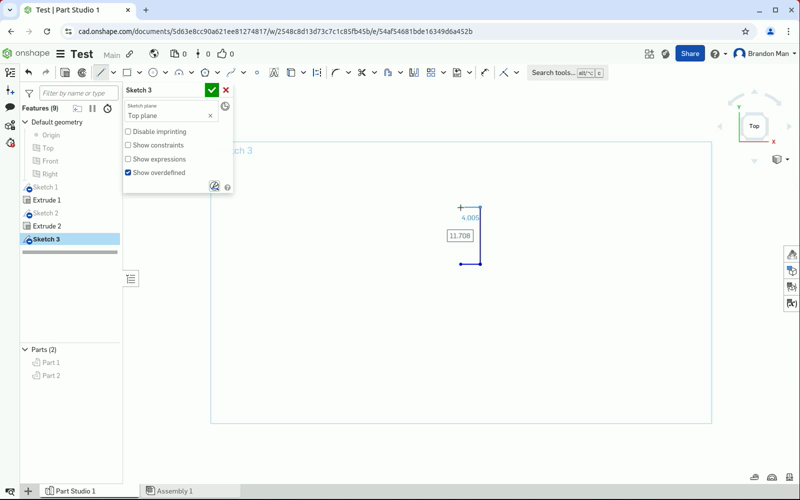
click(460, 207)
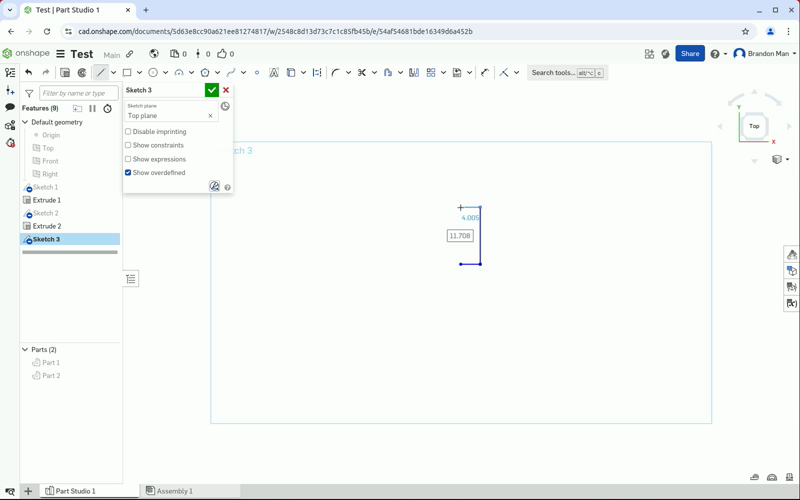
key_up(shift)
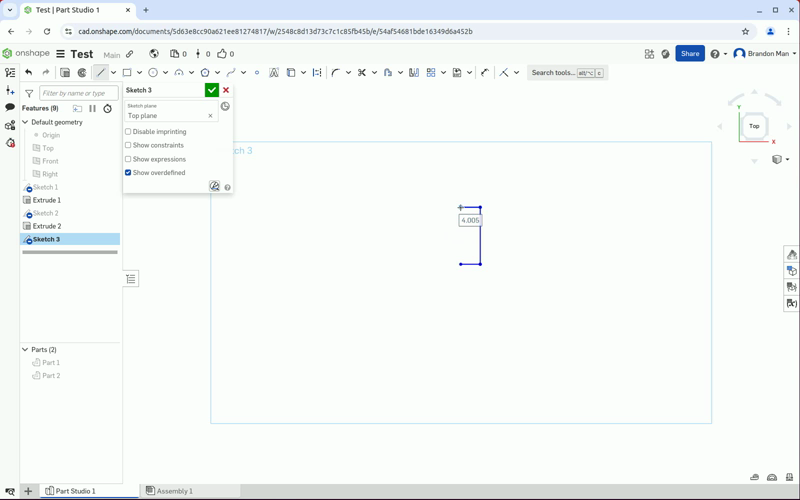
mouse_move(490, 207)
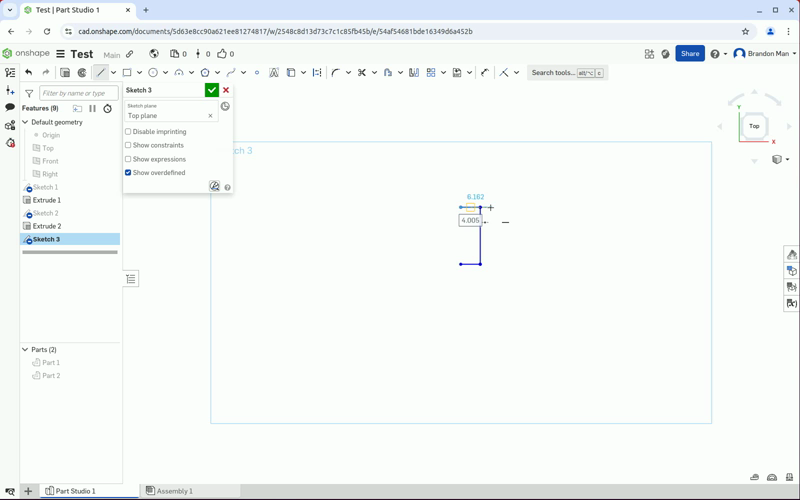
key_down(shift)
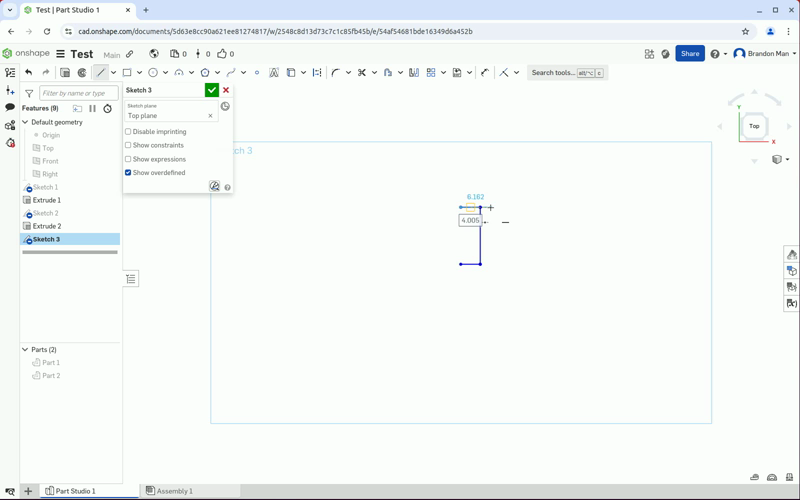
mouse_move(460, 264)
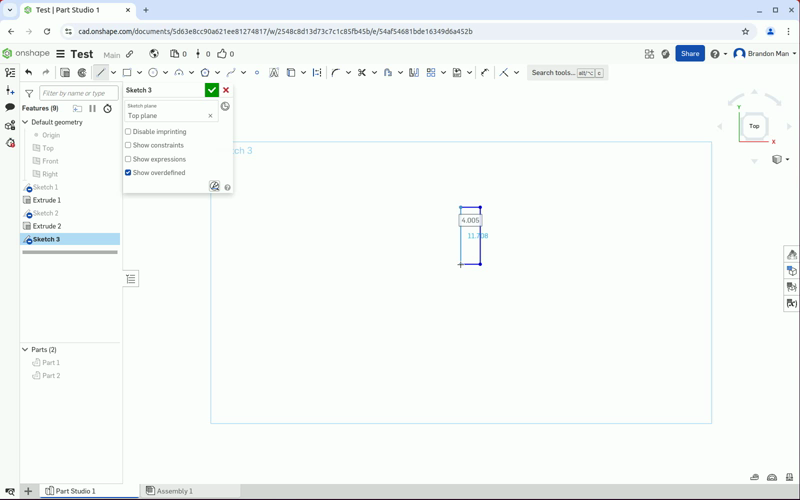
key_up(shift)
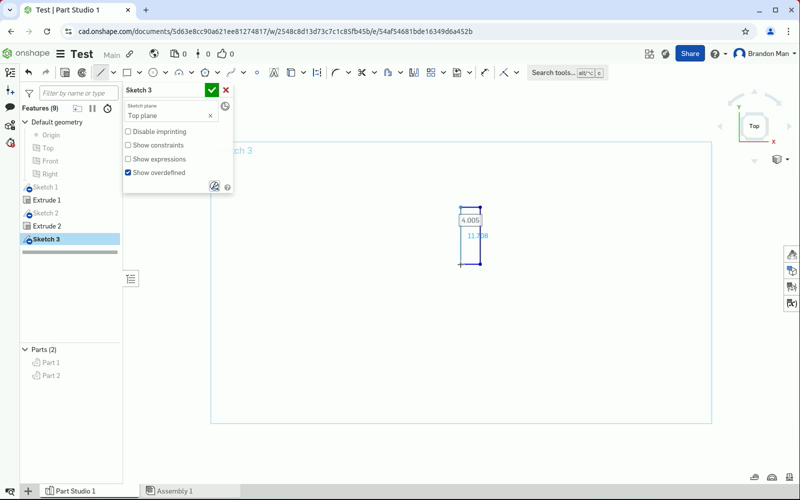
click(460, 264)
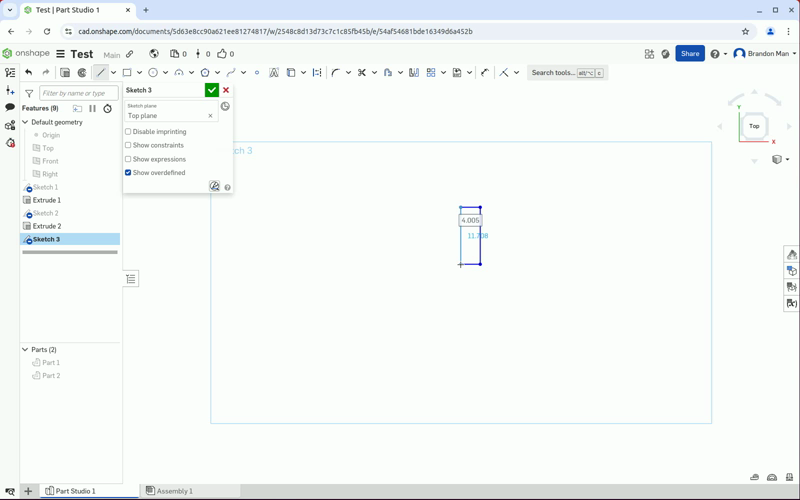
key(esc)
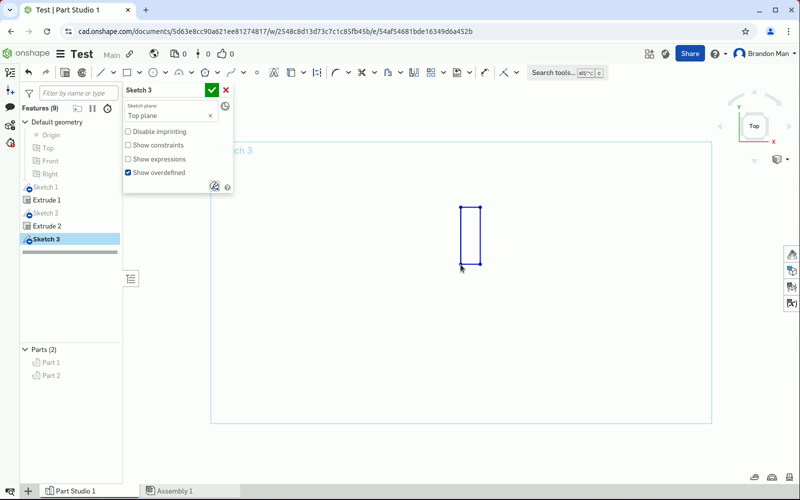
mouse_move(468, 227)
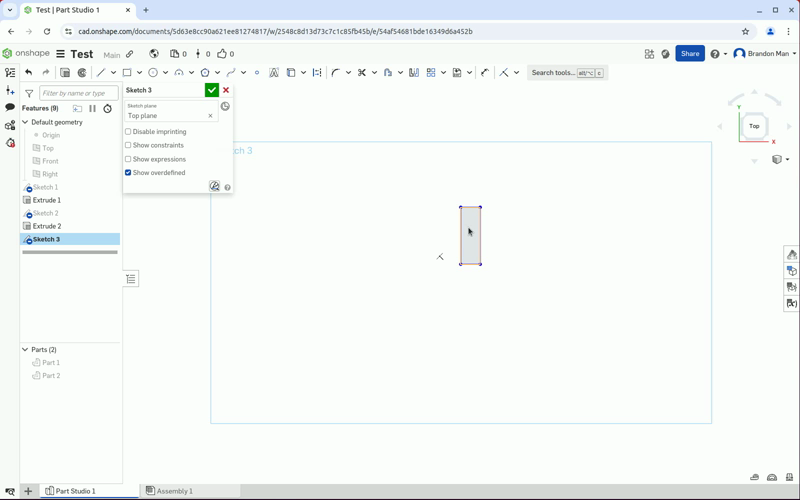
scroll(6)
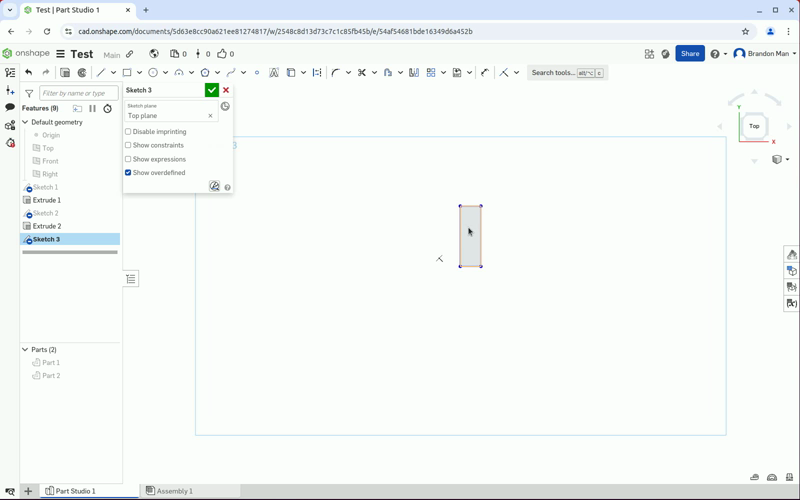
scroll(6)
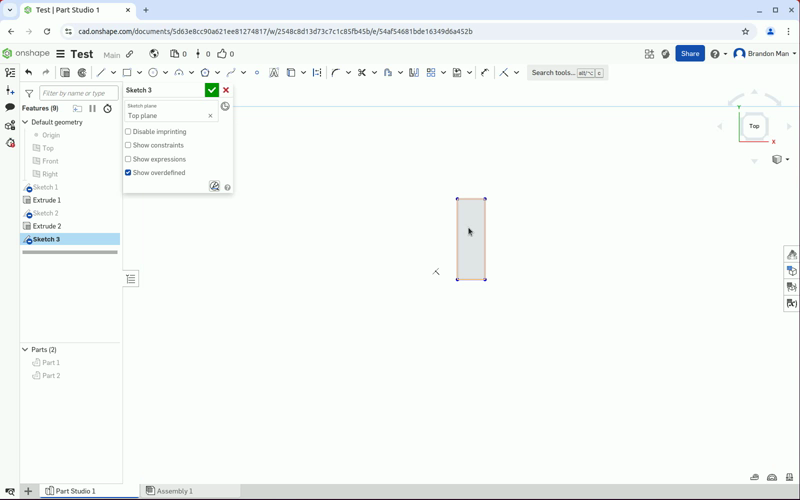
scroll(6)
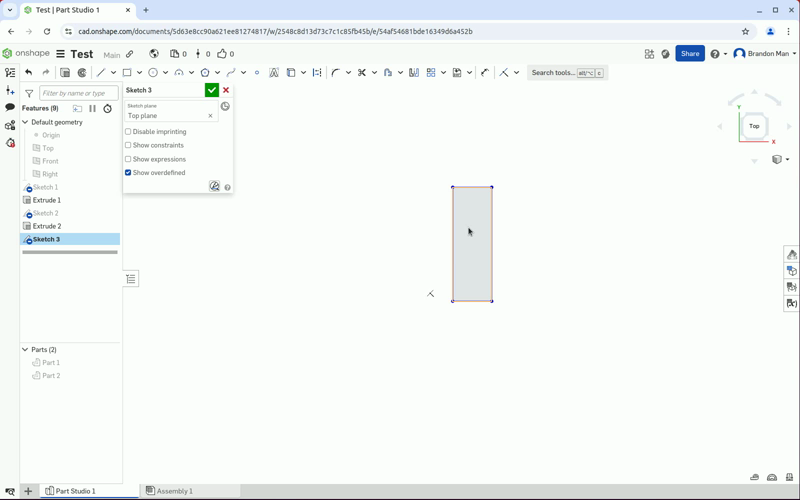
scroll(6)
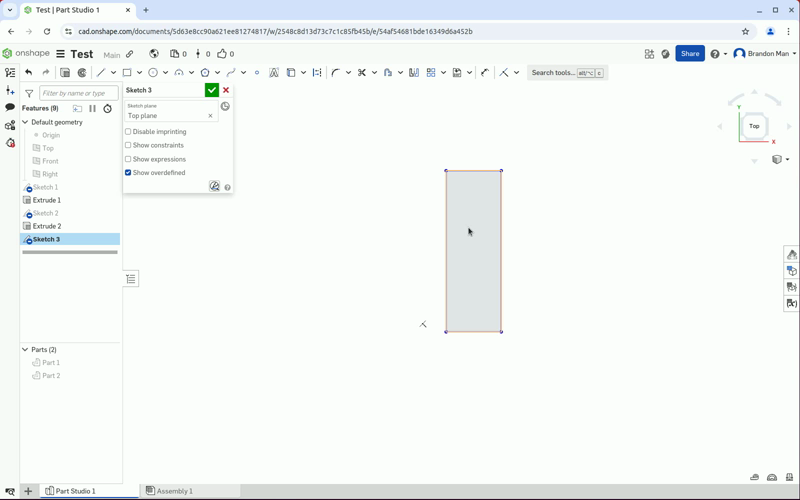
scroll(6)
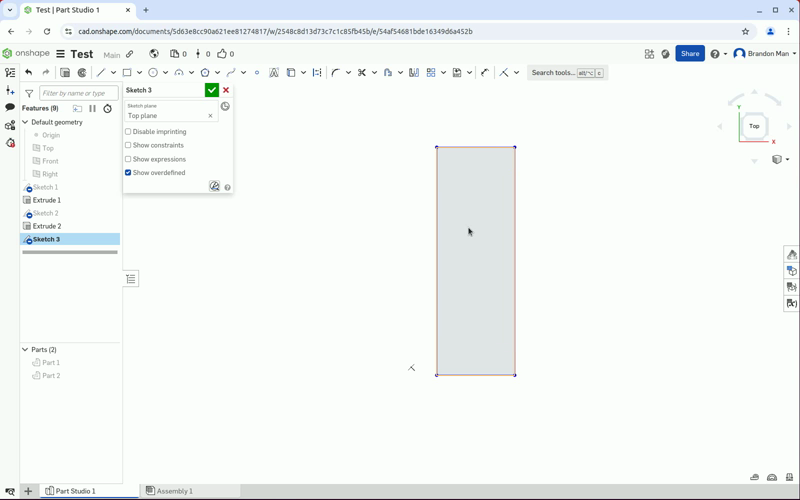
scroll(6)
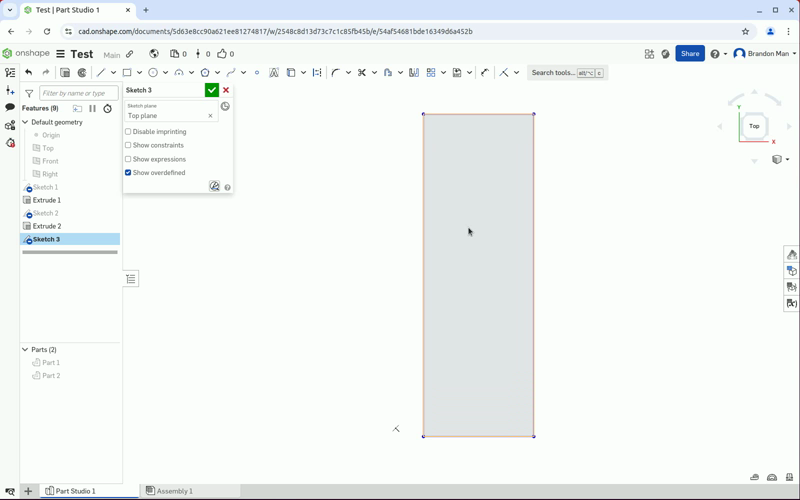
scroll(6)
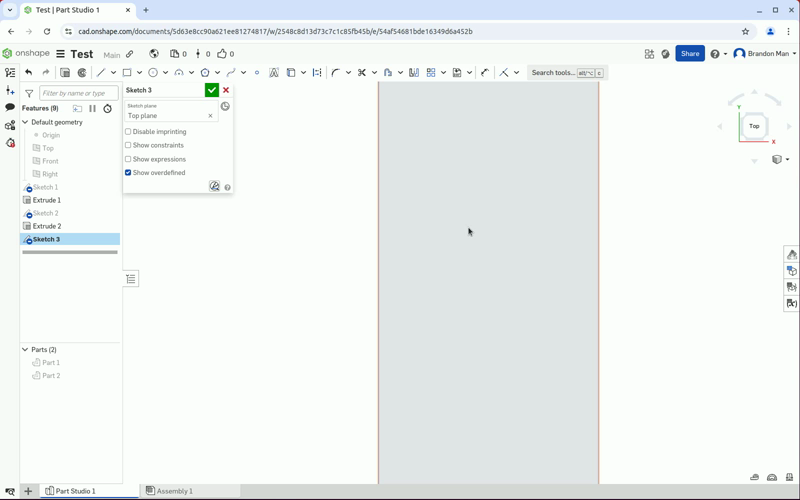
click(468, 227)
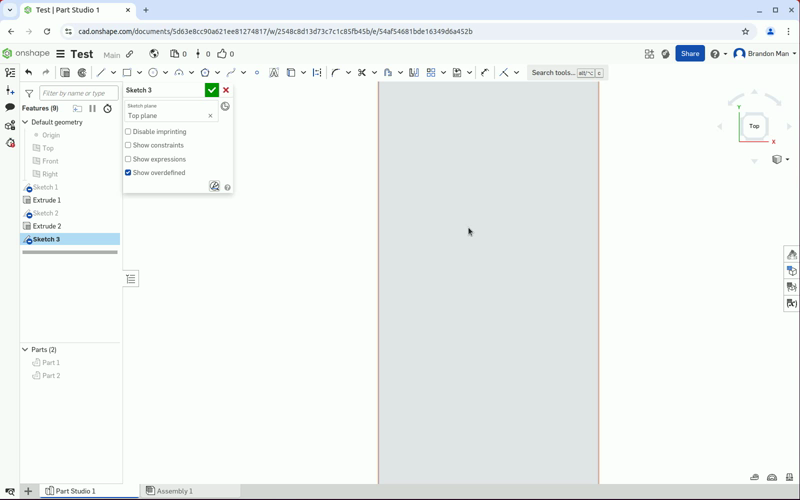
scroll(-6)
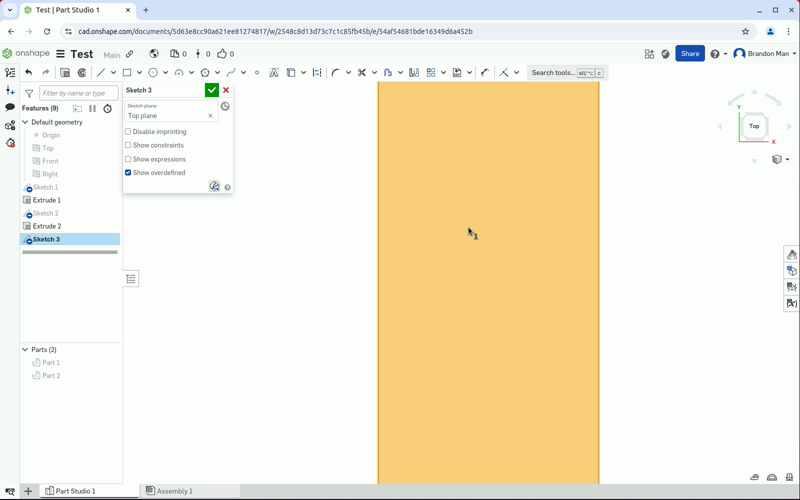
scroll(-6)
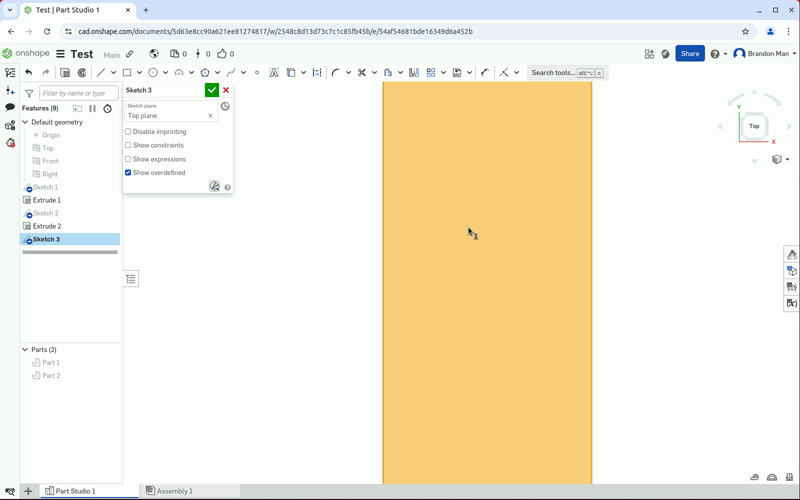
scroll(-6)
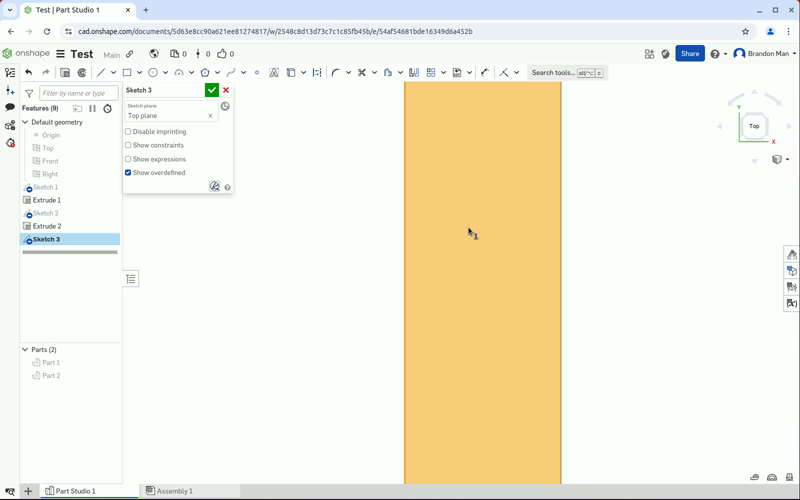
scroll(-6)
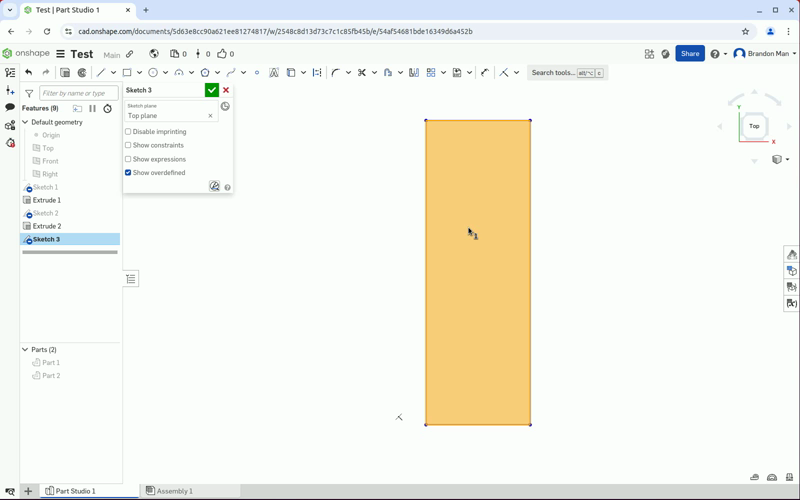
scroll(-6)
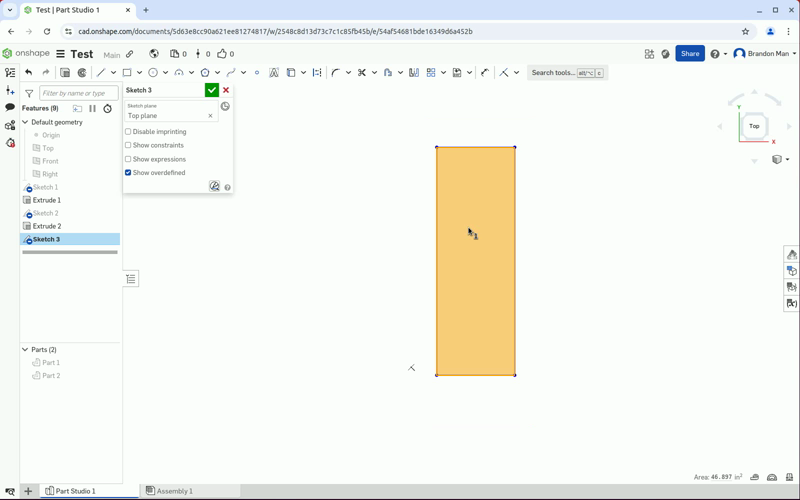
scroll(-6)
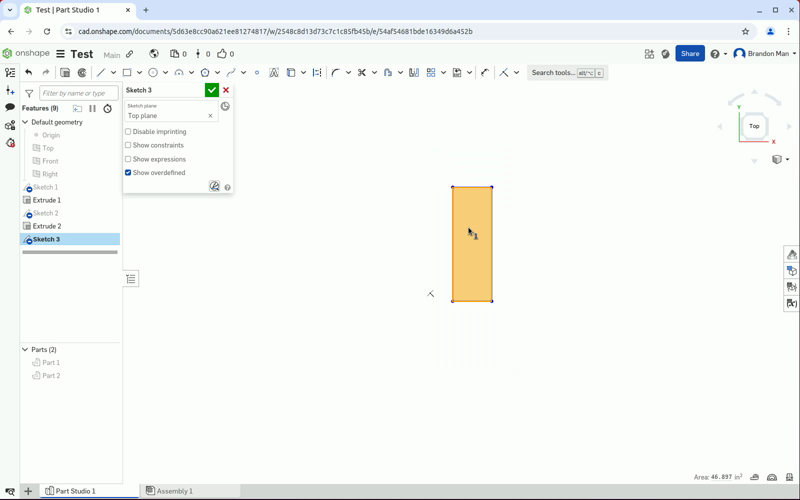
scroll(-6)
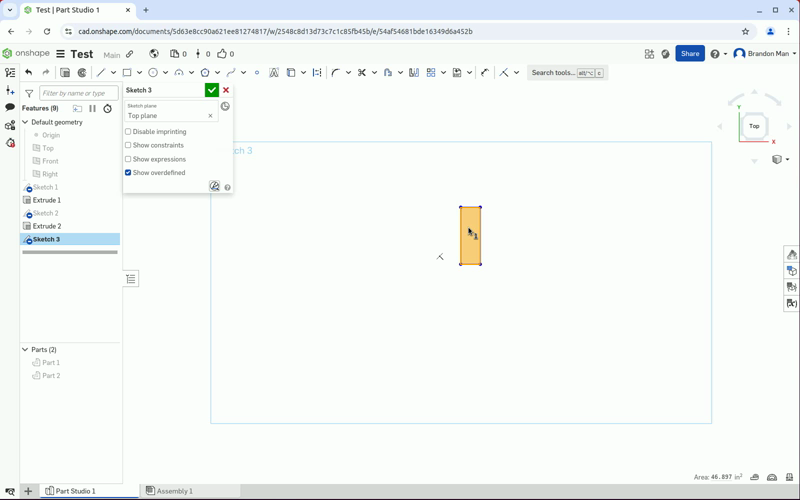
mouse_move(73, 352)
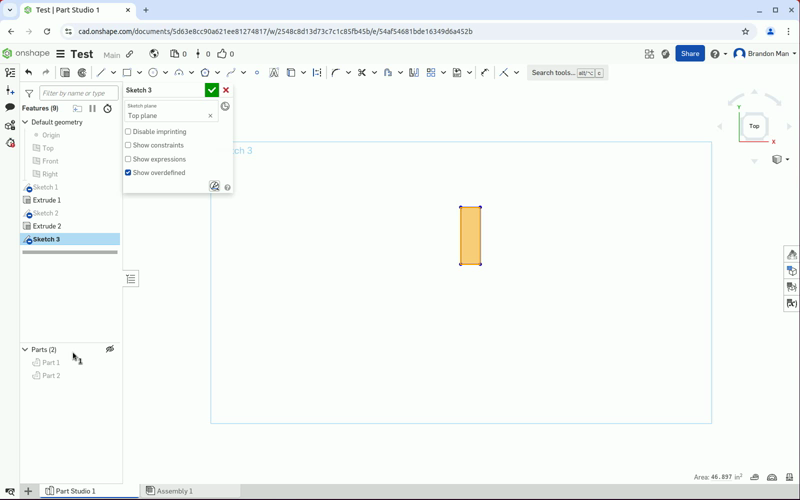
key(shift+y)
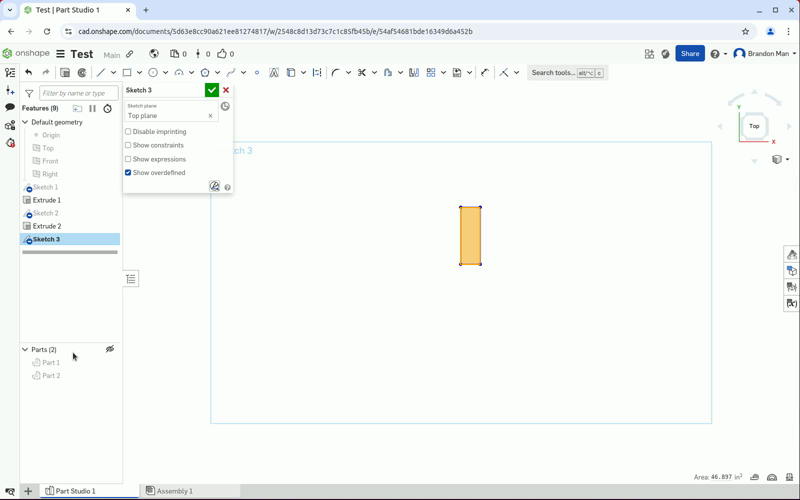
key(shift+e)
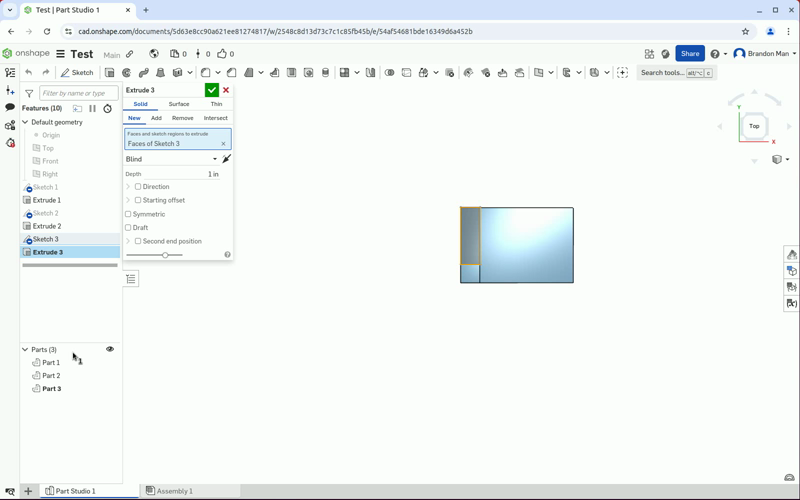
mouse_move(143, 106)
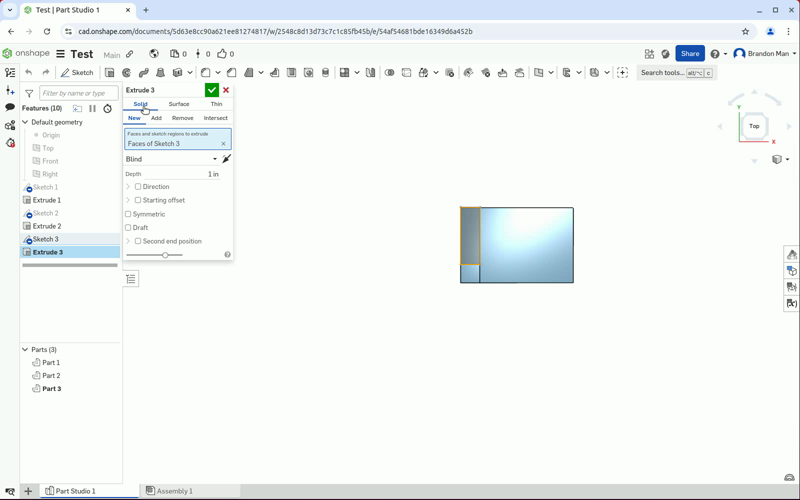
click(143, 106)
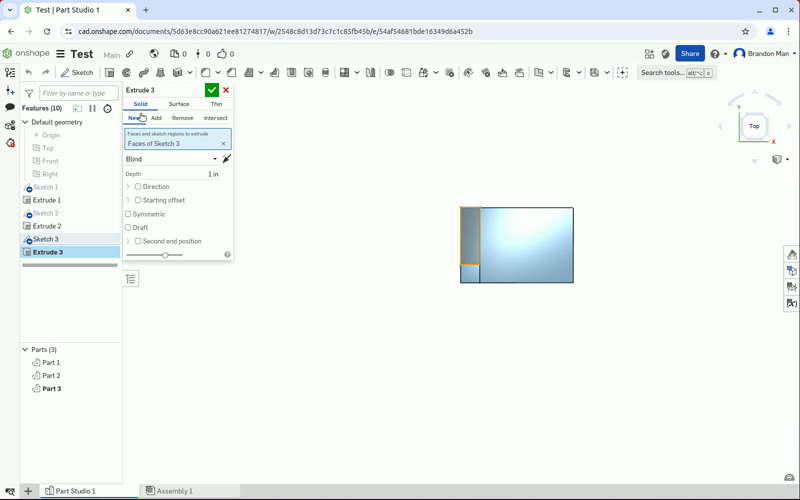
mouse_move(137, 120)
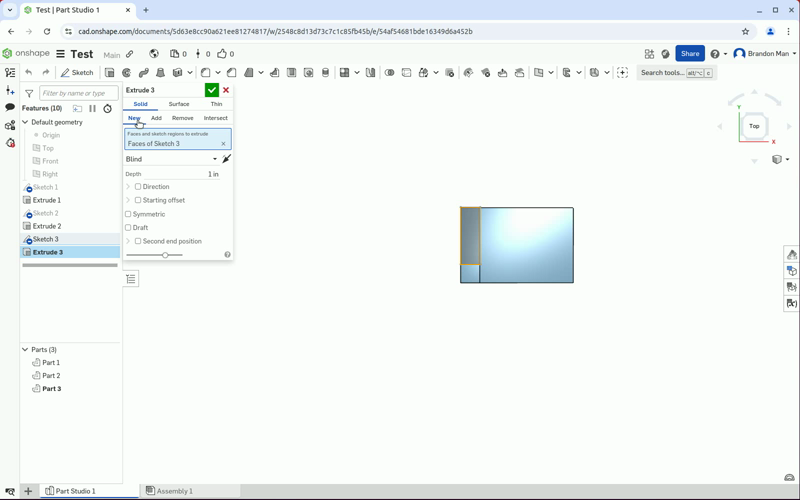
click(137, 120)
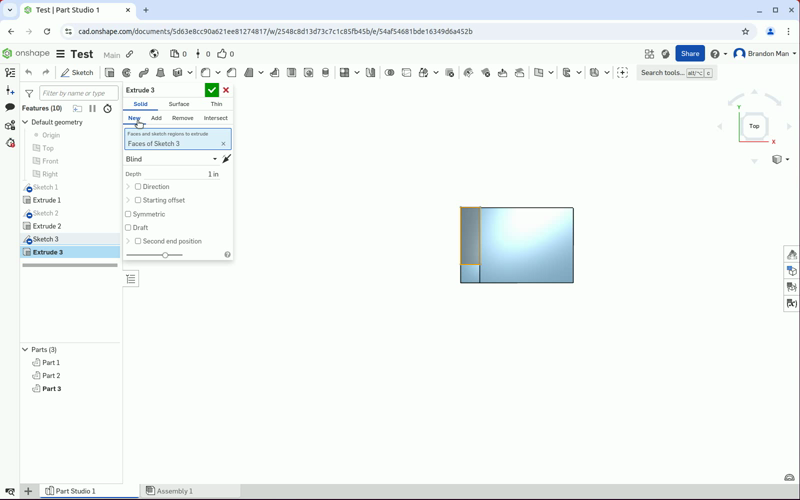
key(tab, 4)
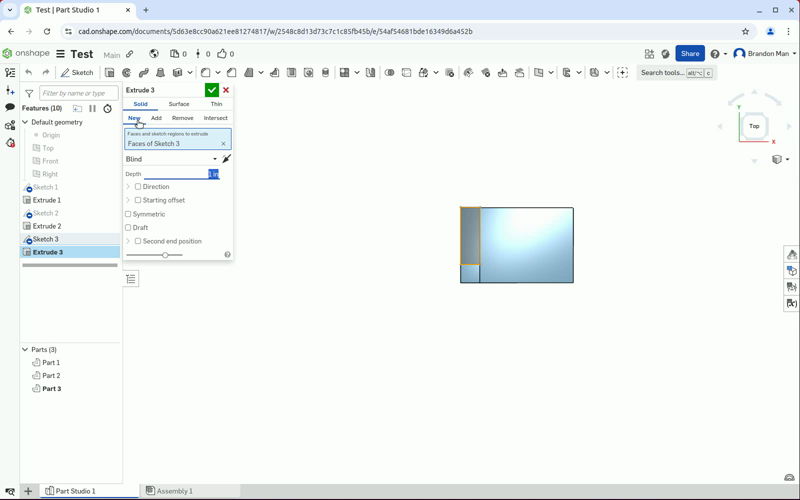
text(7.703)
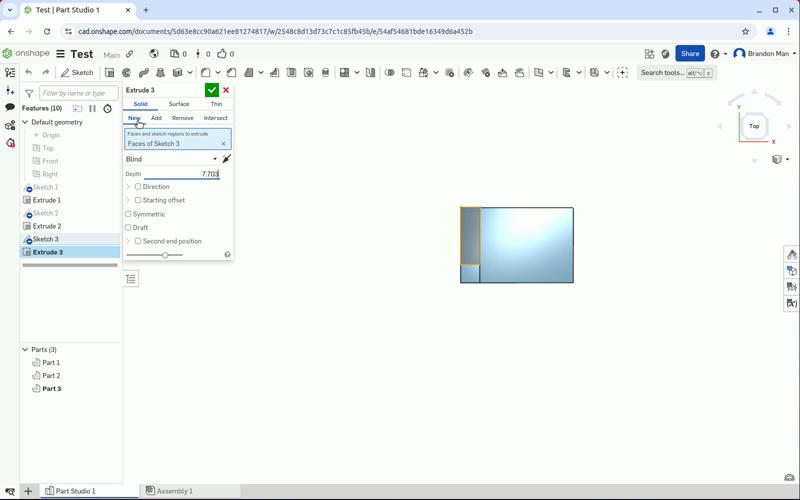
key(enter)
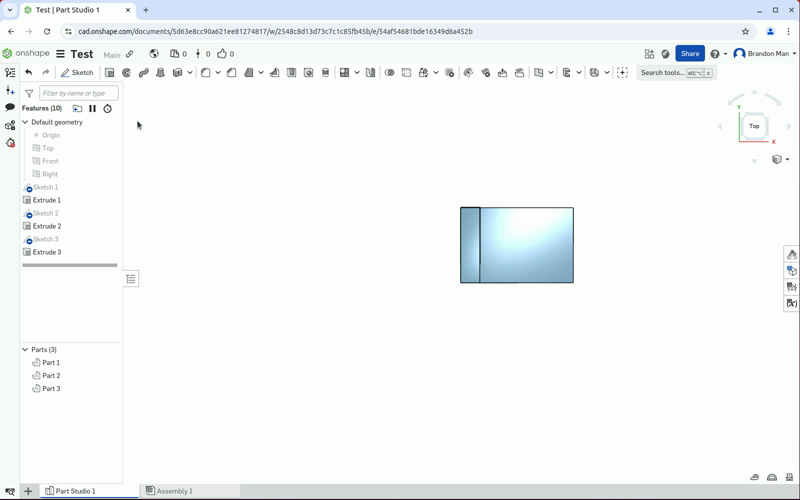
key(shift+h)
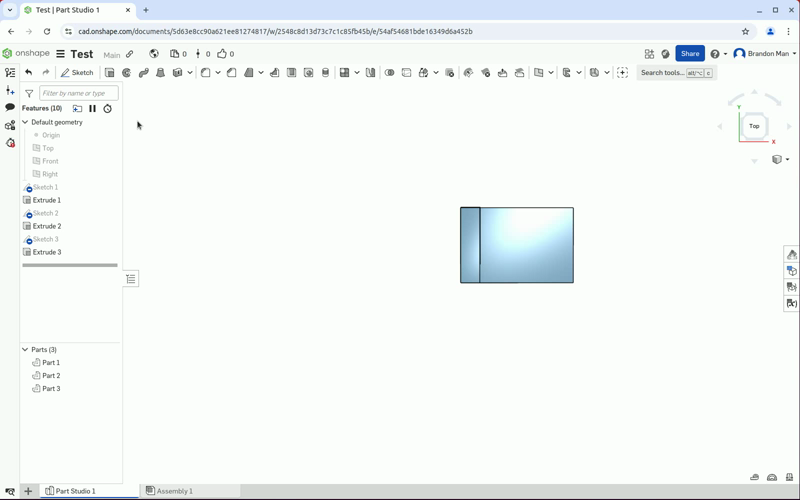
key(shift+h)
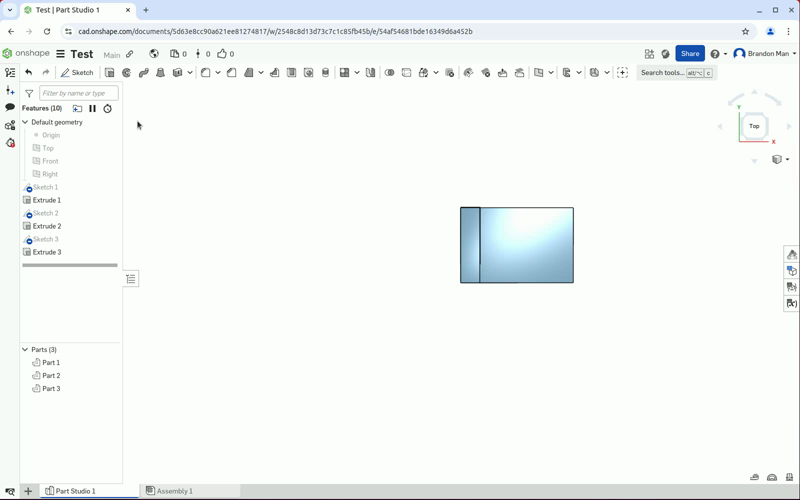
mouse_move(73, 189)
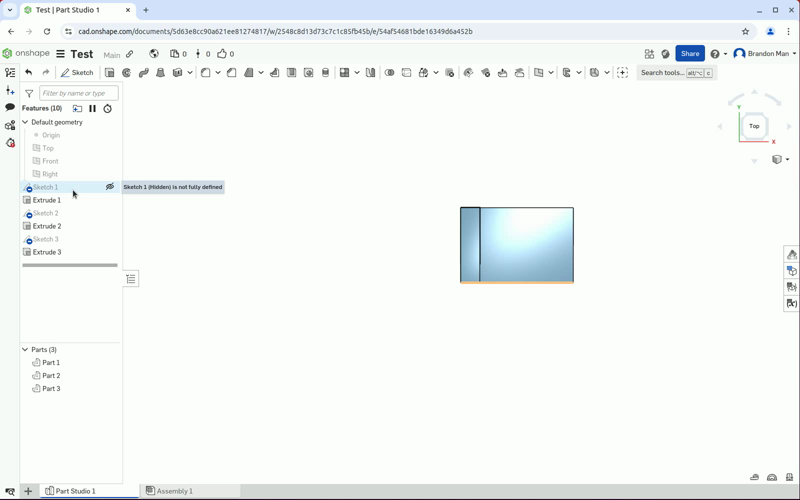
click(73, 189)
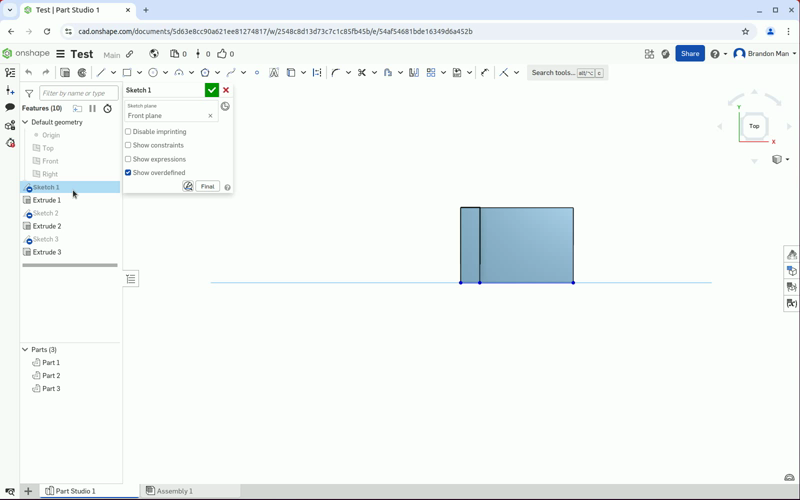
mouse_move(229, 92)
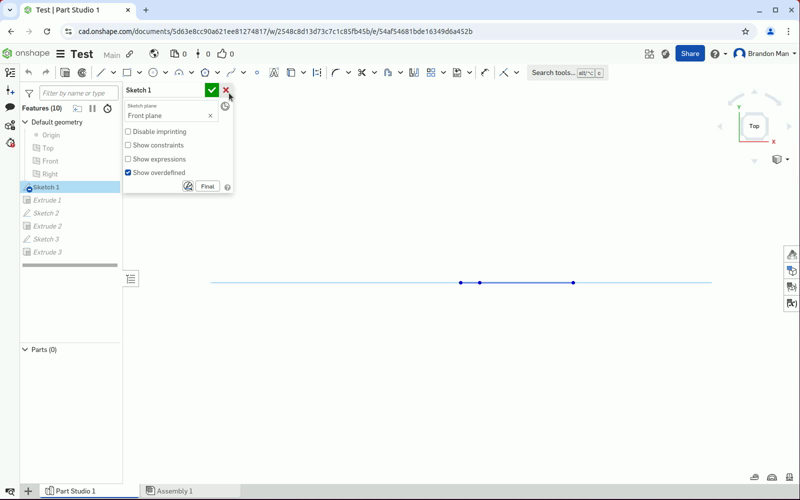
click(229, 92)
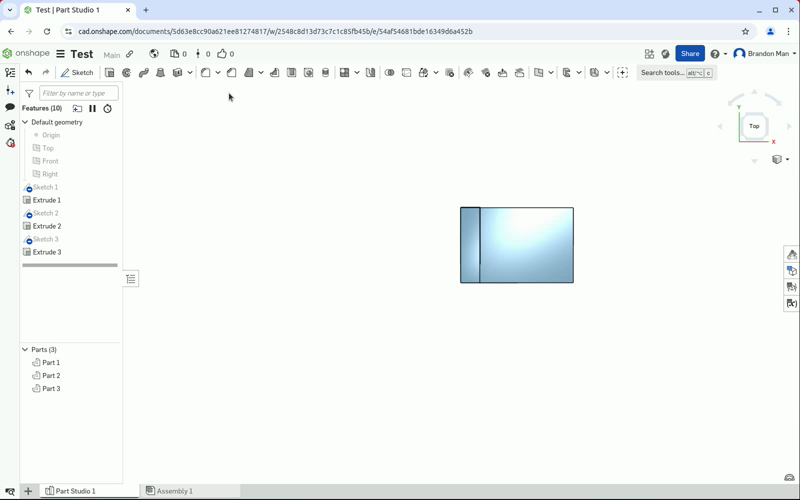
mouse_move(73, 352)
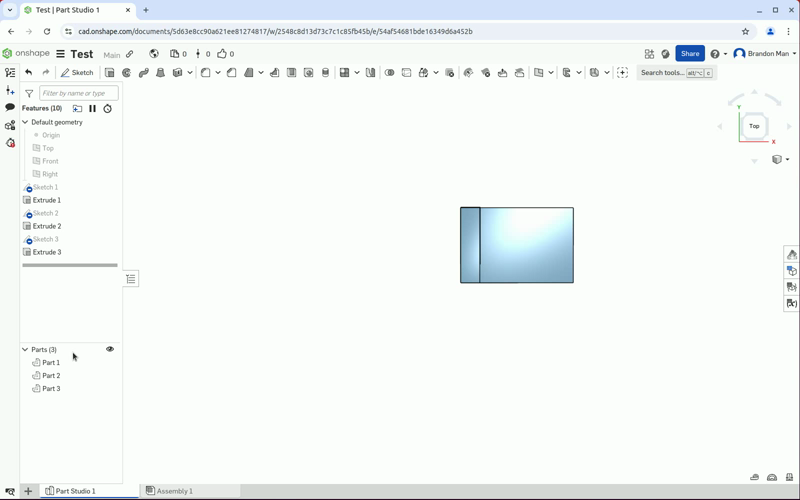
key(y)
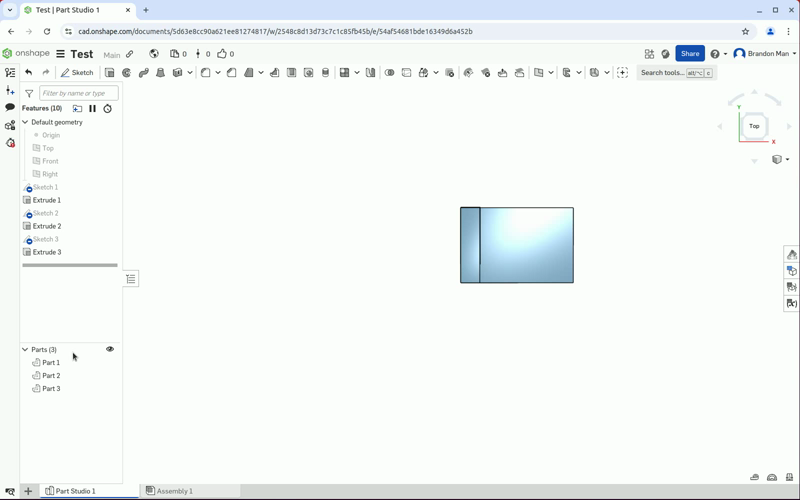
key(shift+p)
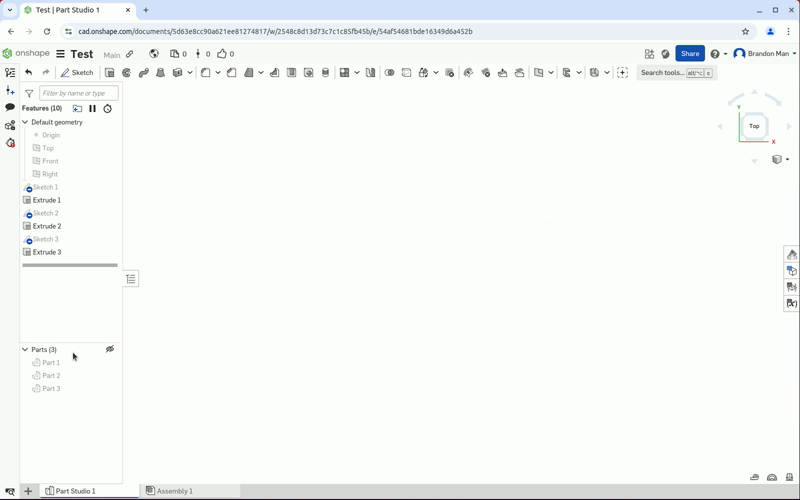
key(space)
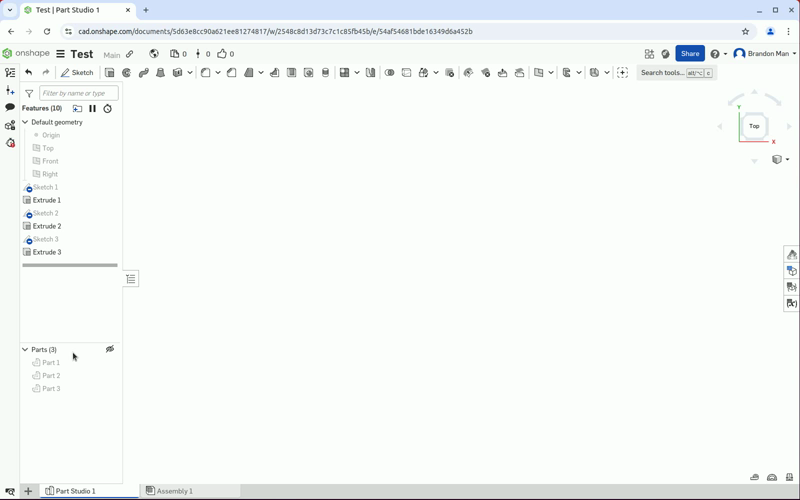
key_down(shift)
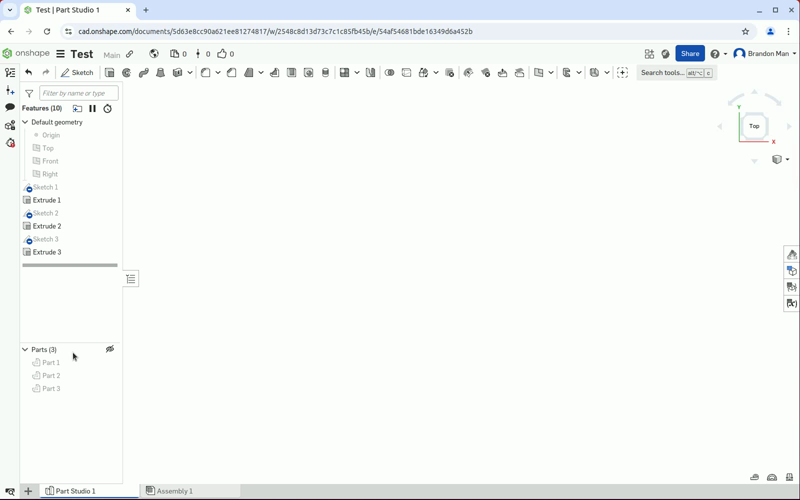
key(up)
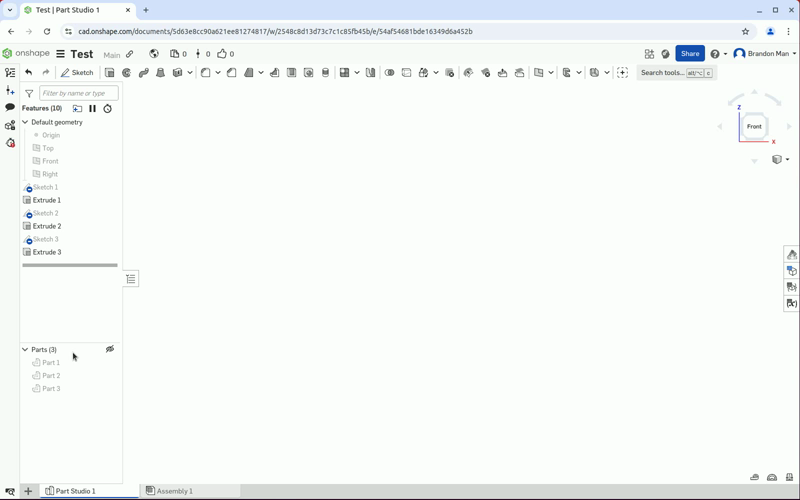
key_up(shift)
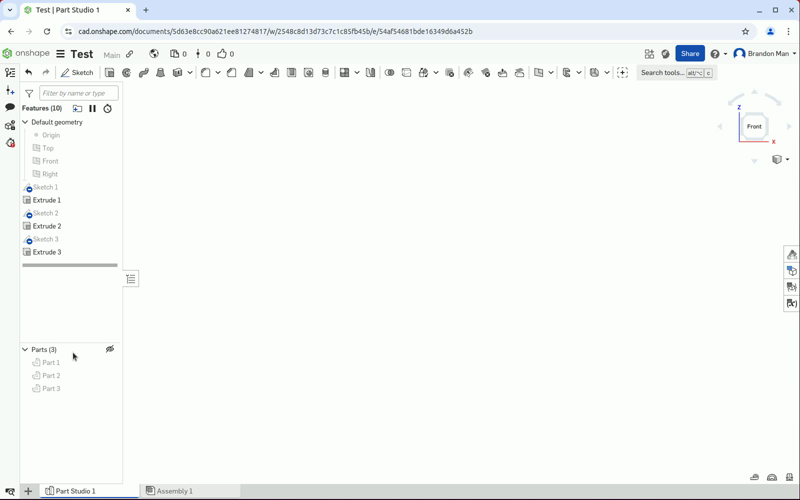
mouse_move(73, 352)
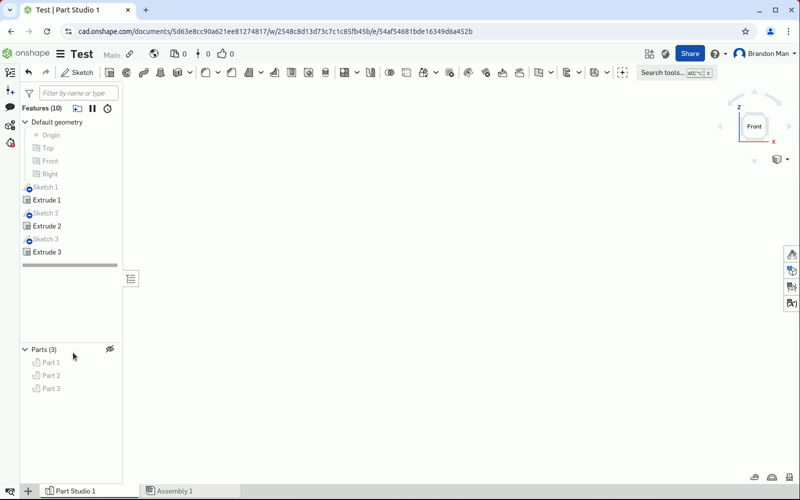
key(shift+y)
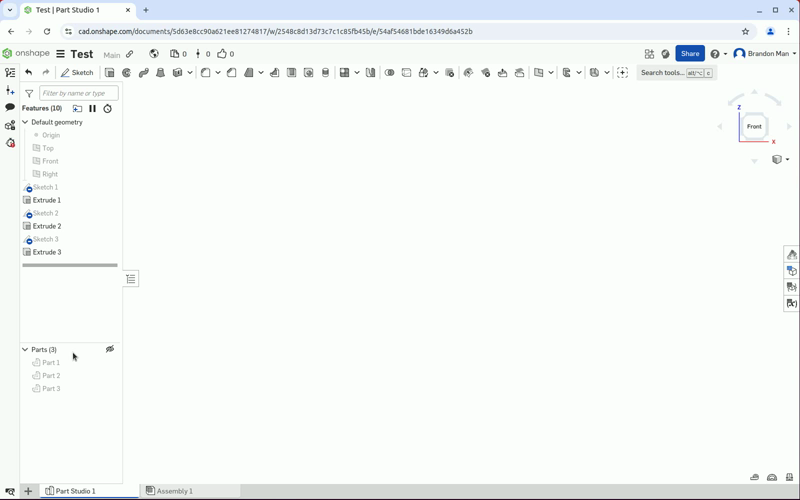
key(shift+s)
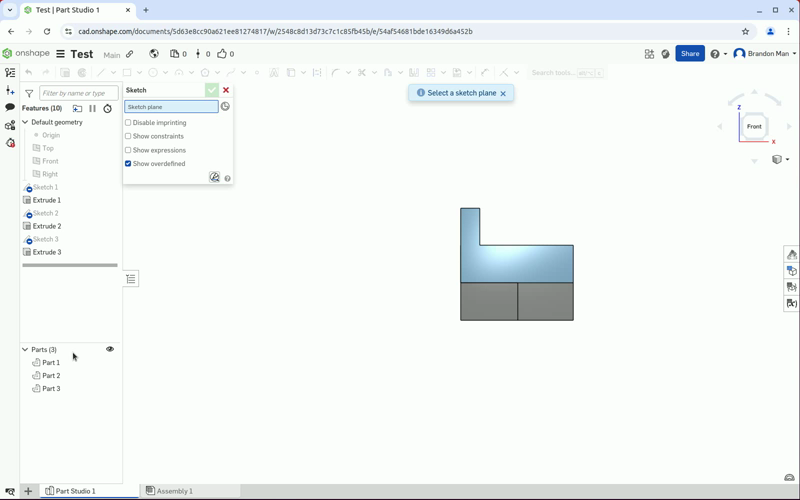
mouse_move(73, 163)
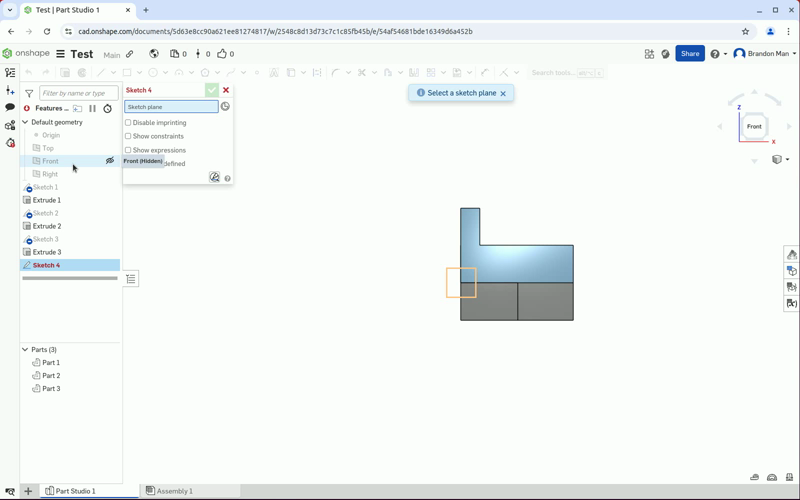
click(73, 163)
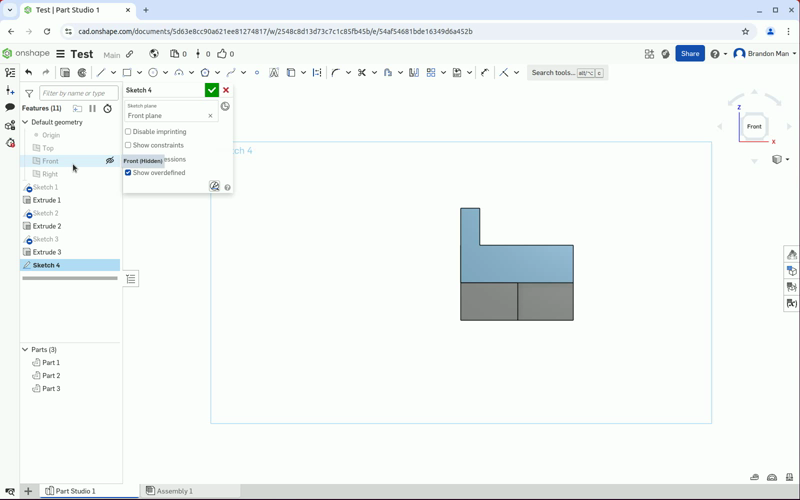
mouse_move(73, 352)
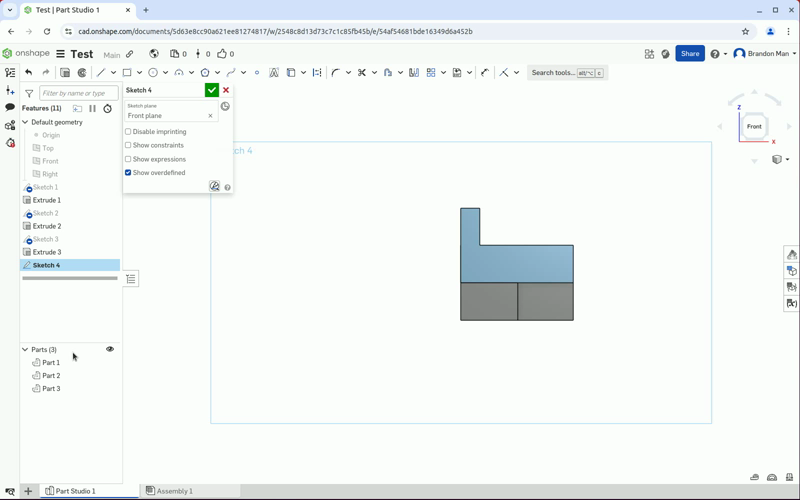
key(y)
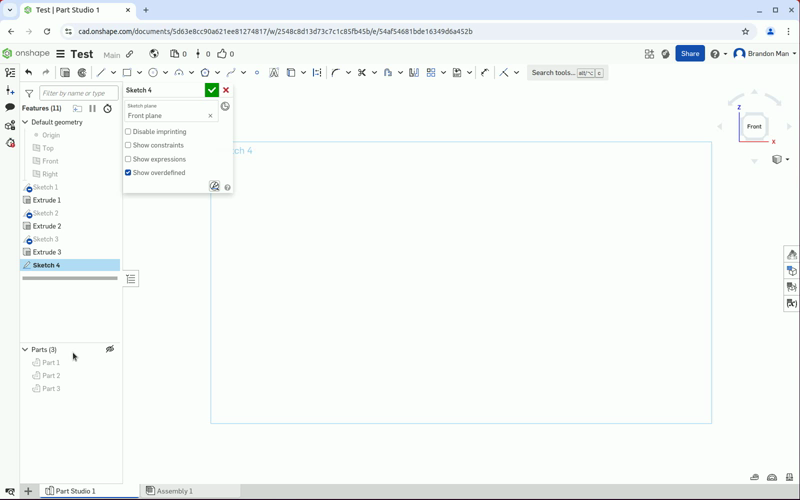
key(l)
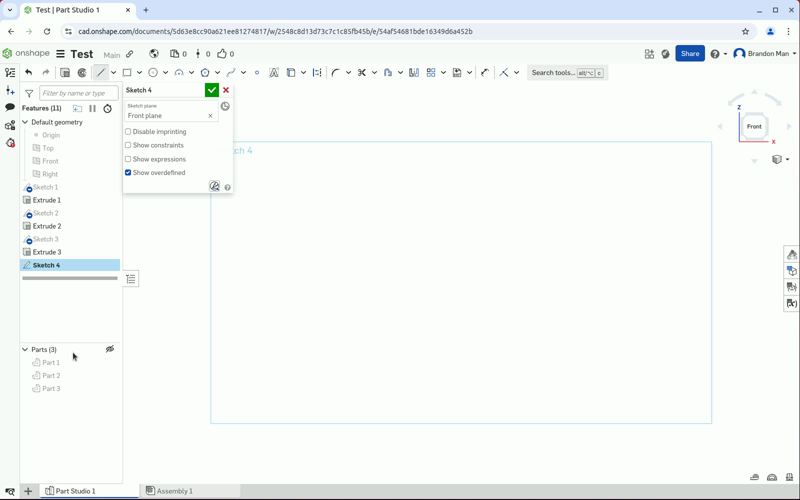
key_down(shift)
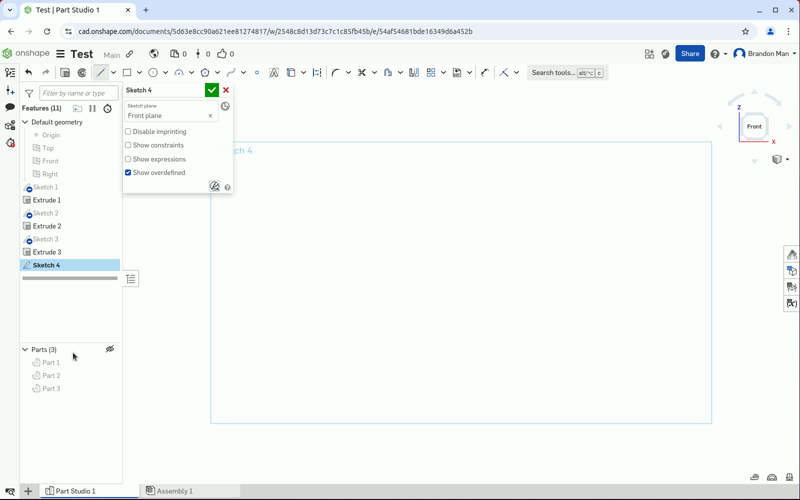
mouse_move(460, 282)
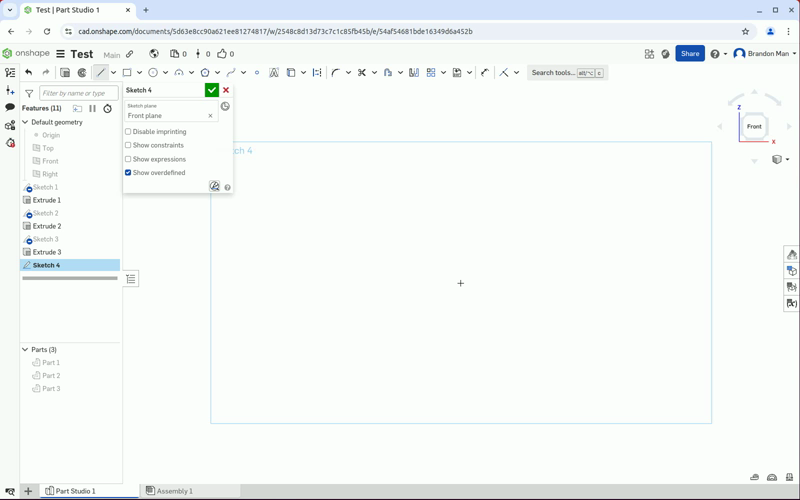
click(460, 282)
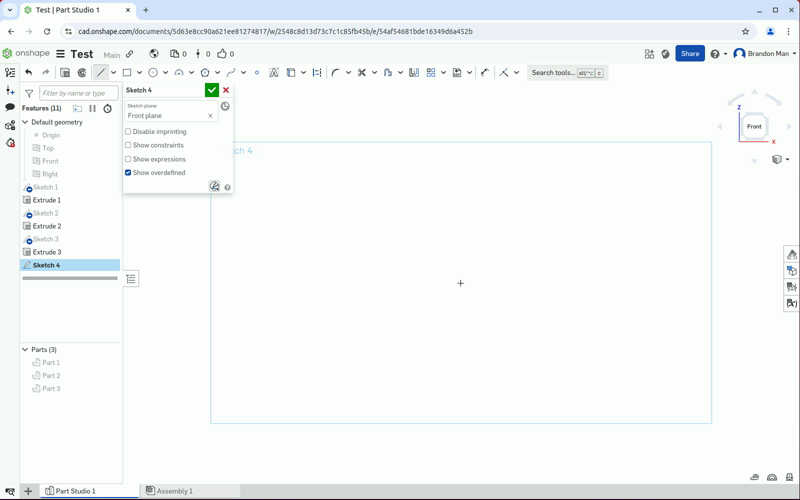
key_up(shift)
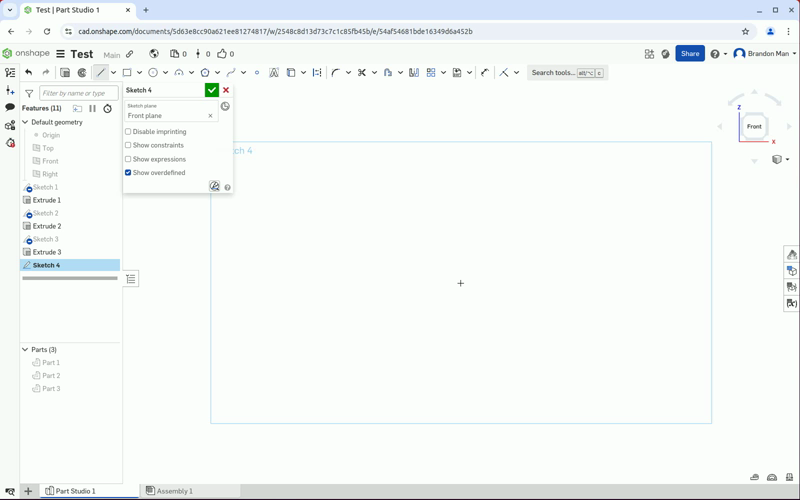
key_down(shift)
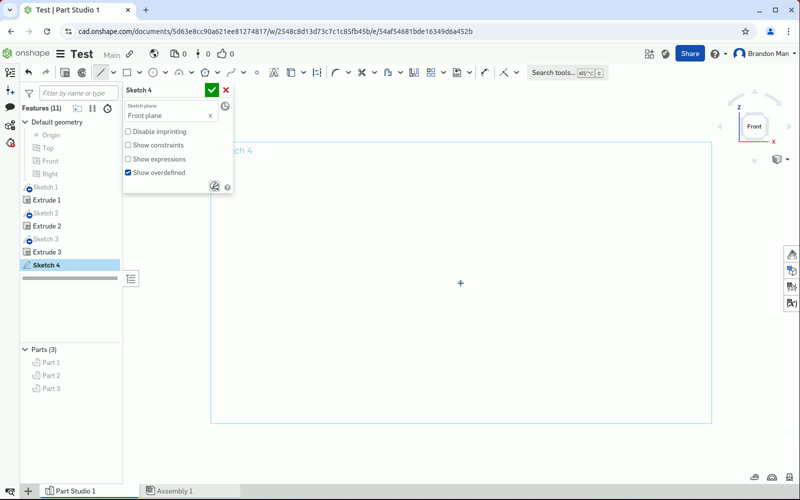
mouse_move(573, 282)
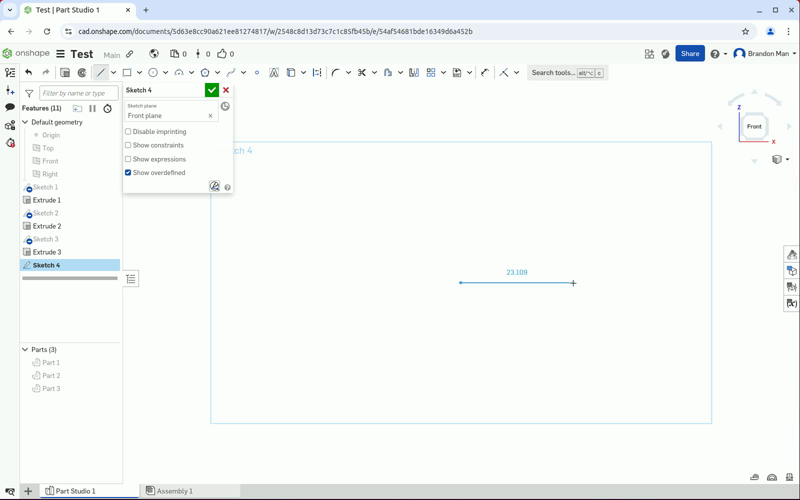
click(573, 282)
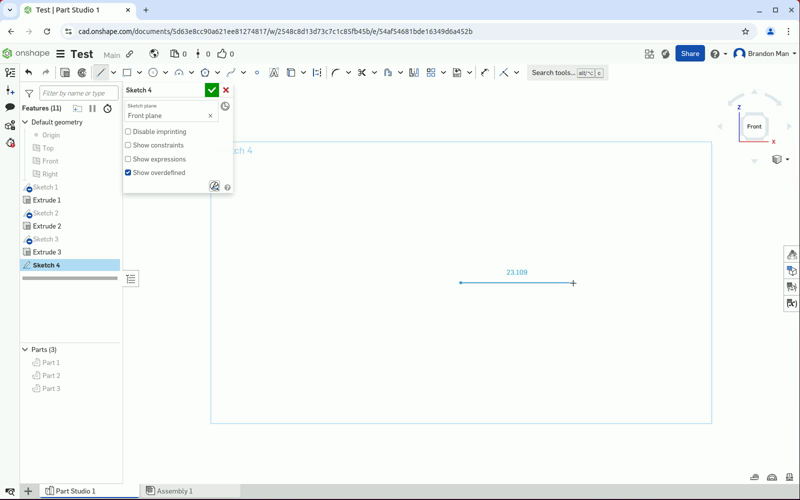
key_up(shift)
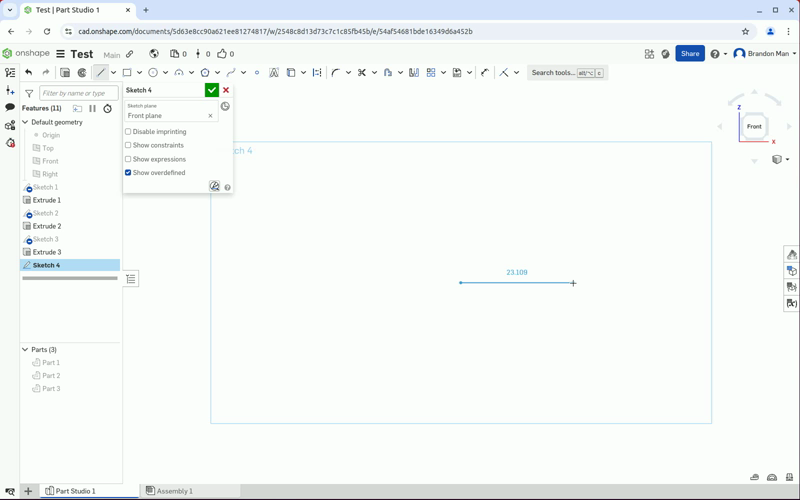
key_down(shift)
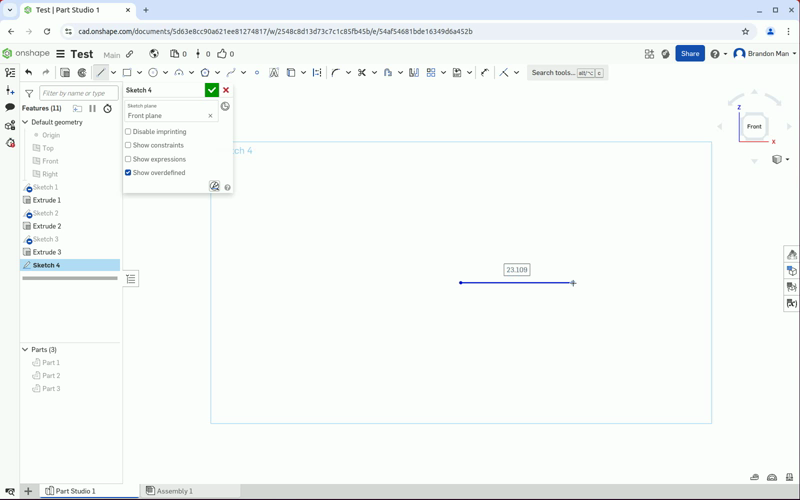
mouse_move(589, 282)
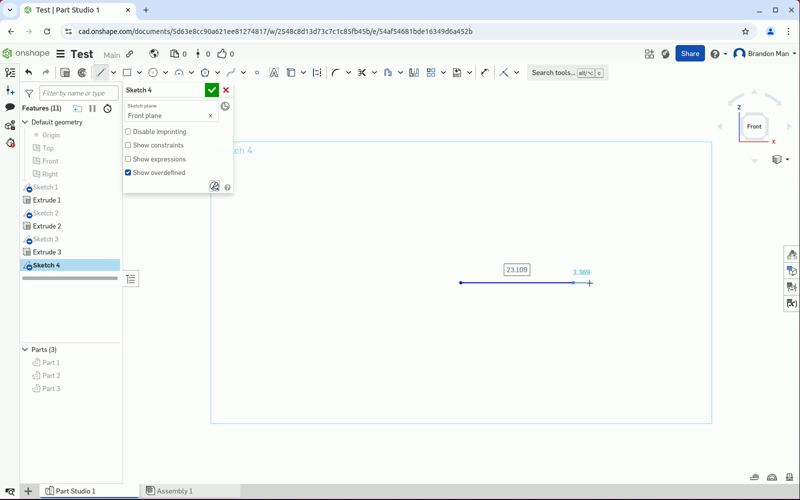
mouse_move(573, 245)
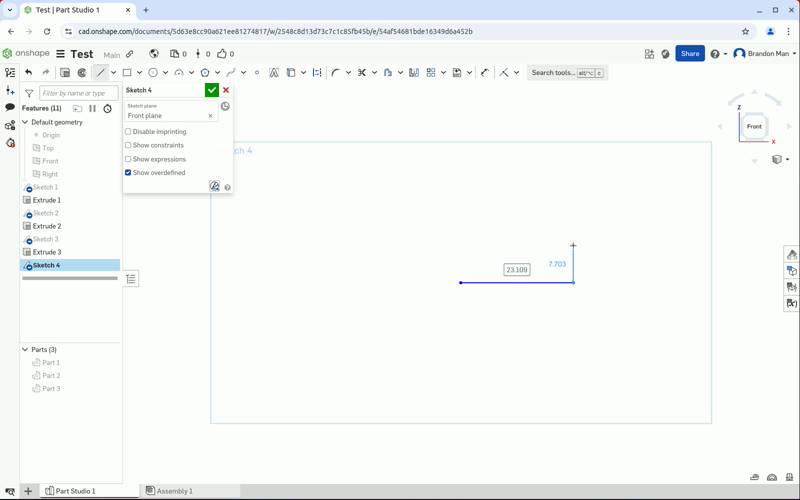
click(573, 245)
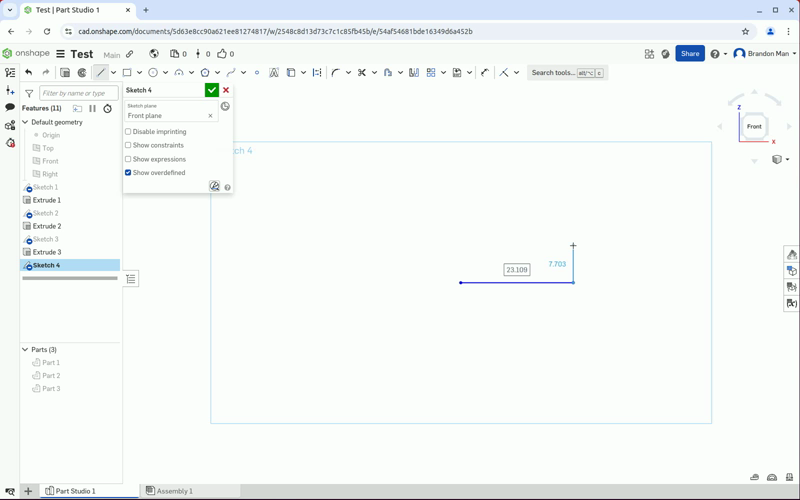
key_up(shift)
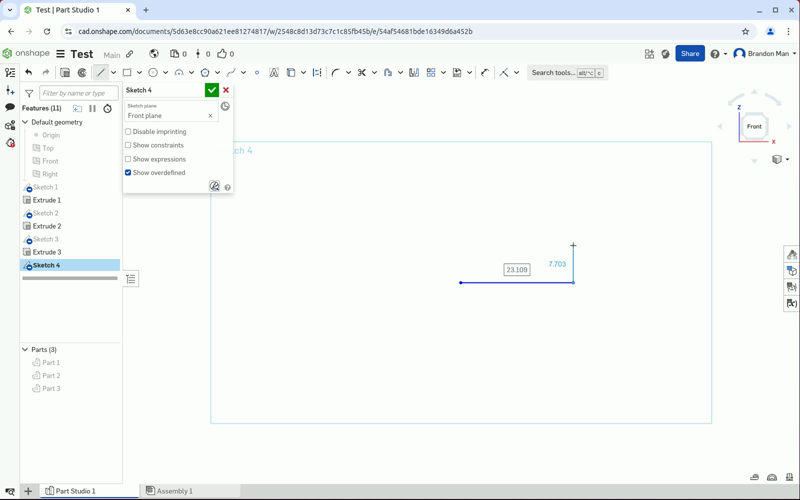
key_down(shift)
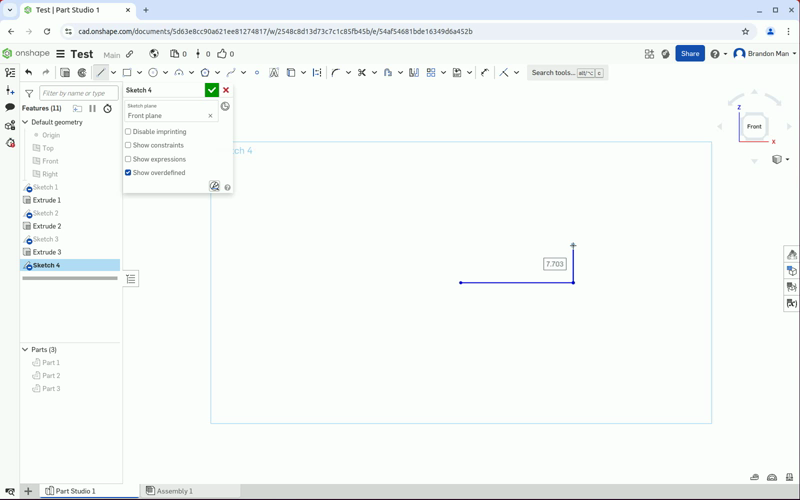
mouse_move(479, 245)
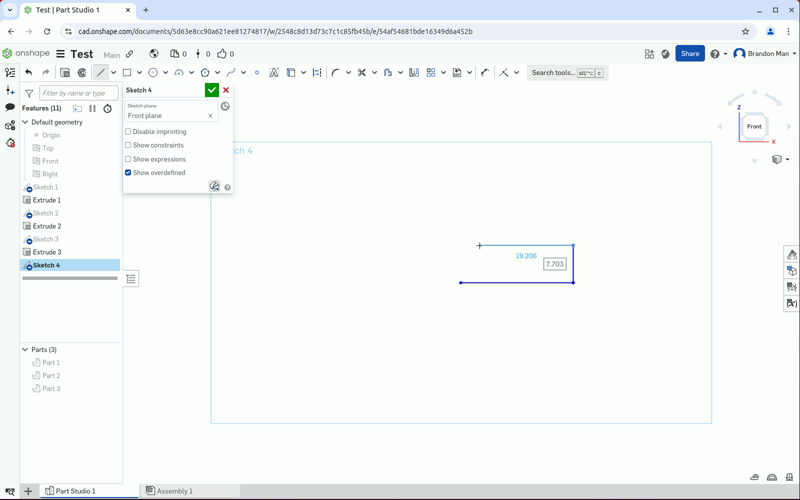
click(479, 245)
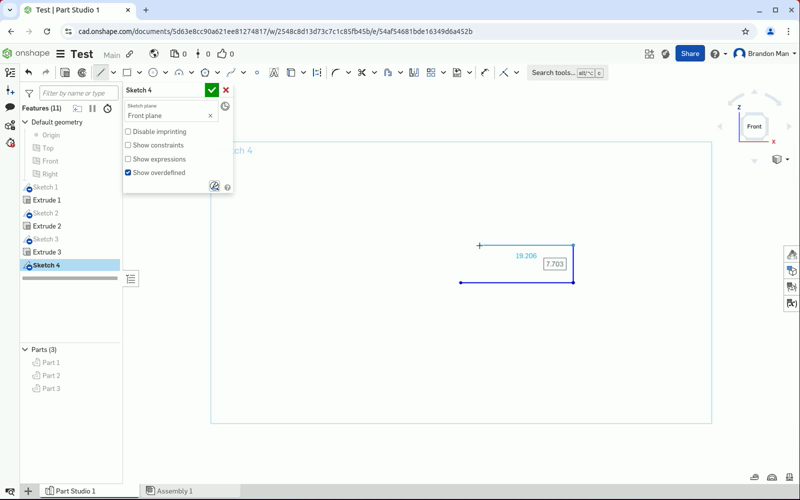
key_up(shift)
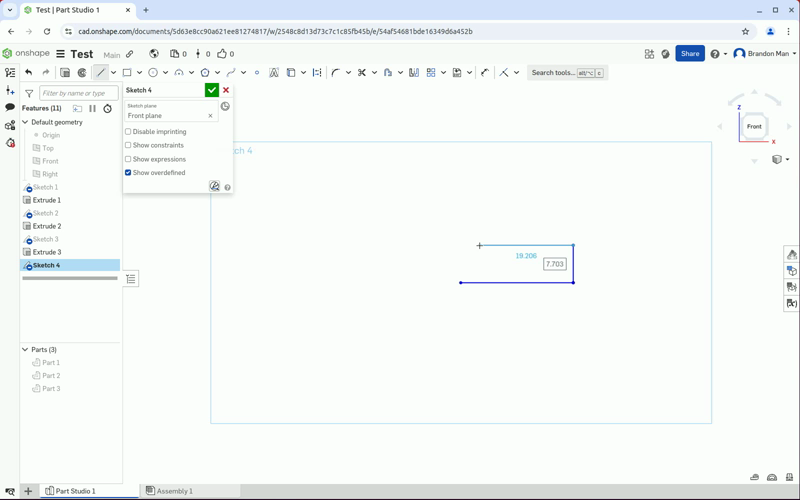
key_down(shift)
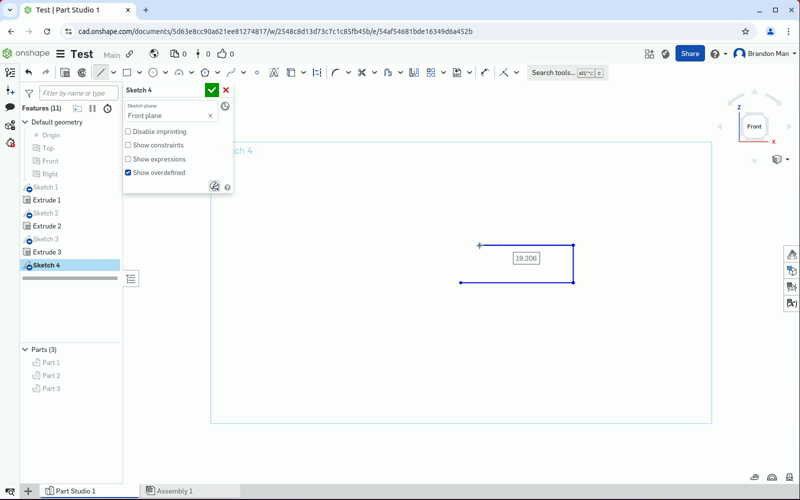
mouse_move(509, 245)
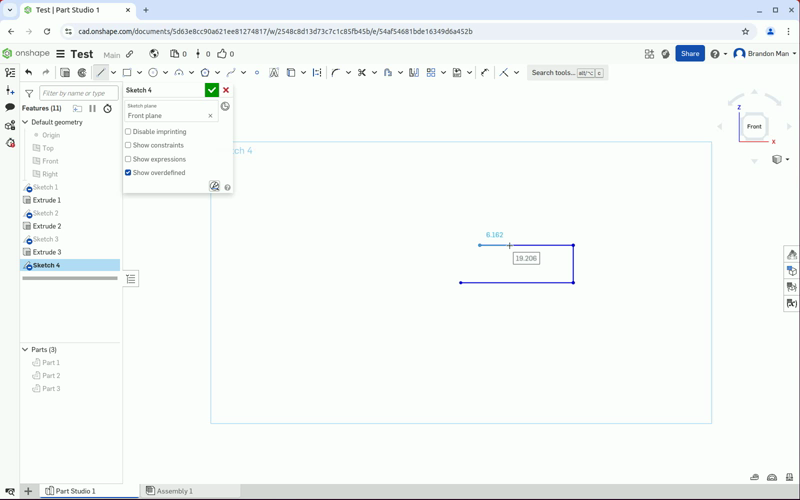
mouse_move(479, 208)
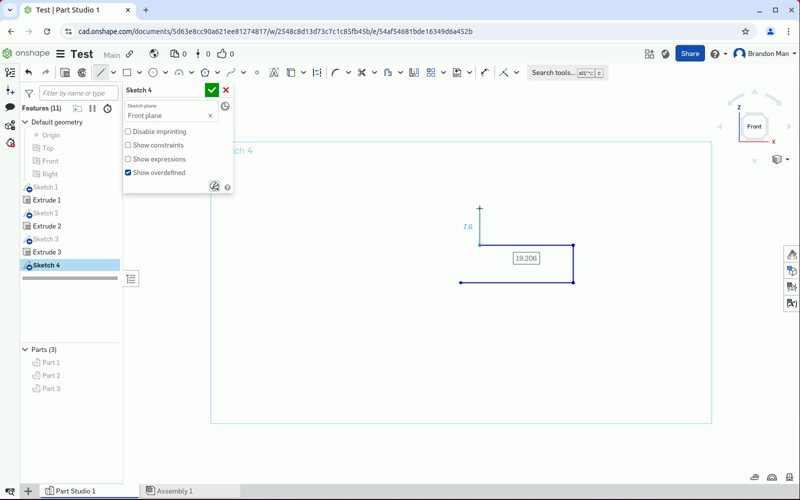
click(479, 208)
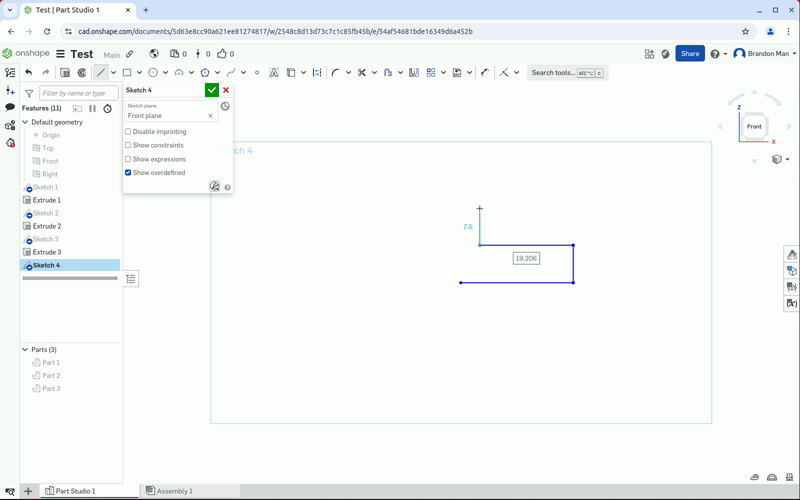
key_up(shift)
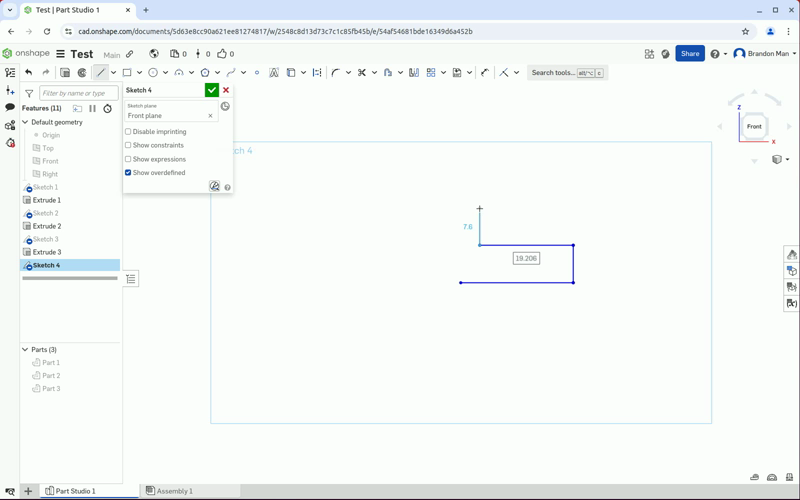
key_down(shift)
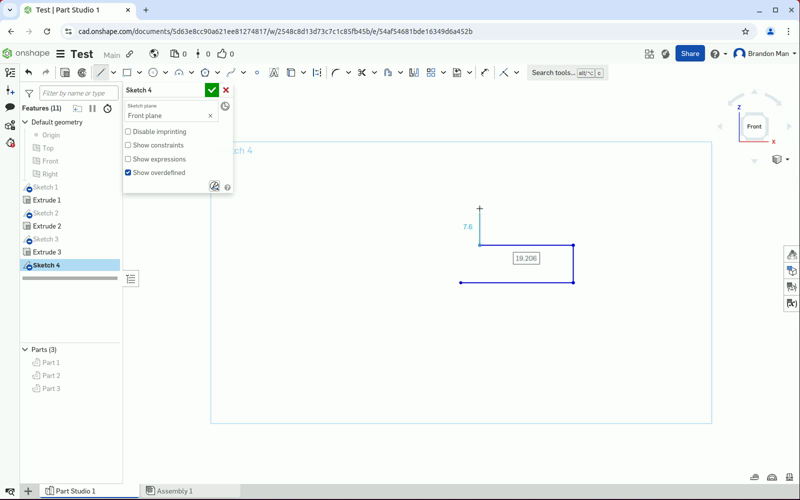
mouse_move(509, 208)
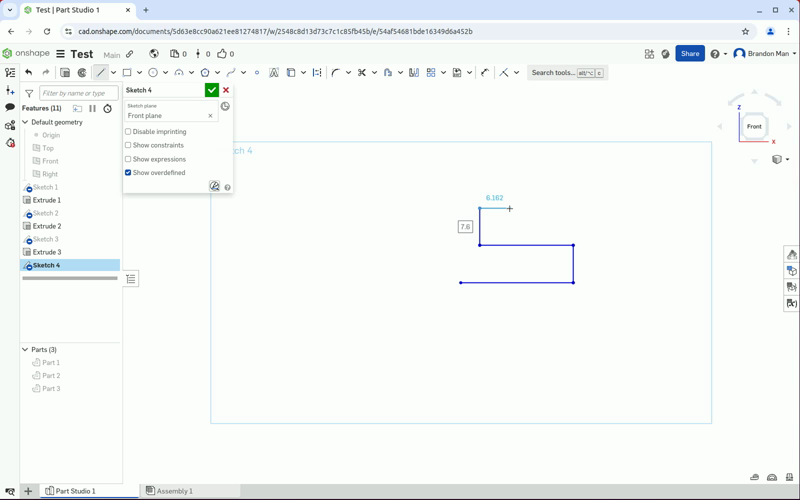
mouse_move(460, 208)
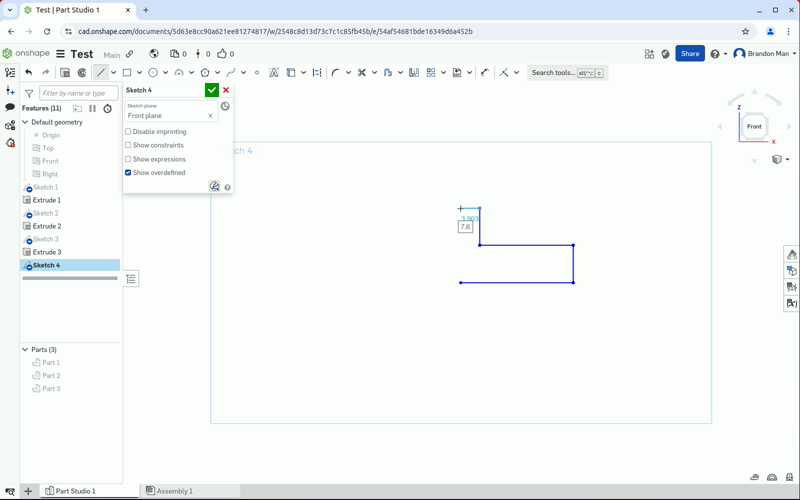
click(460, 208)
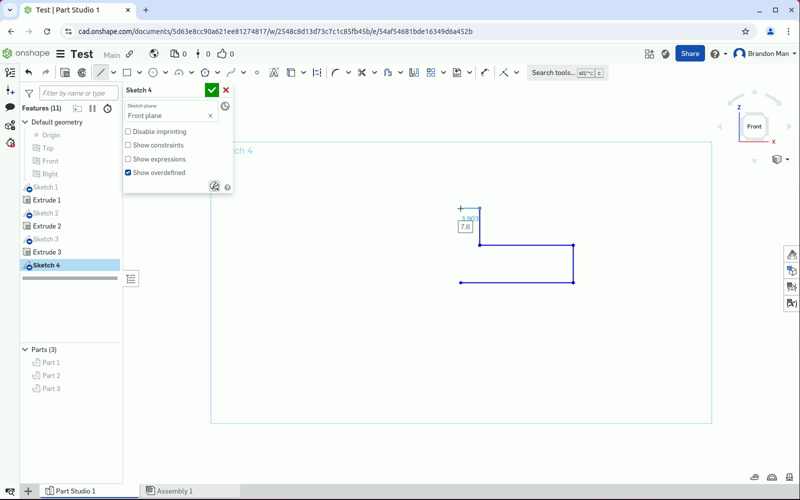
key_up(shift)
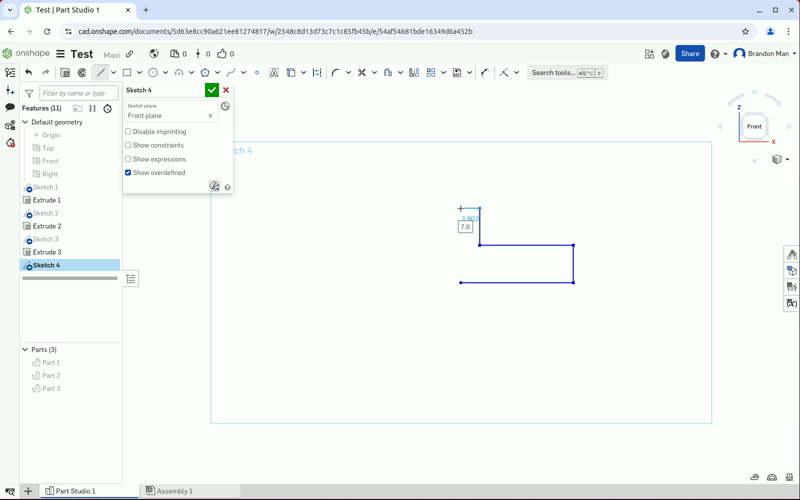
key_down(shift)
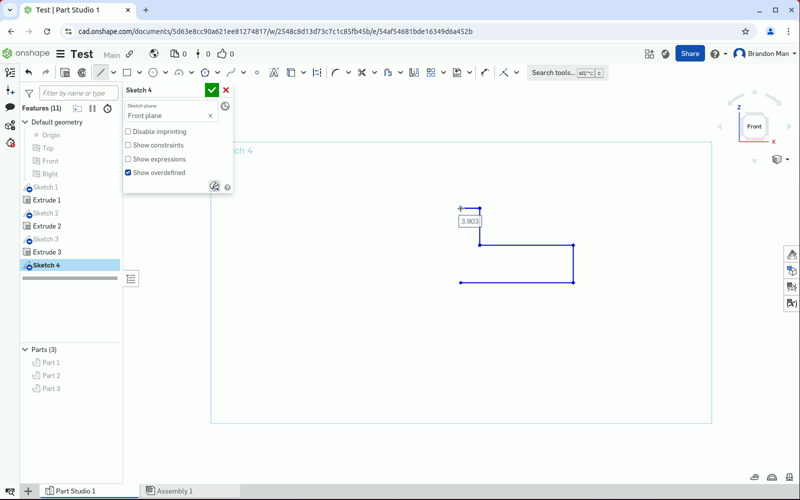
mouse_move(460, 282)
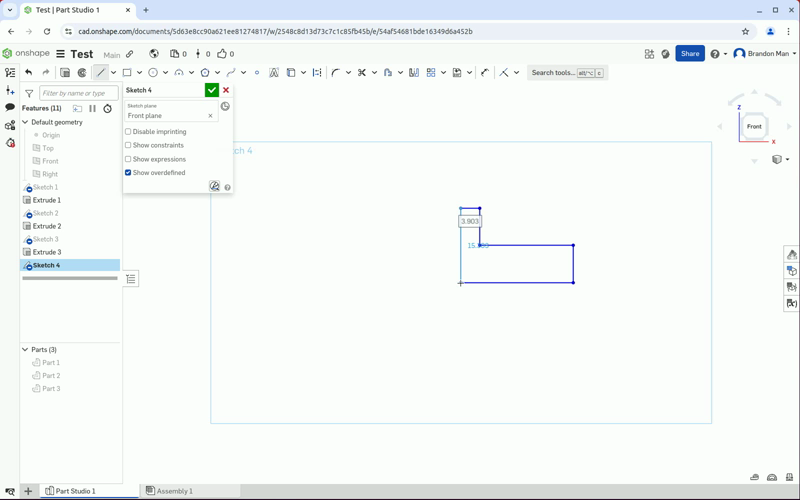
key_up(shift)
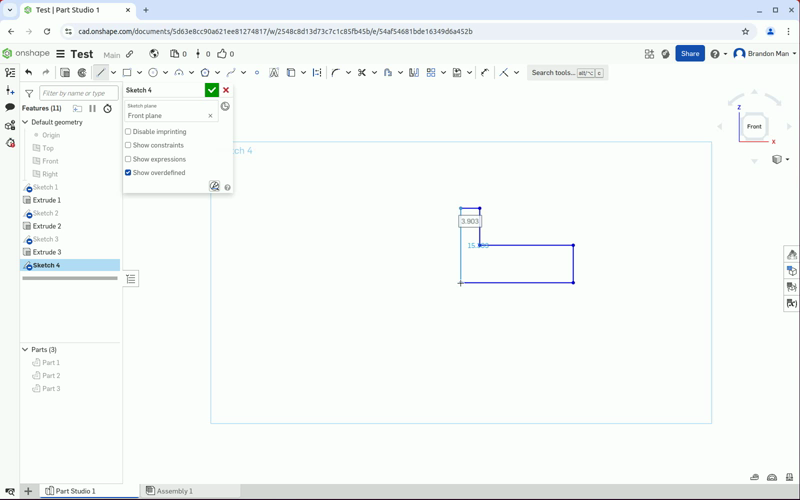
click(460, 282)
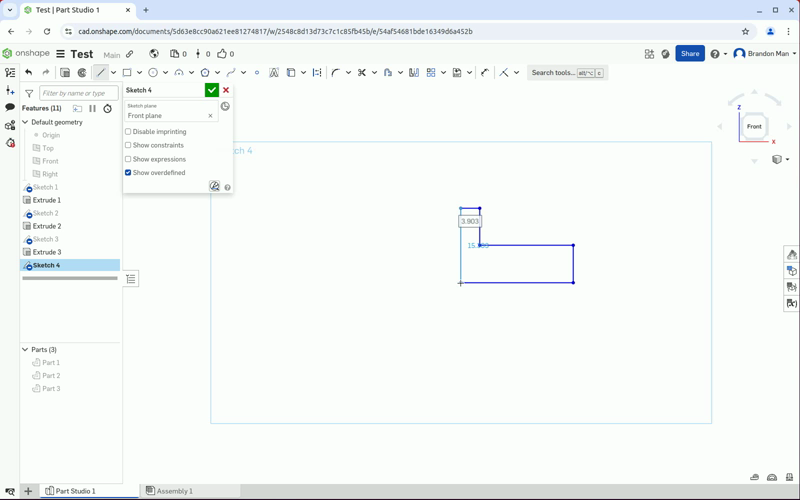
key(esc)
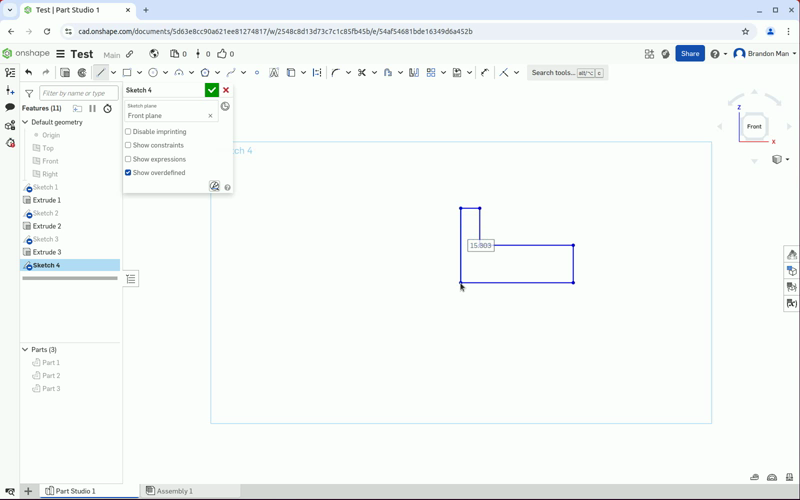
mouse_move(532, 254)
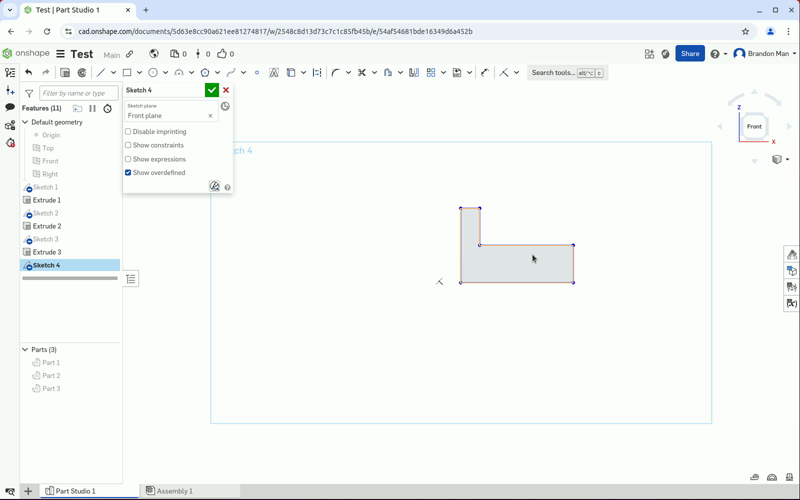
click(532, 254)
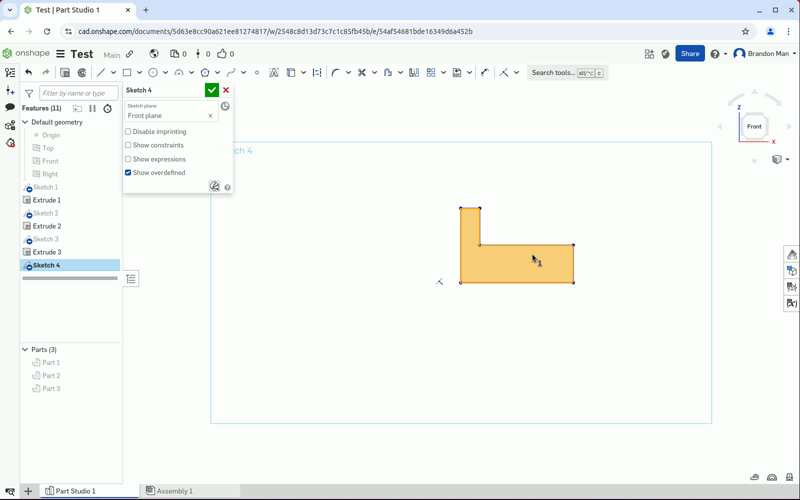
mouse_move(73, 352)
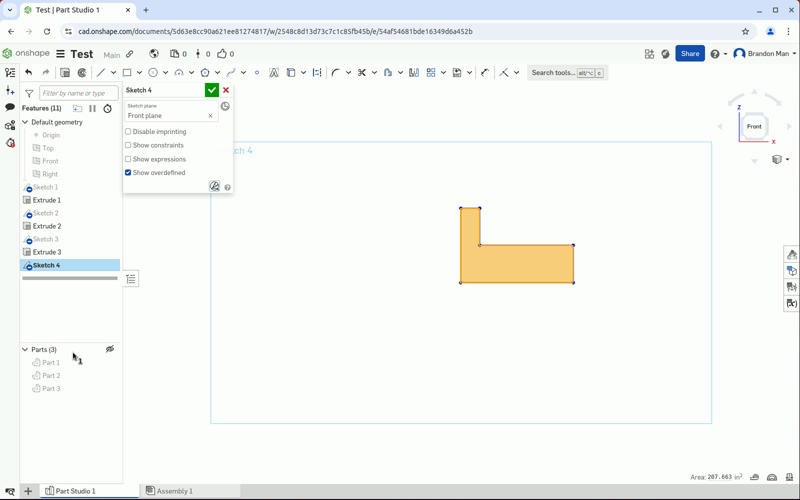
key(shift+y)
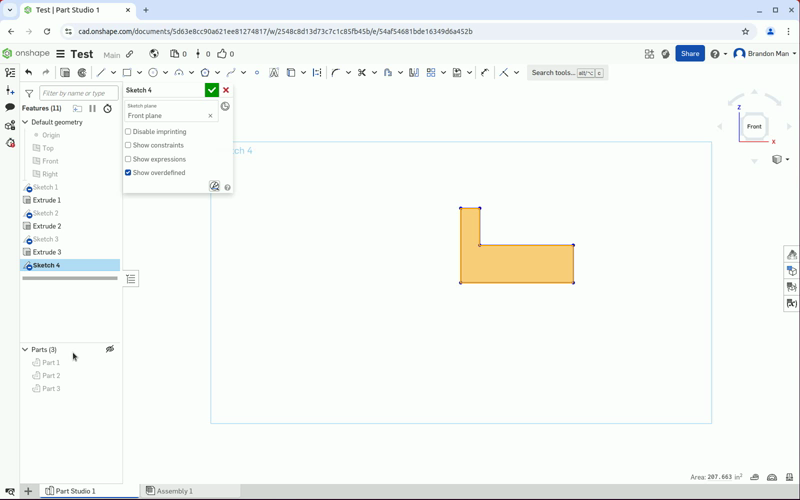
key(shift+e)
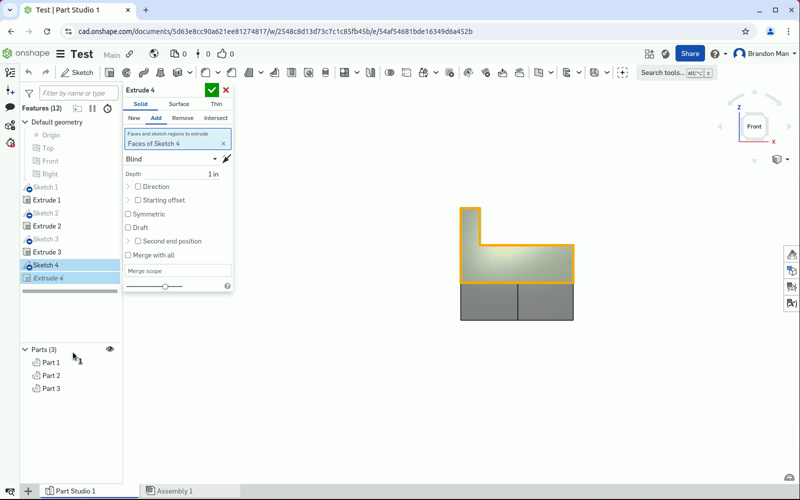
mouse_move(143, 106)
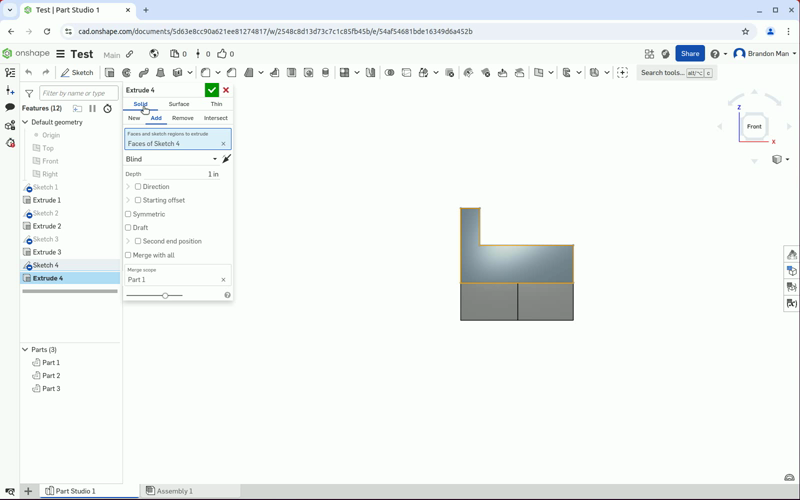
click(143, 106)
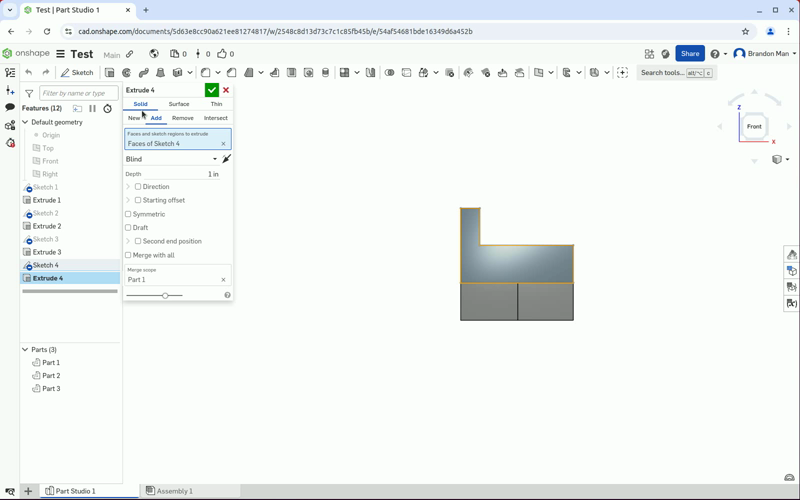
mouse_move(137, 120)
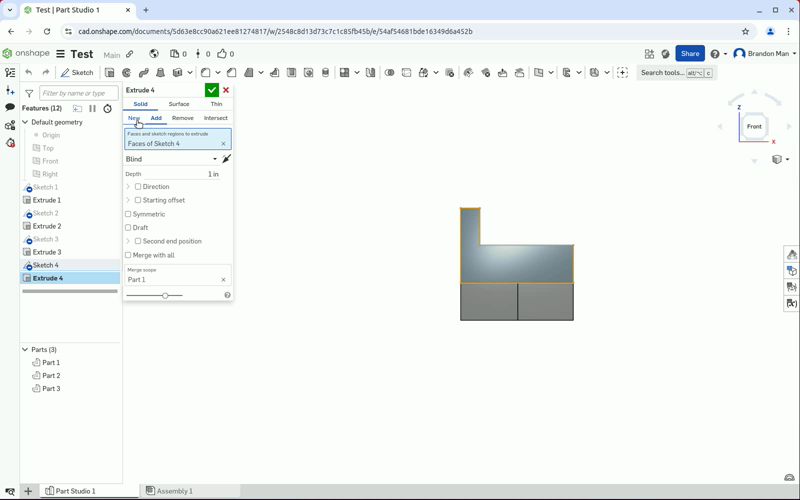
click(137, 120)
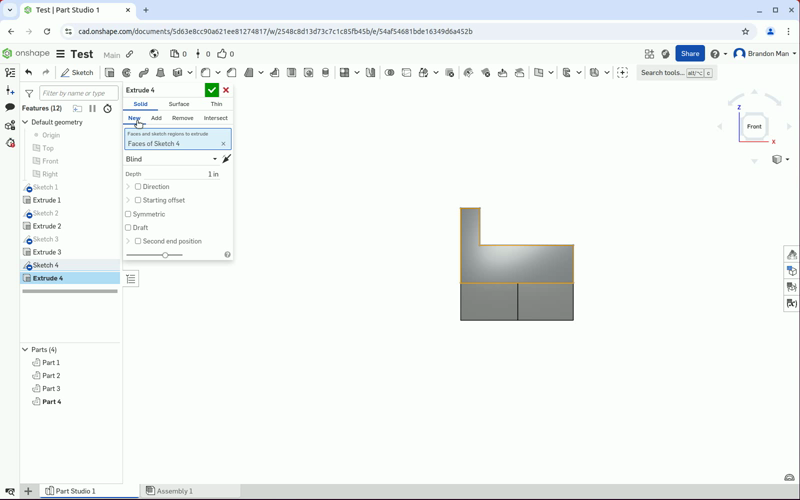
key(tab, 4)
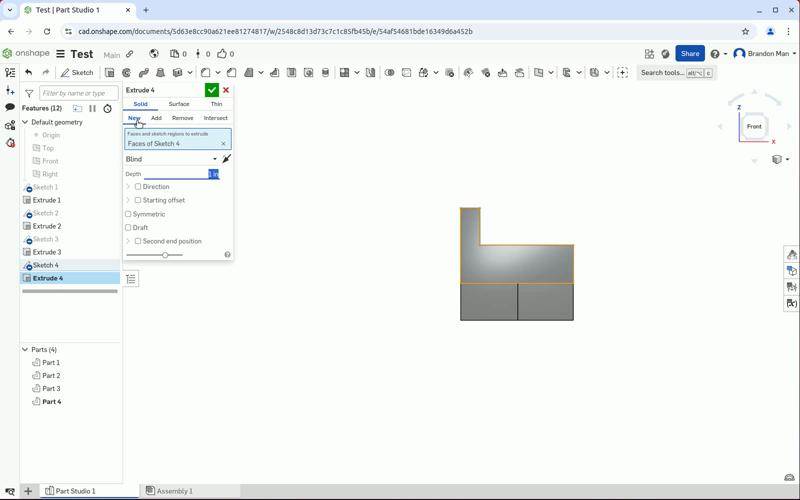
text(-15.405)
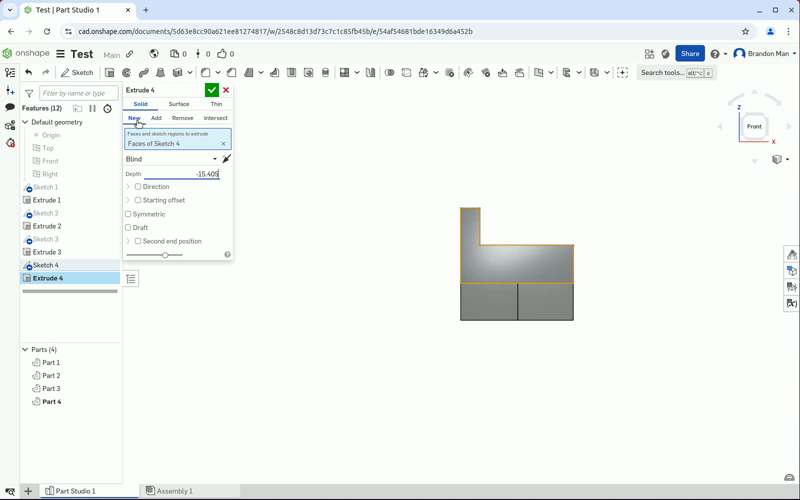
key(enter)
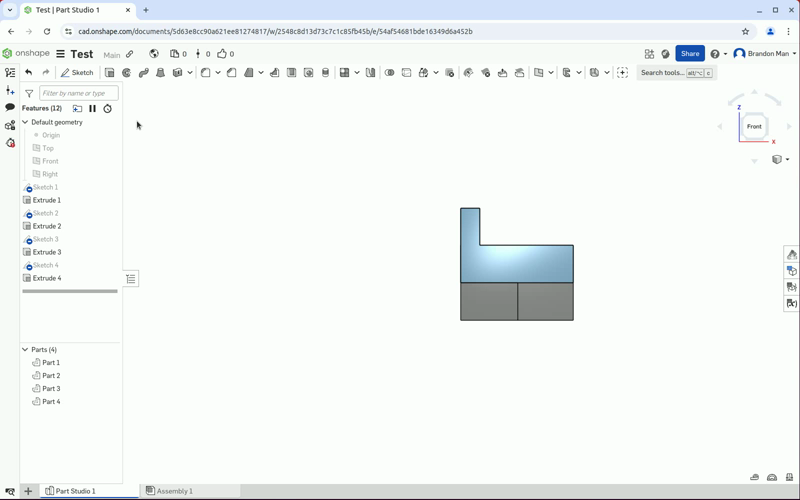
key(shift+h)
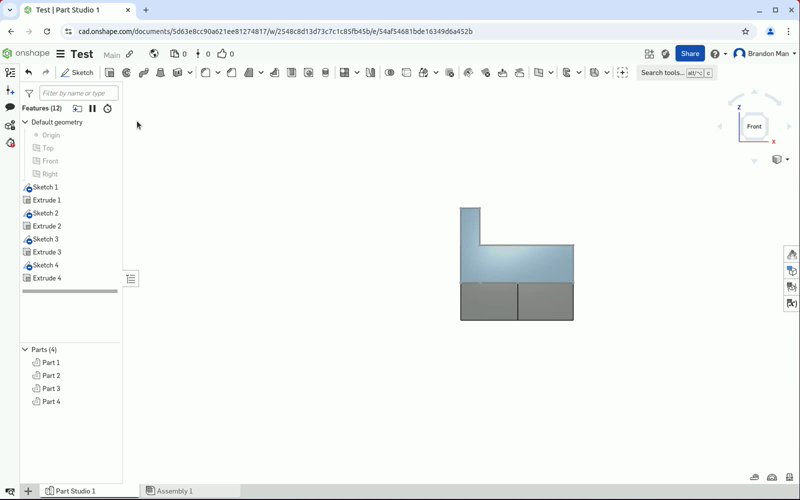
key(shift+h)
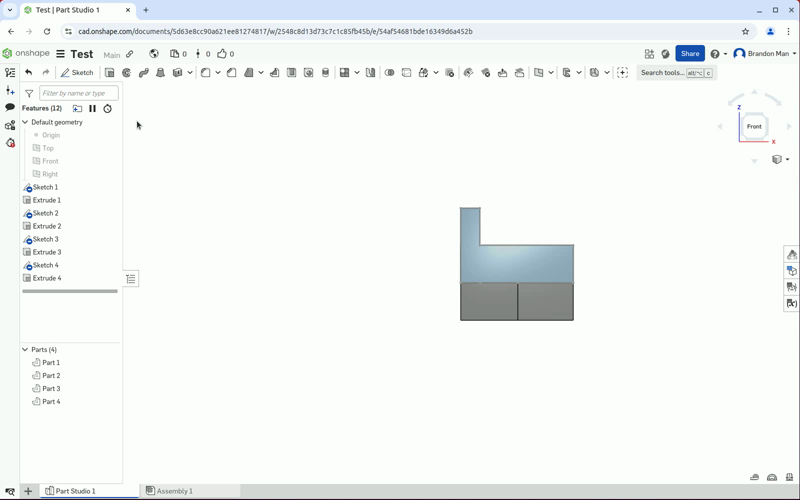
key(shift+7)
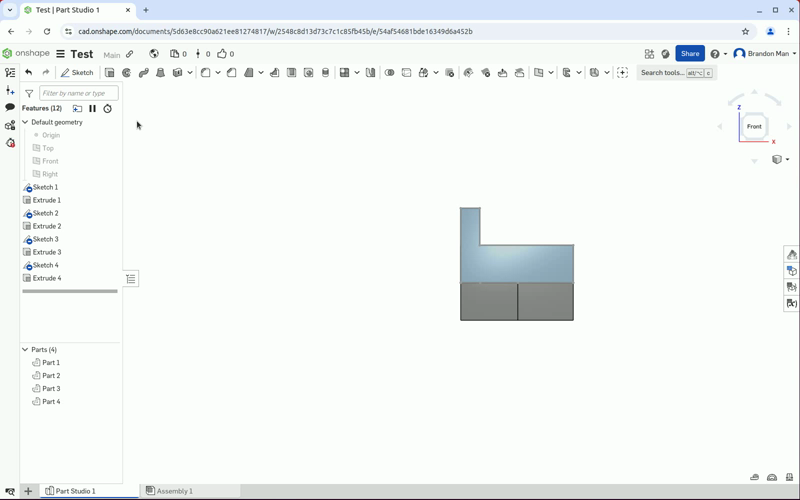
key(left, 2)
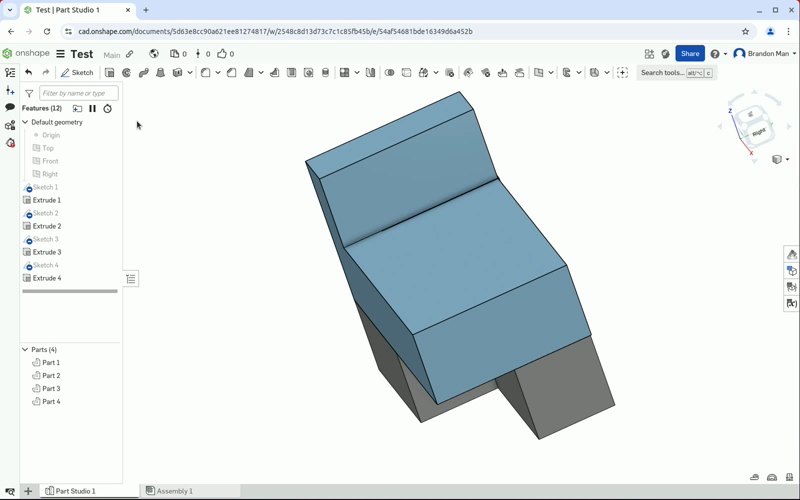
key(down, 2)
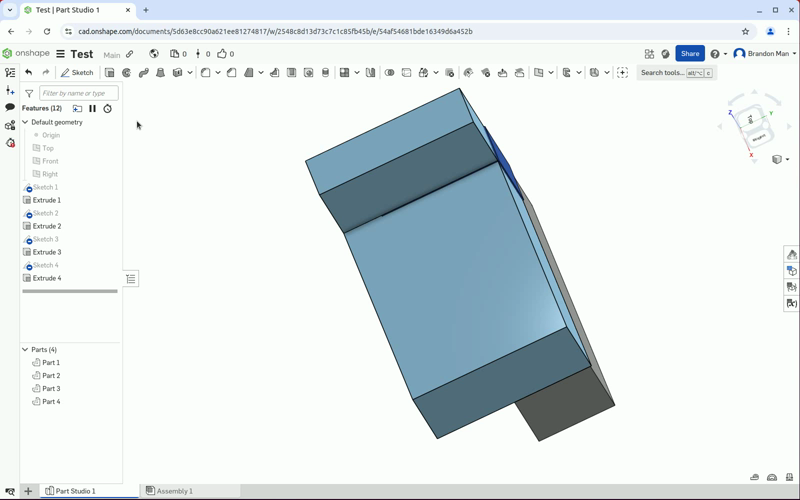
key(up, 2)
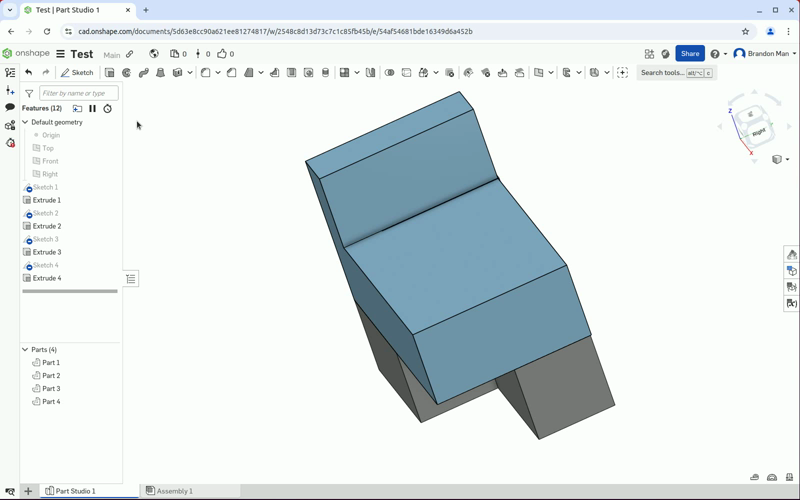
key(right, 2)
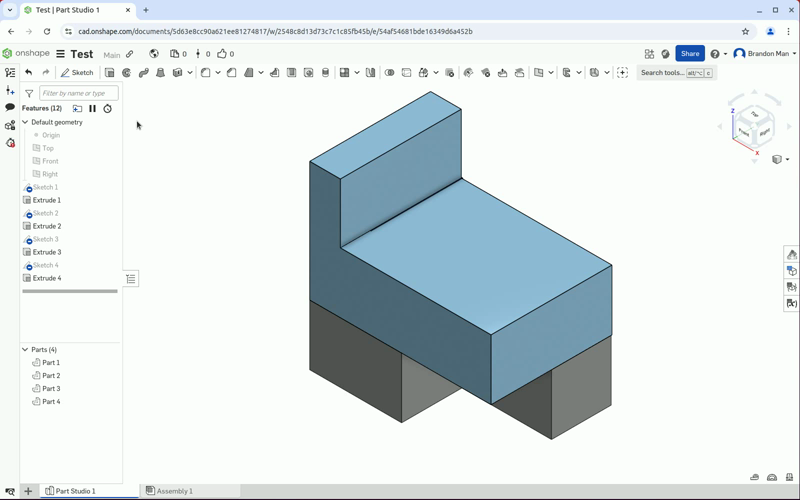
mouse_move(73, 189)
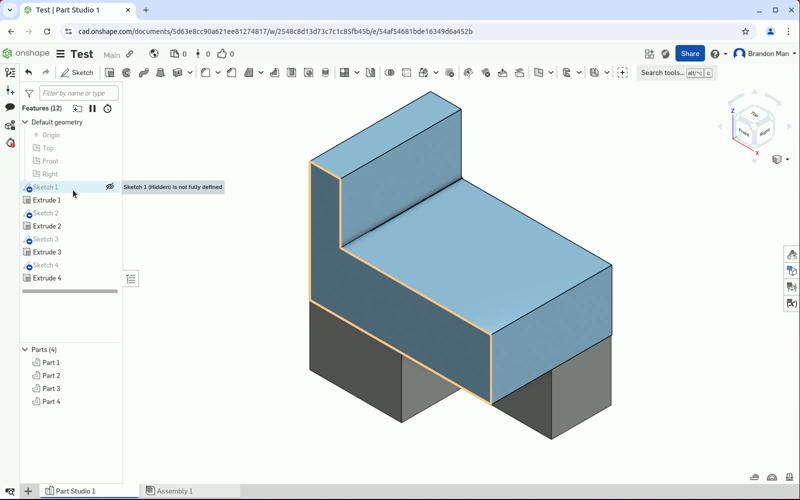
click(73, 189)